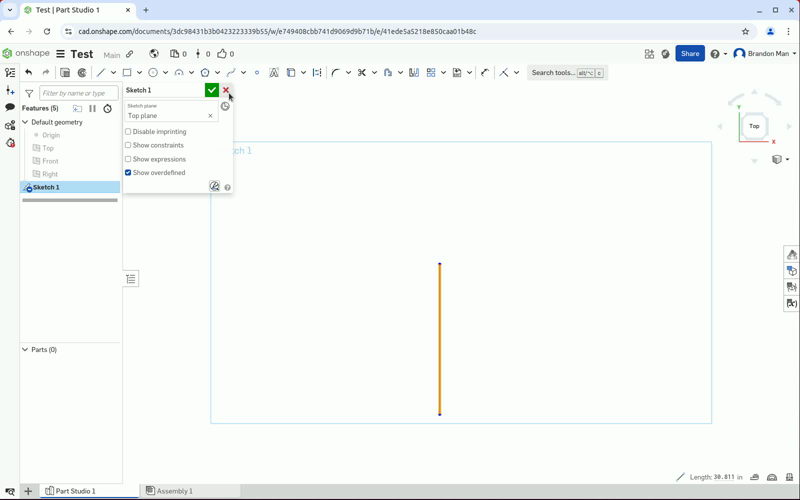
key(shift+h)
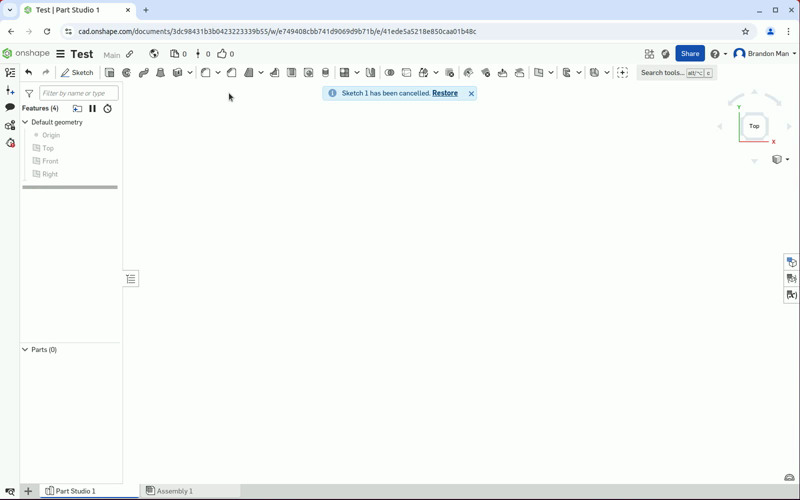
mouse_move(73, 352)
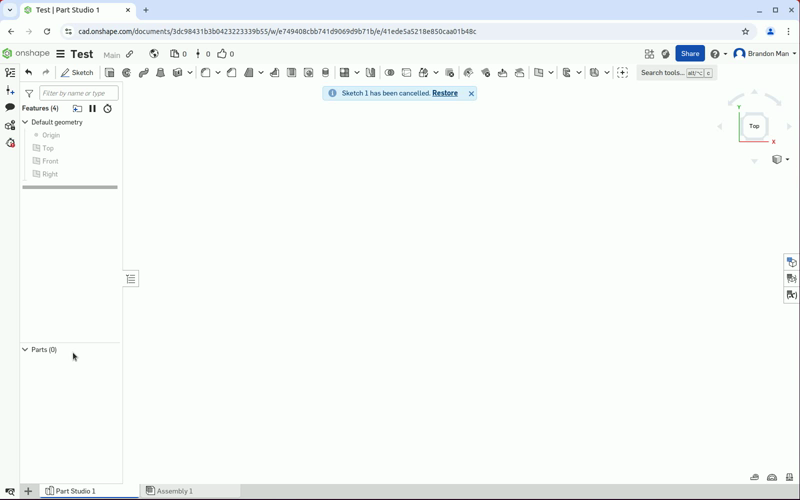
key(y)
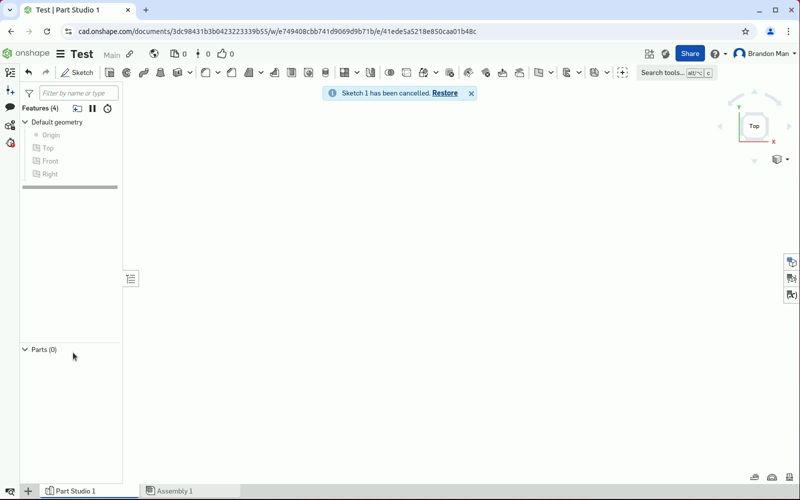
key(shift+p)
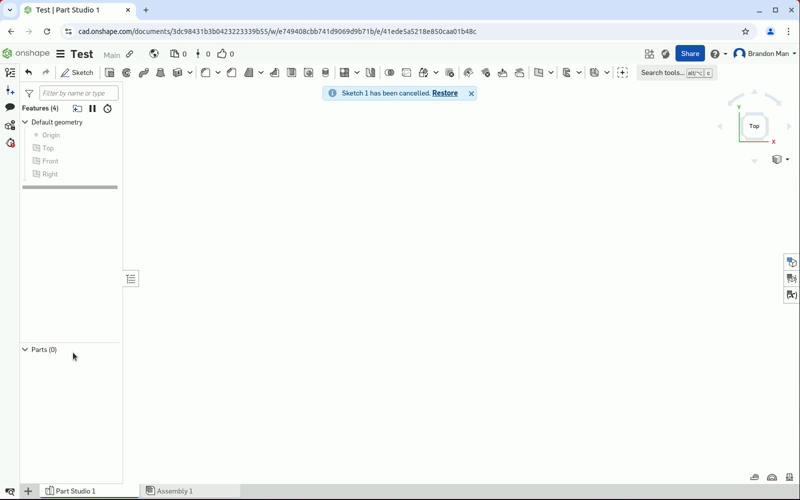
key(space)
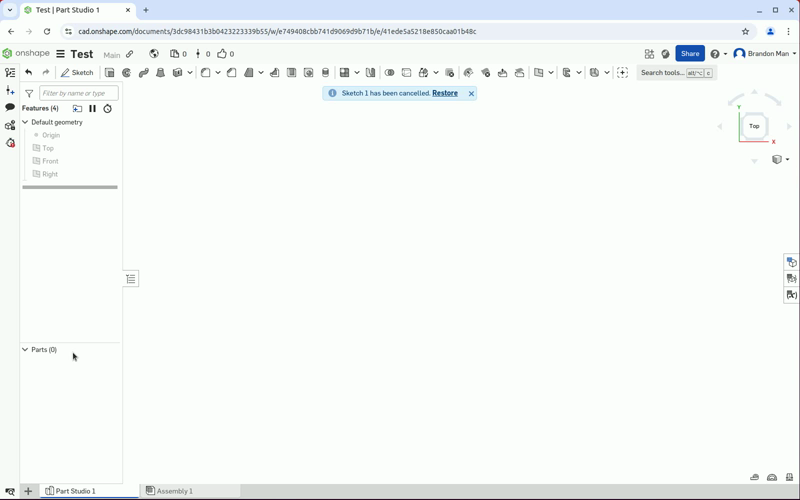
key_down(shift)
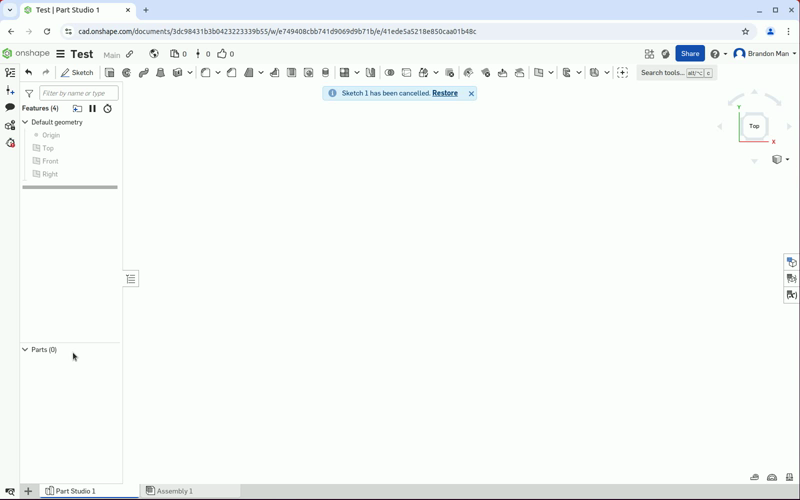
key(up)
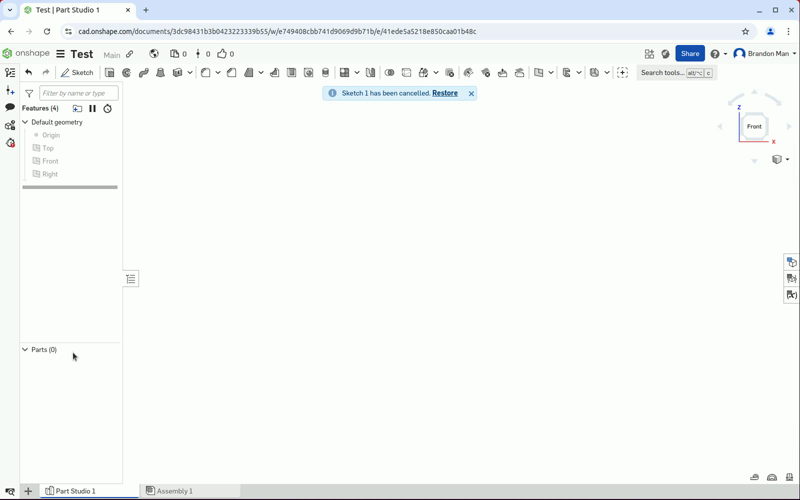
key_up(shift)
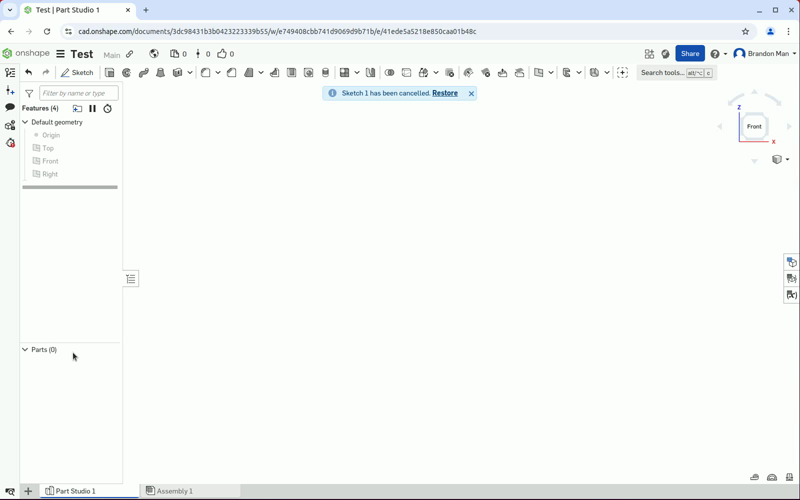
key(space)
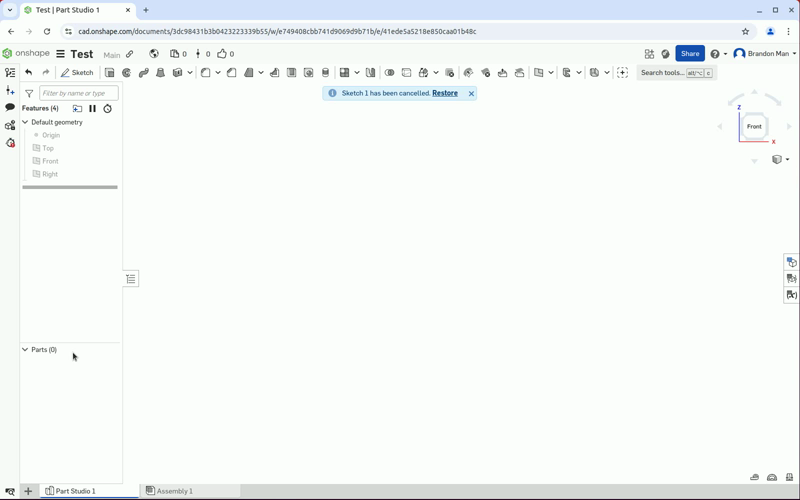
key_down(shift)
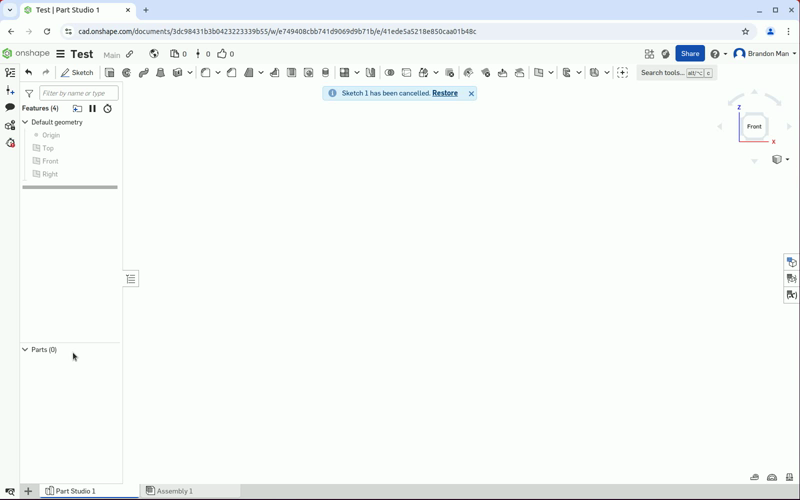
key(left)
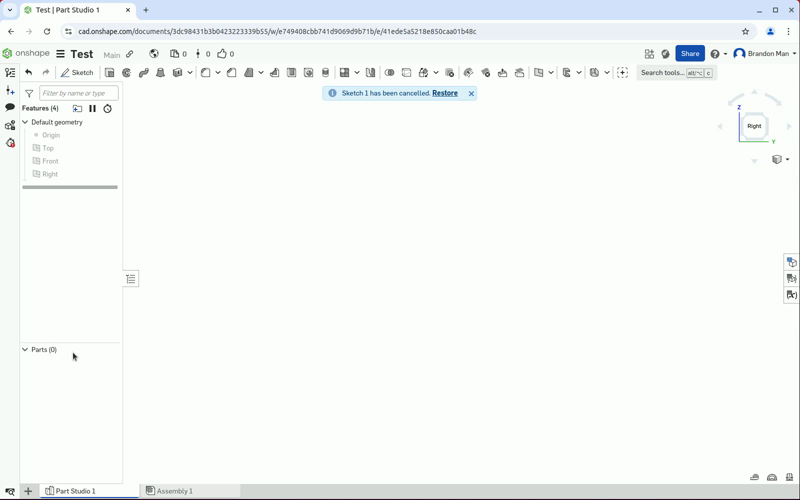
key_up(shift)
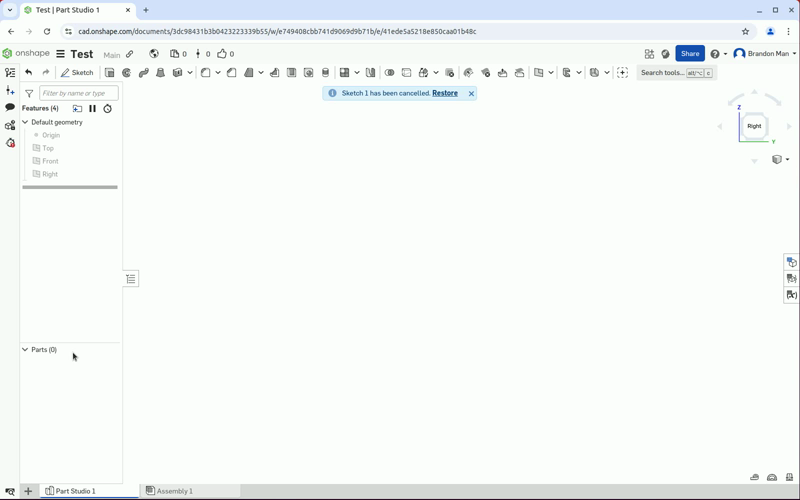
mouse_move(73, 352)
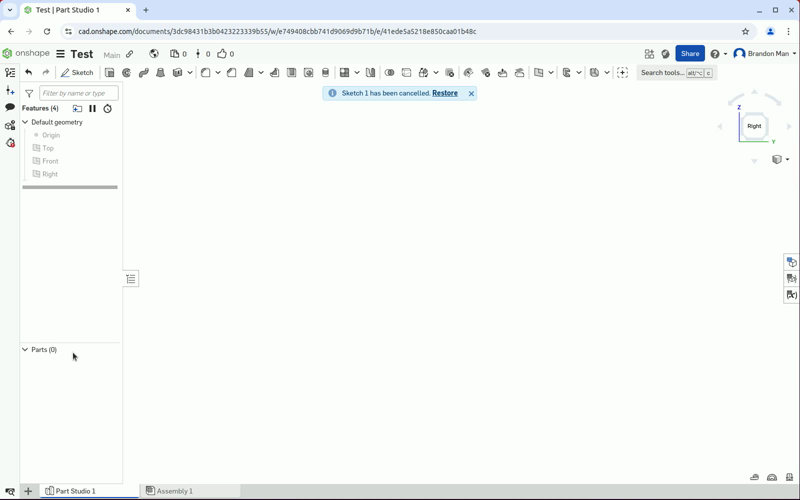
key(shift+y)
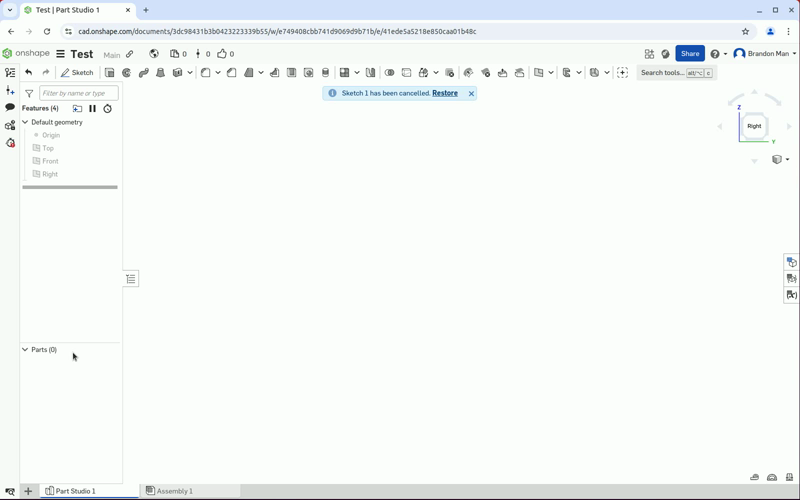
key(shift+s)
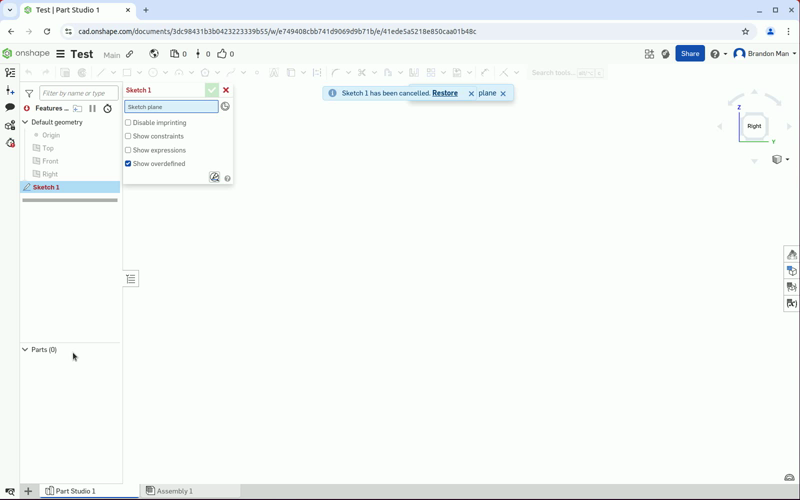
mouse_move(73, 176)
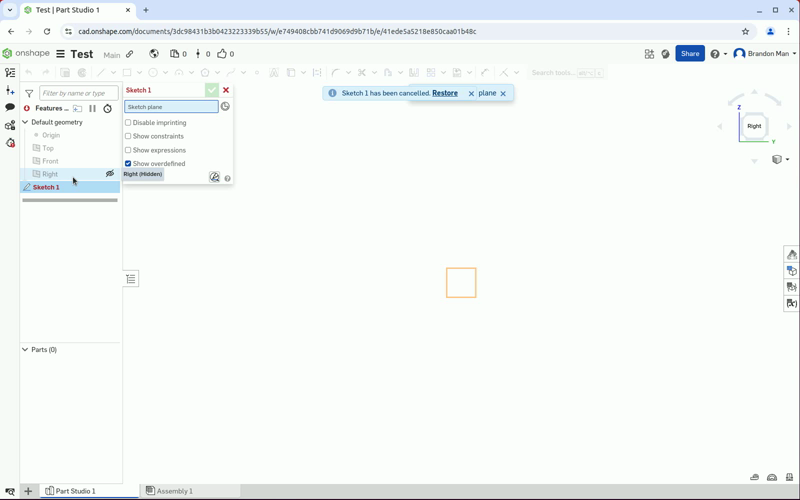
click(73, 176)
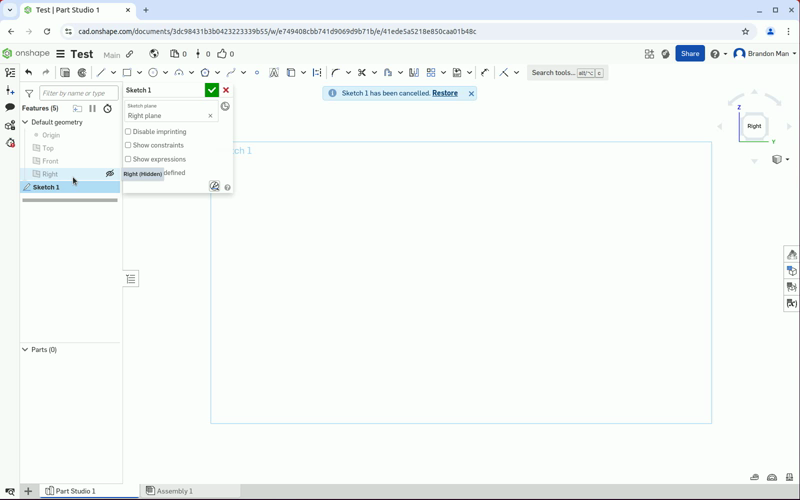
mouse_move(73, 352)
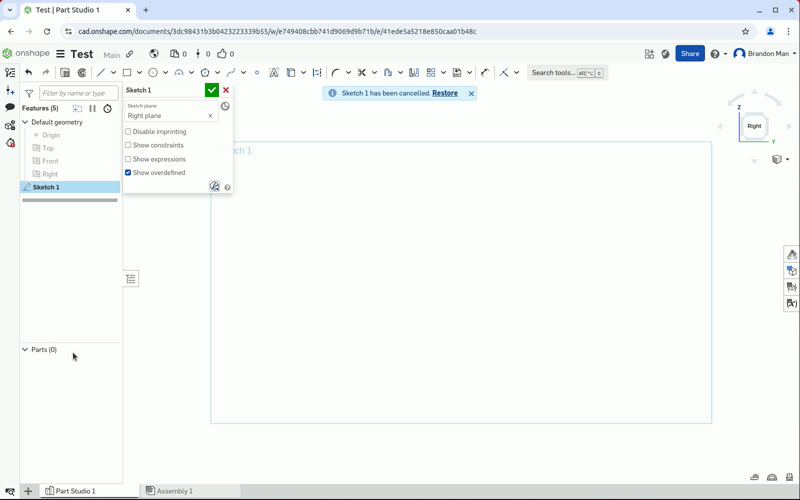
key(y)
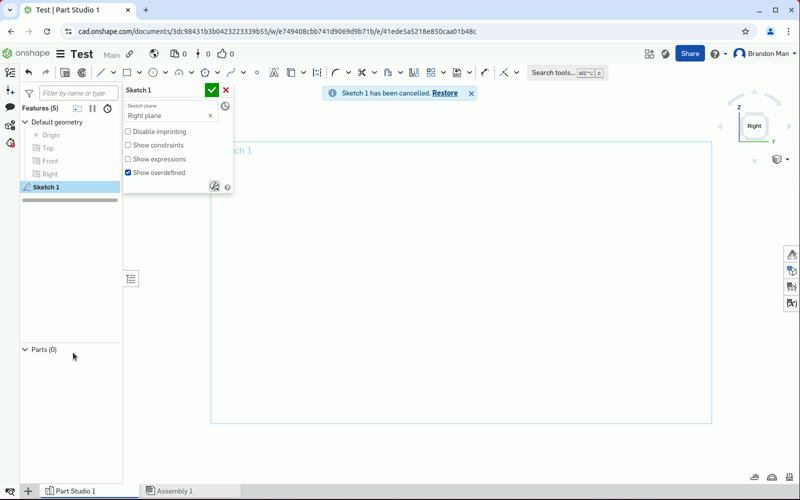
key(l)
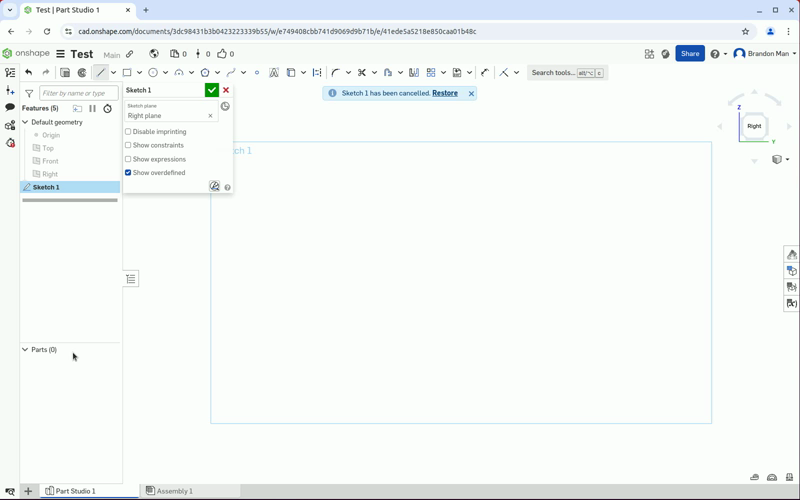
key_down(shift)
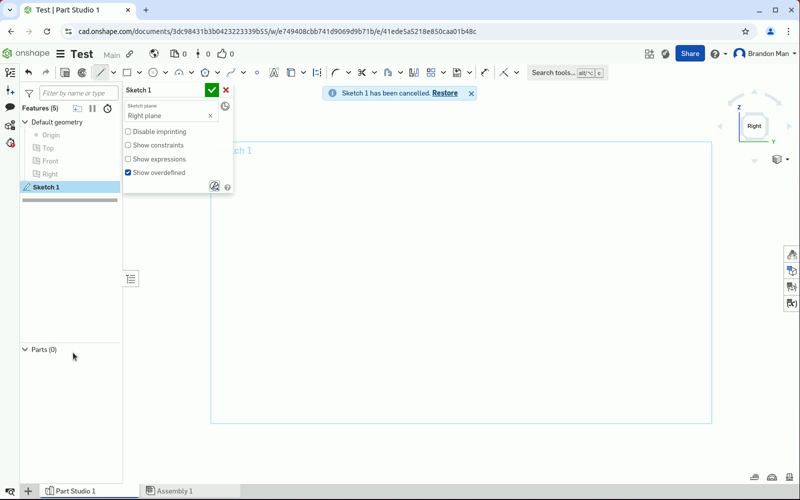
mouse_move(501, 282)
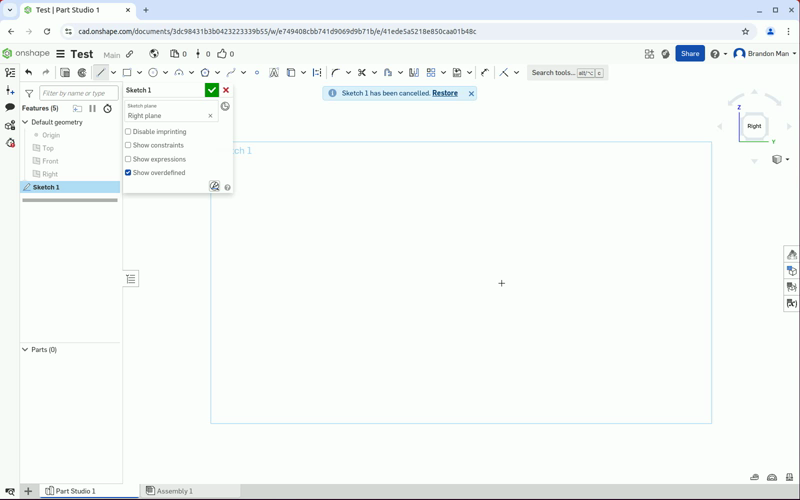
click(501, 282)
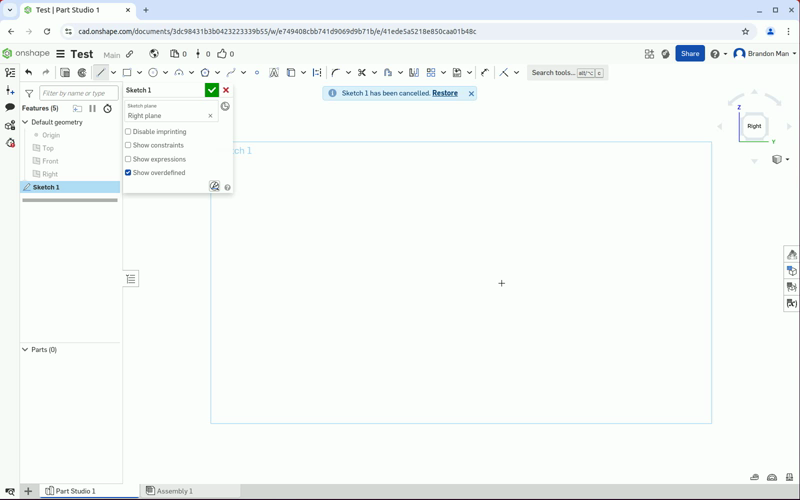
key_up(shift)
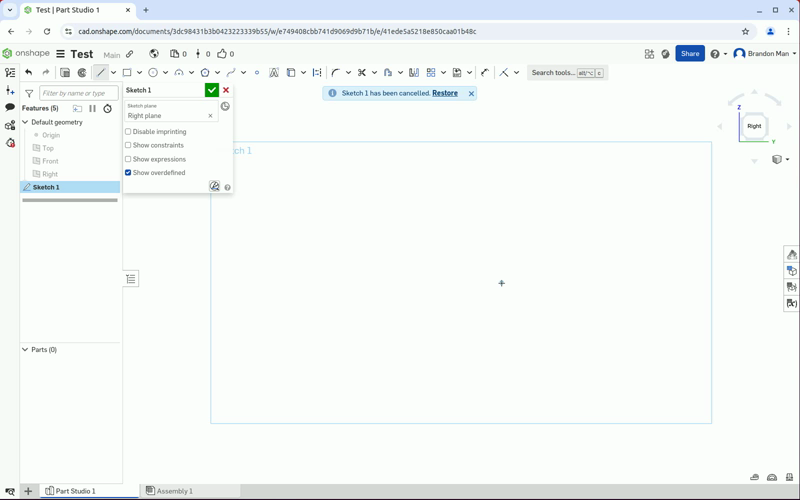
key_down(shift)
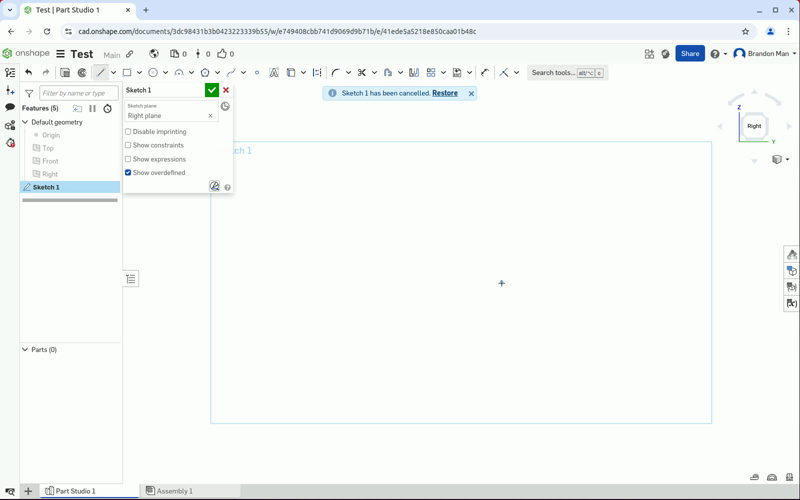
mouse_move(531, 282)
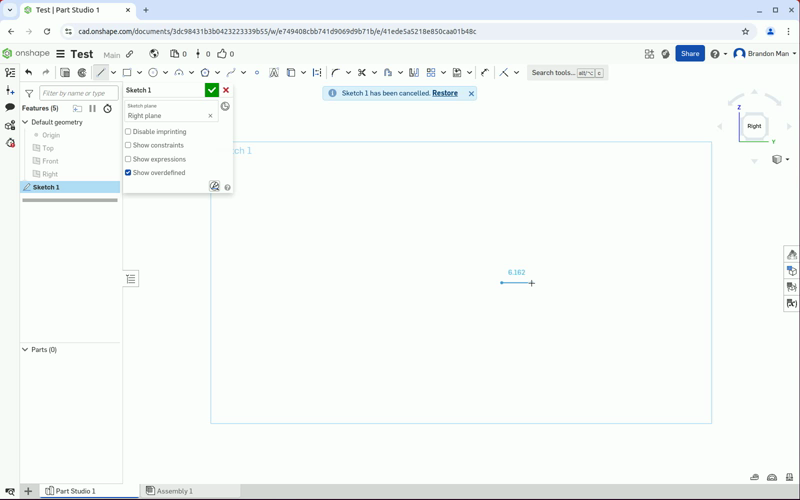
mouse_move(533, 282)
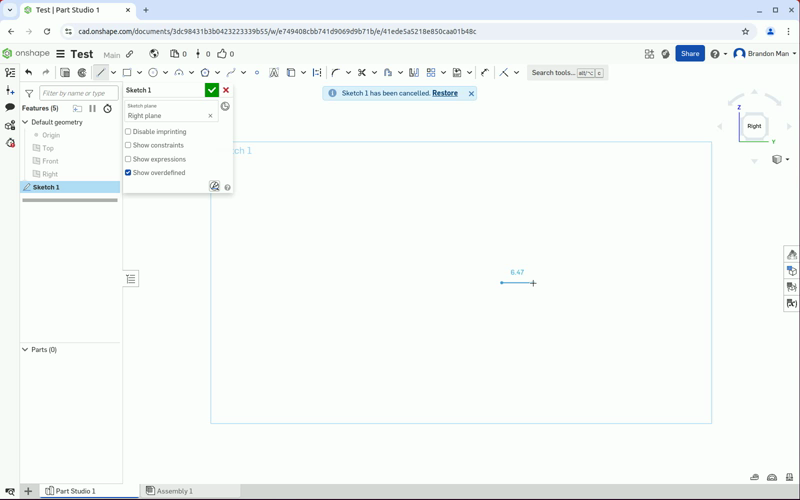
click(533, 282)
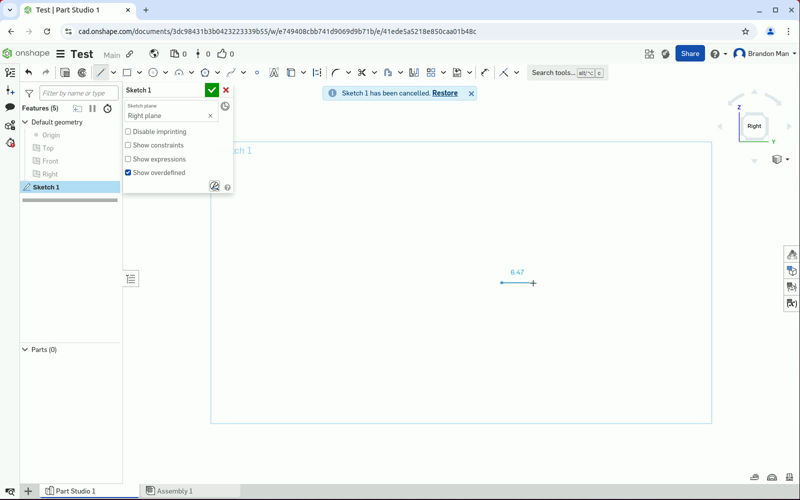
key_up(shift)
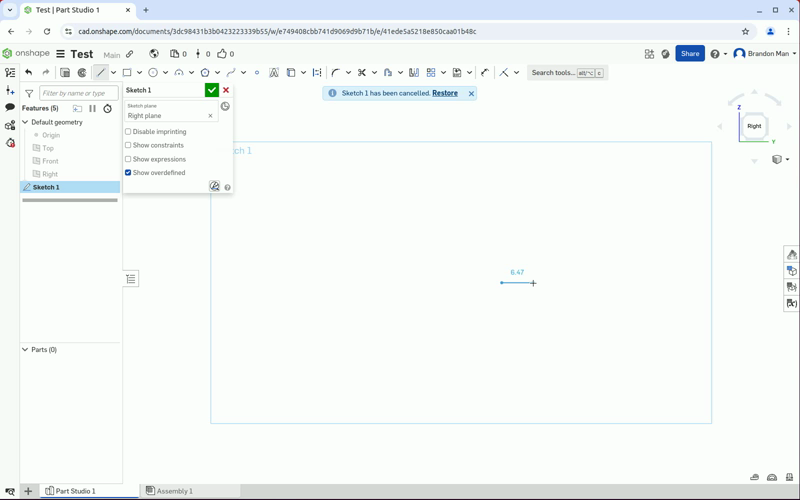
key(esc)
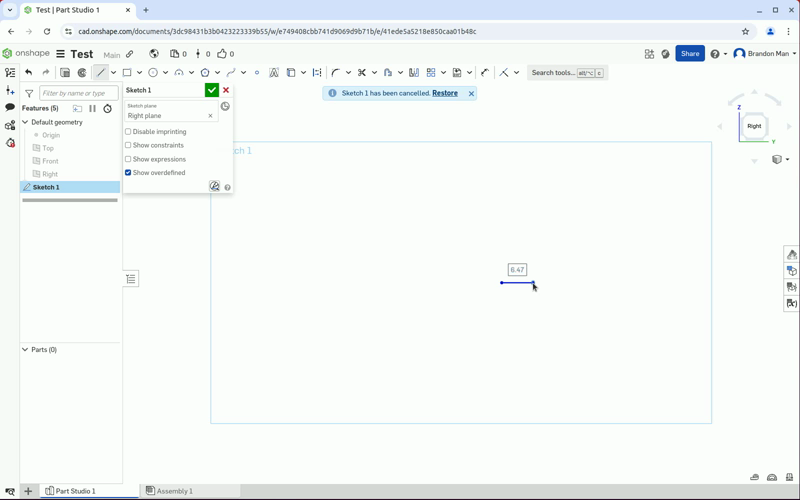
key(a)
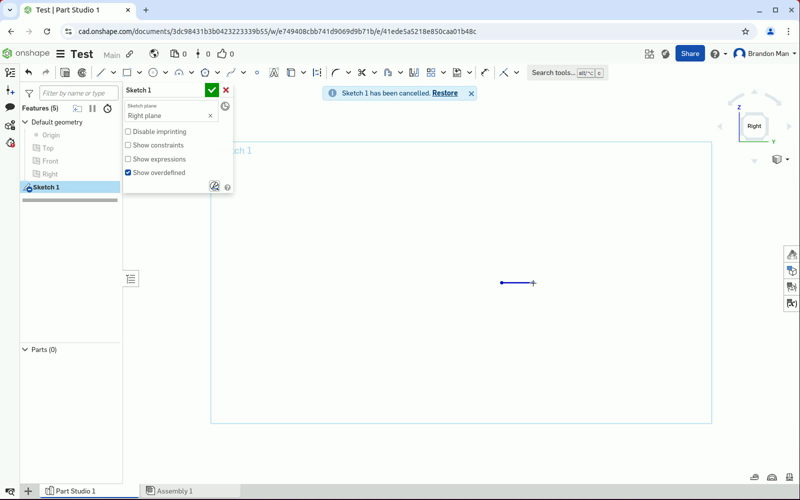
mouse_move(533, 282)
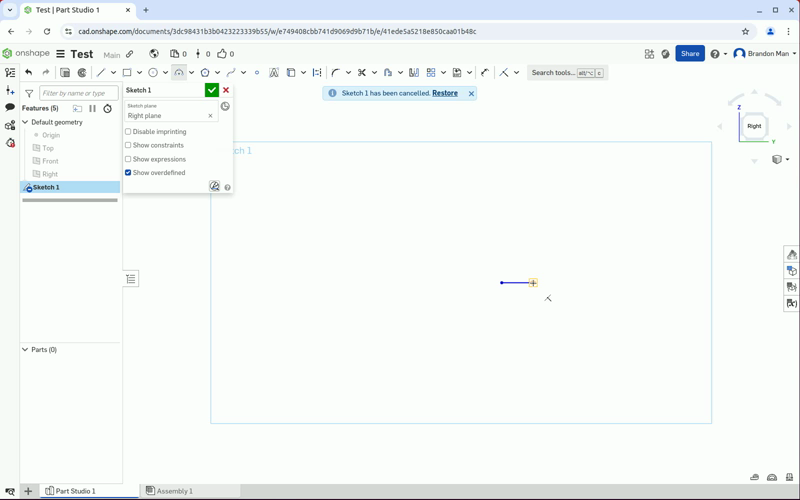
click(533, 282)
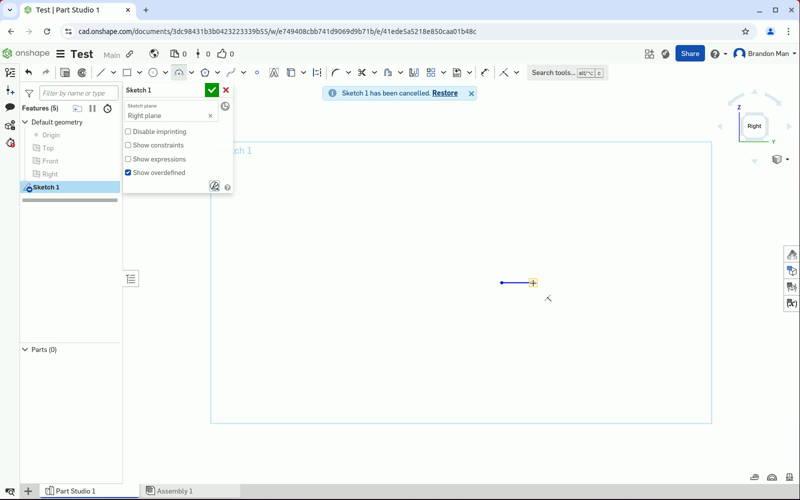
mouse_move(501, 282)
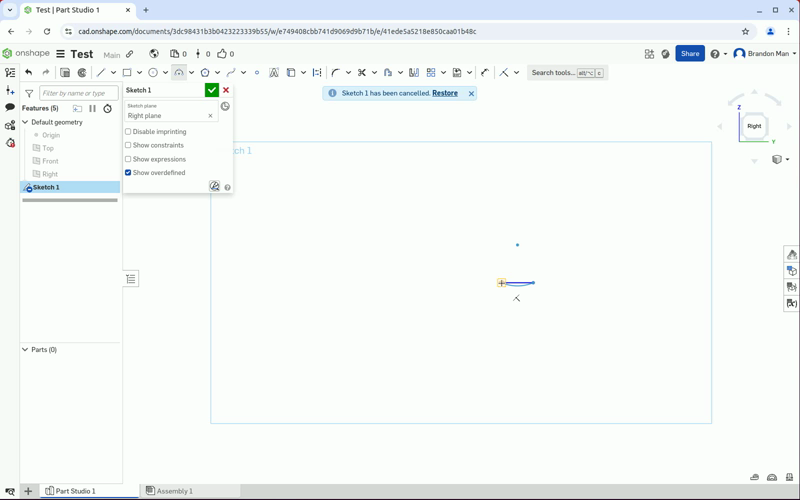
click(501, 282)
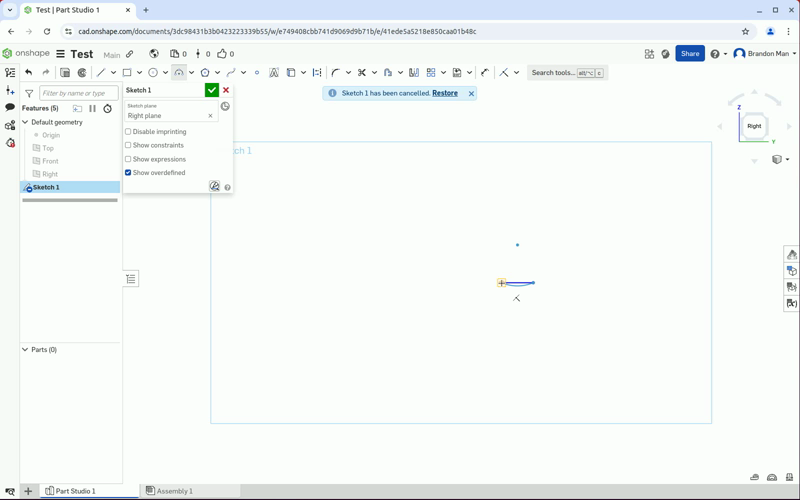
key_down(shift)
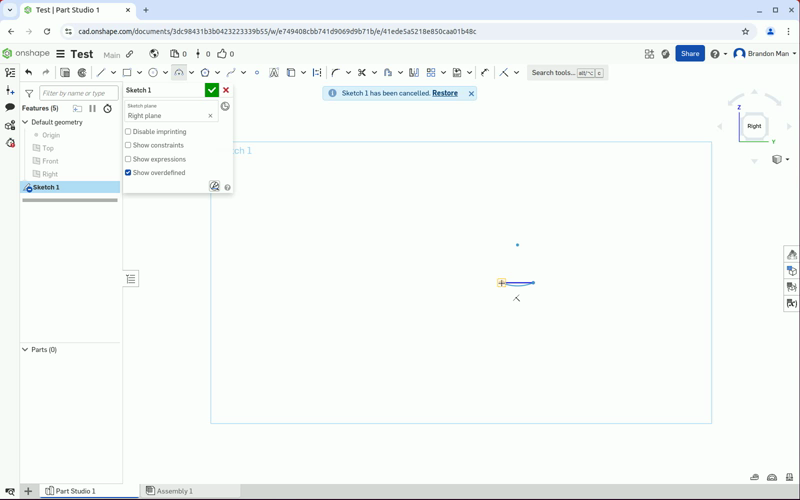
mouse_move(517, 267)
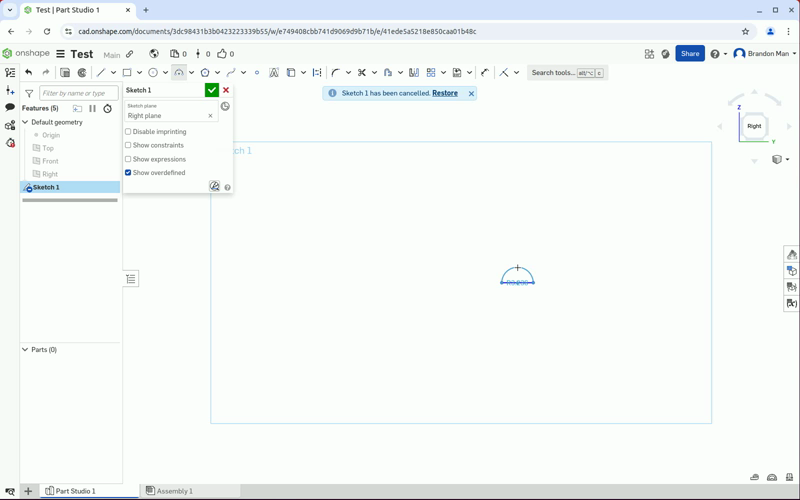
click(517, 267)
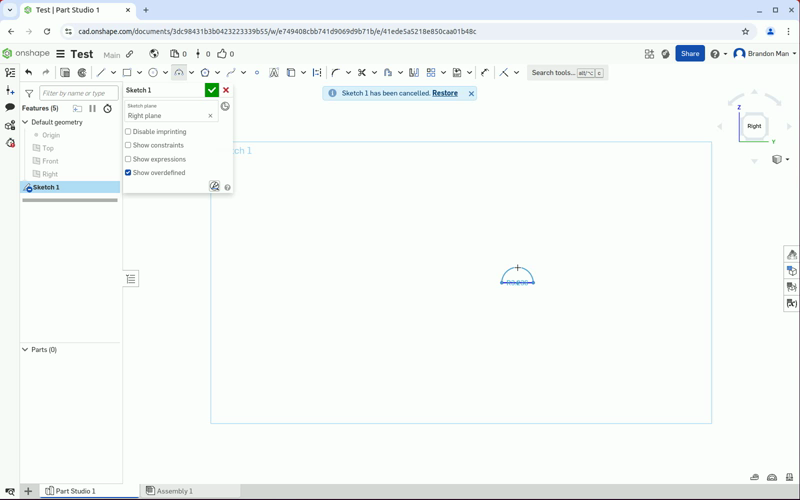
key_up(shift)
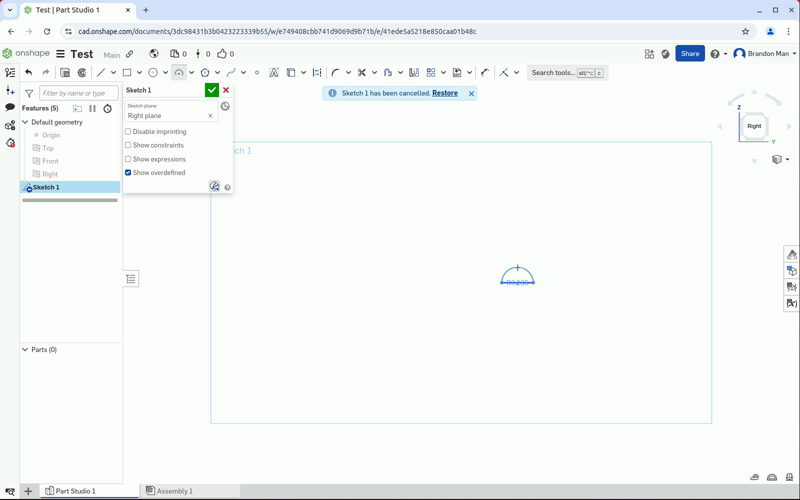
key(esc)
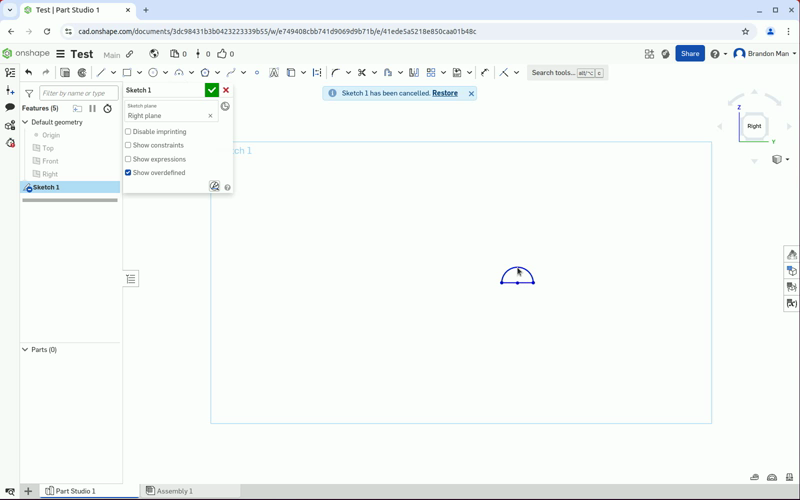
mouse_move(510, 278)
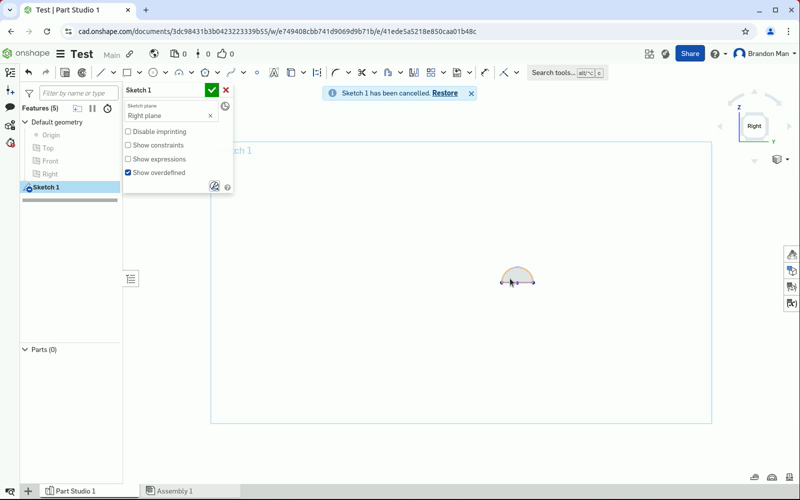
scroll(6)
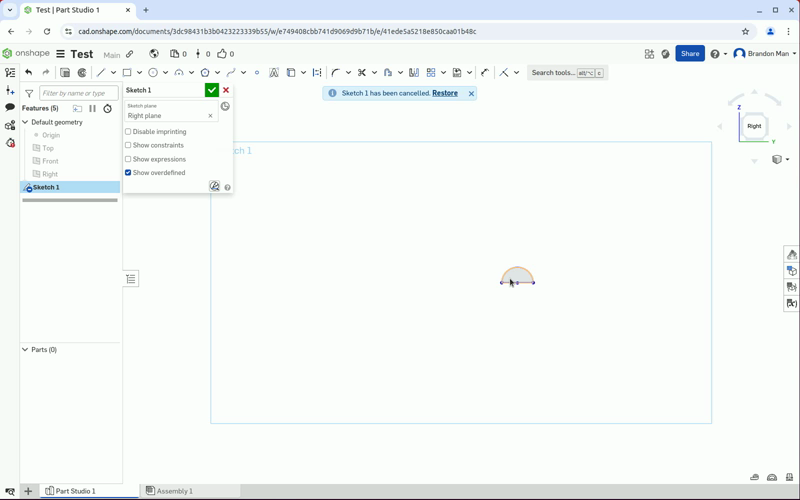
scroll(6)
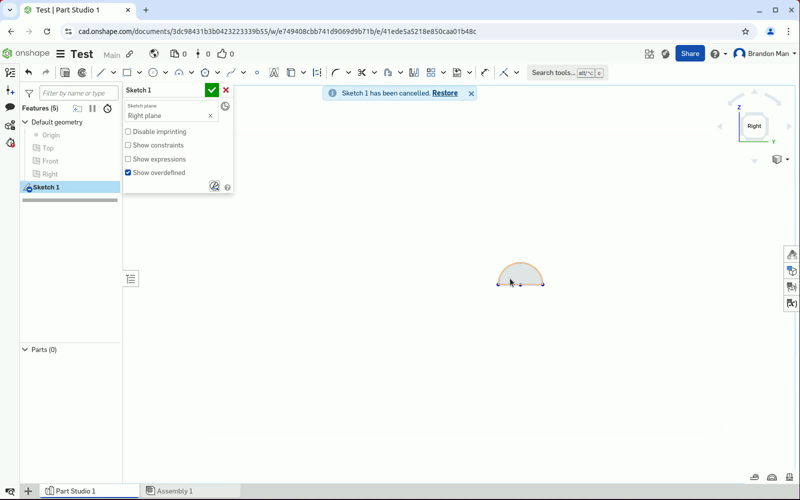
scroll(6)
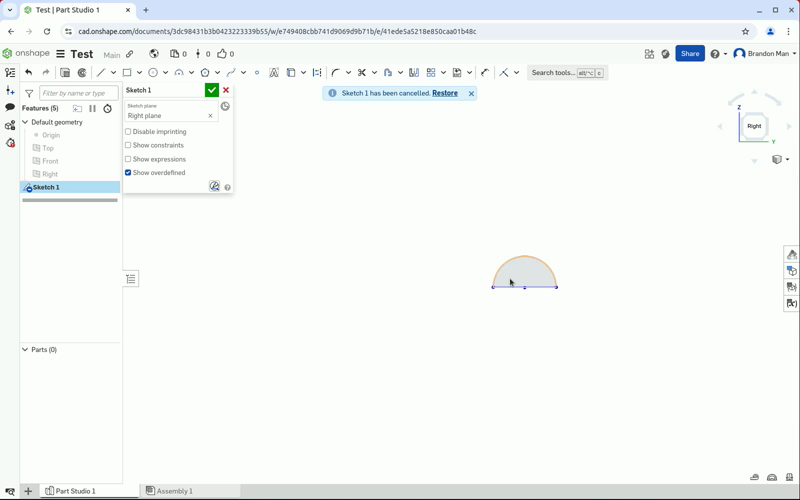
scroll(6)
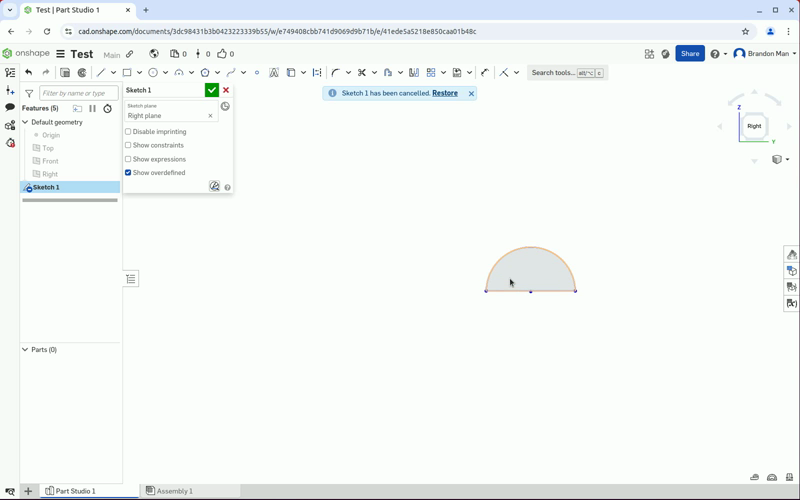
scroll(6)
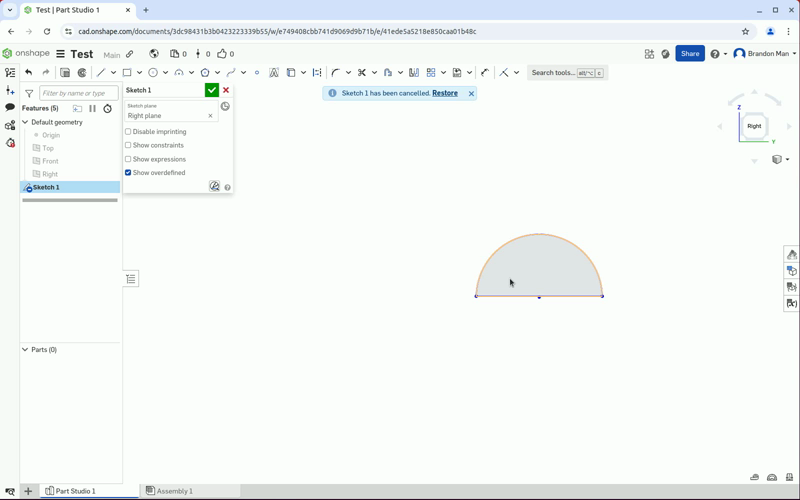
scroll(6)
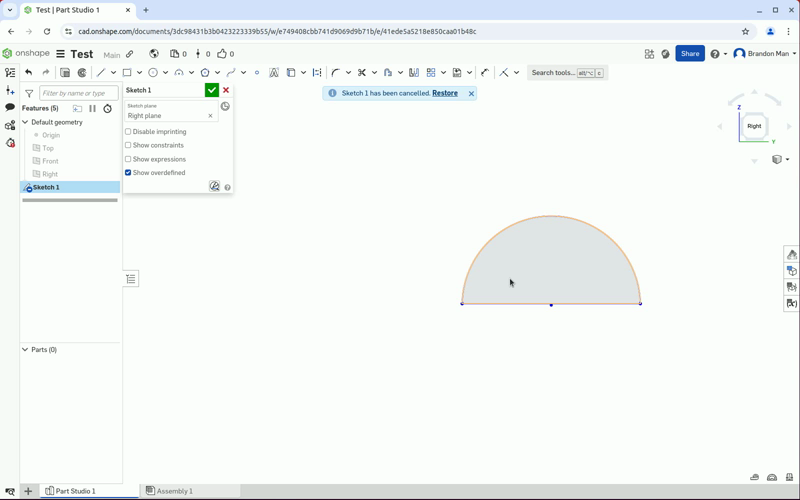
scroll(6)
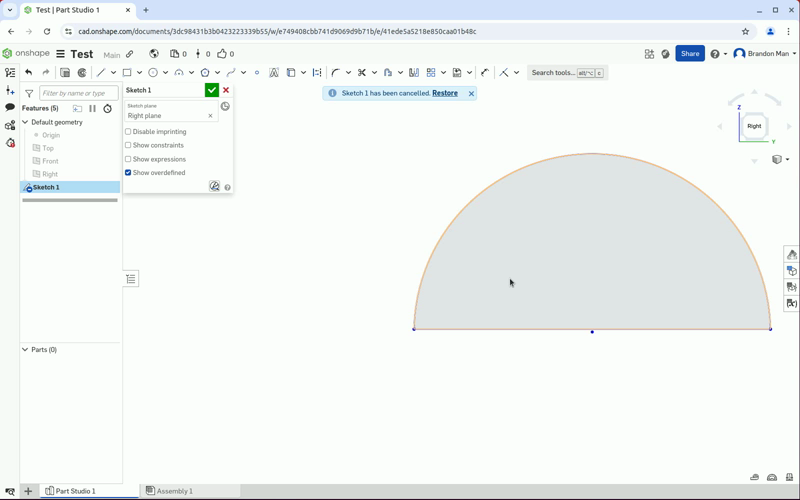
click(510, 278)
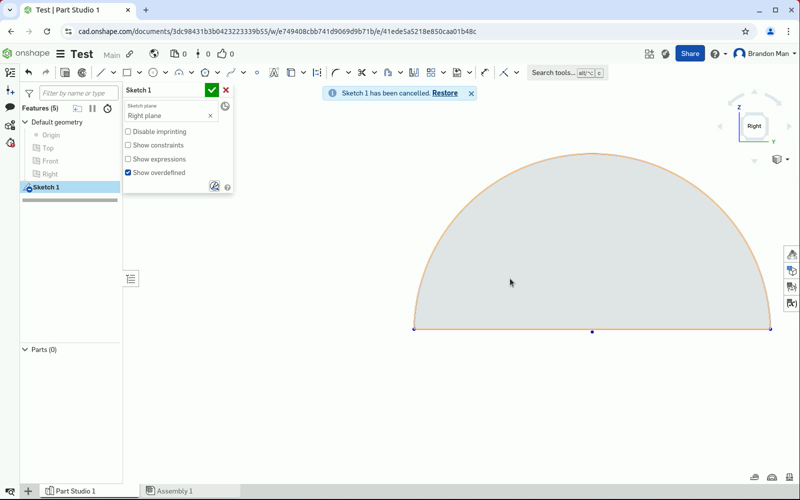
scroll(-6)
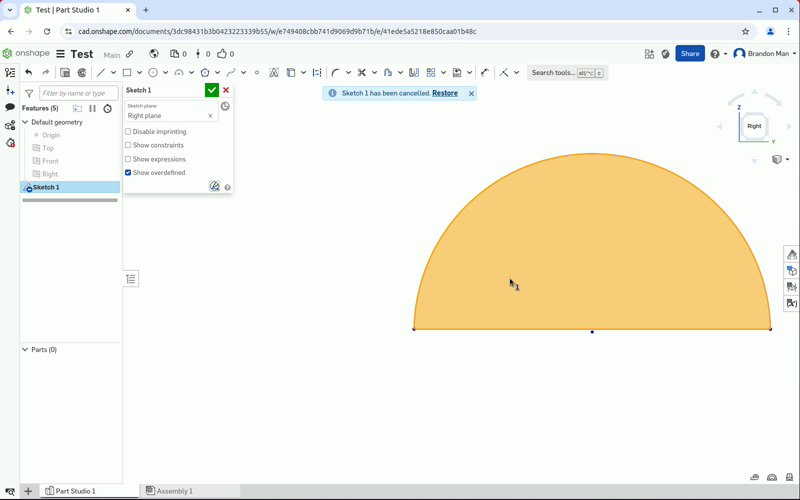
scroll(-6)
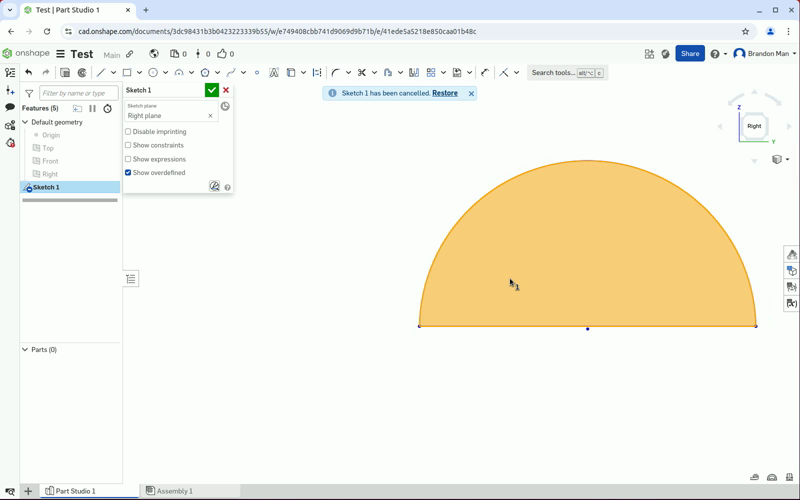
scroll(-6)
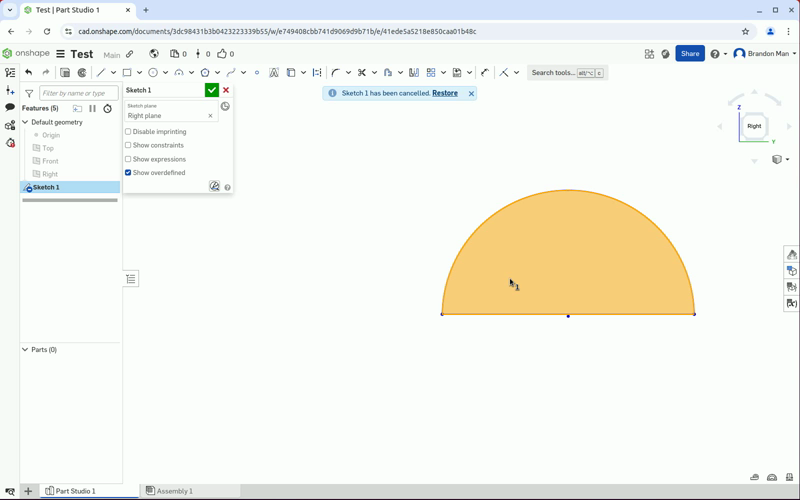
scroll(-6)
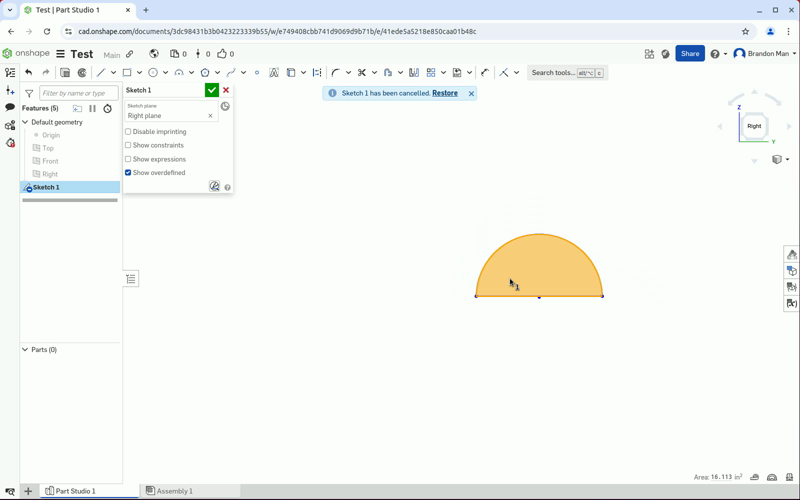
scroll(-6)
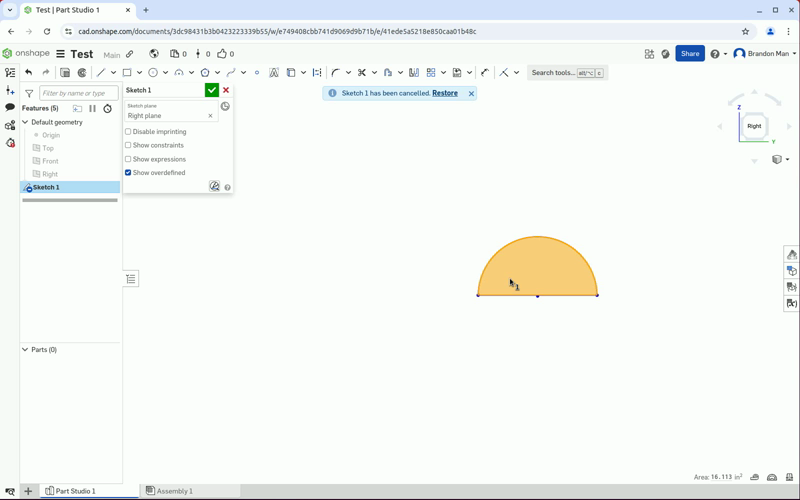
scroll(-6)
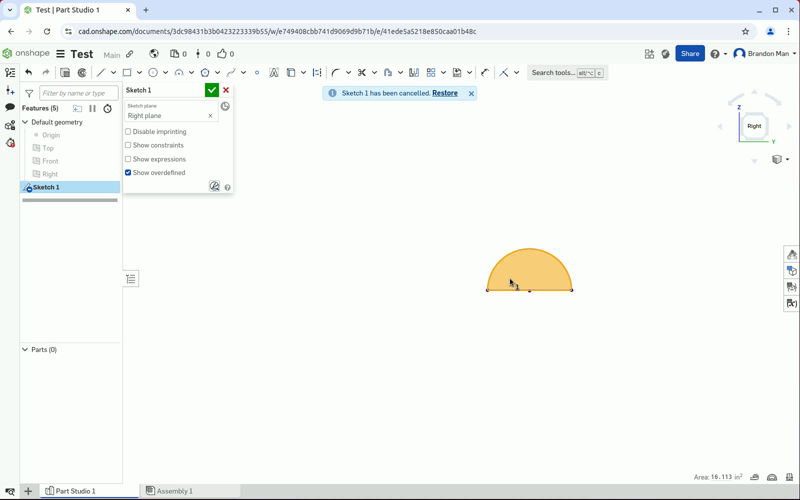
scroll(-6)
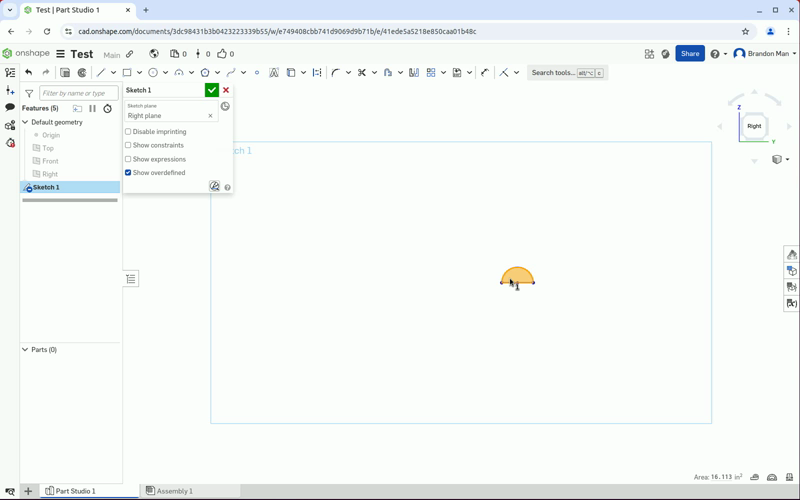
mouse_move(73, 352)
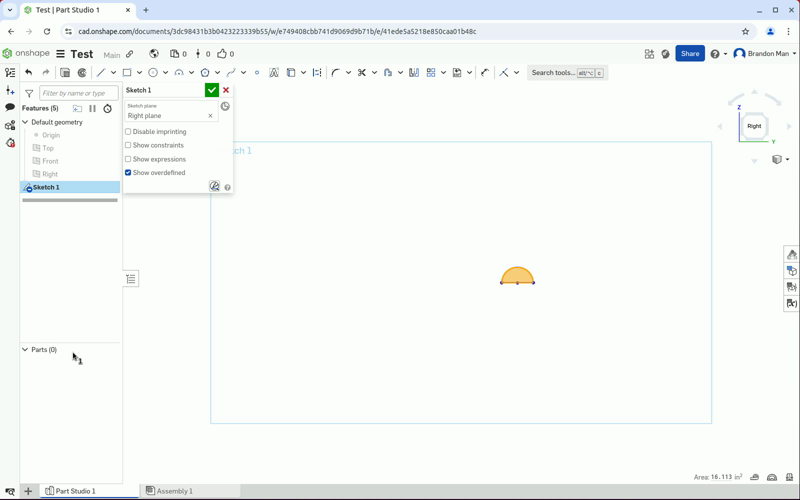
key(shift+y)
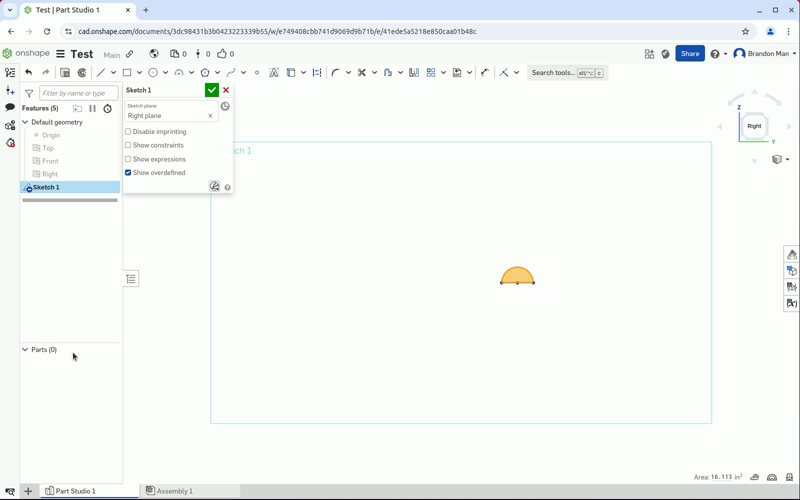
key(shift+e)
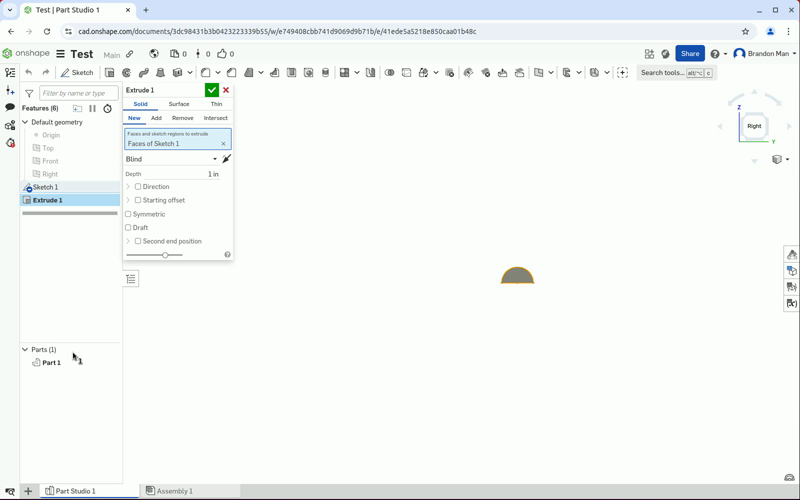
mouse_move(143, 106)
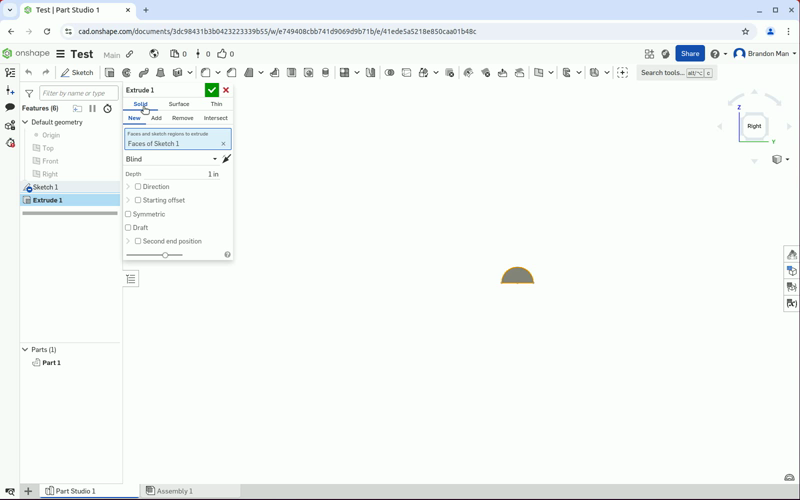
click(143, 106)
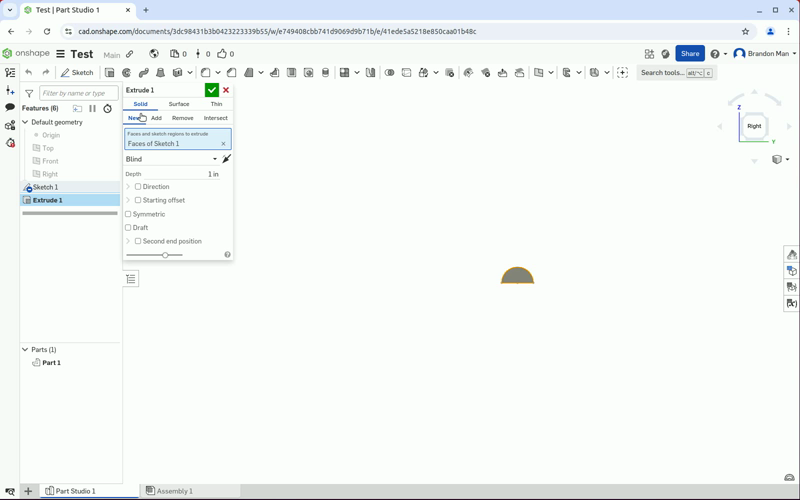
mouse_move(137, 120)
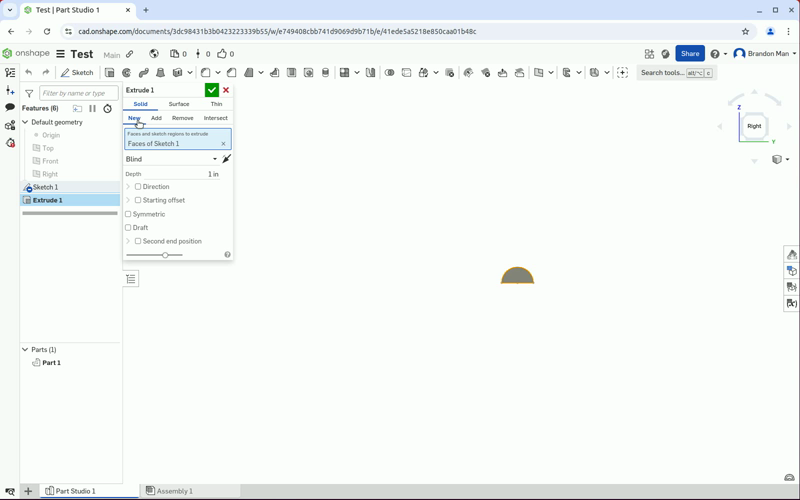
click(137, 120)
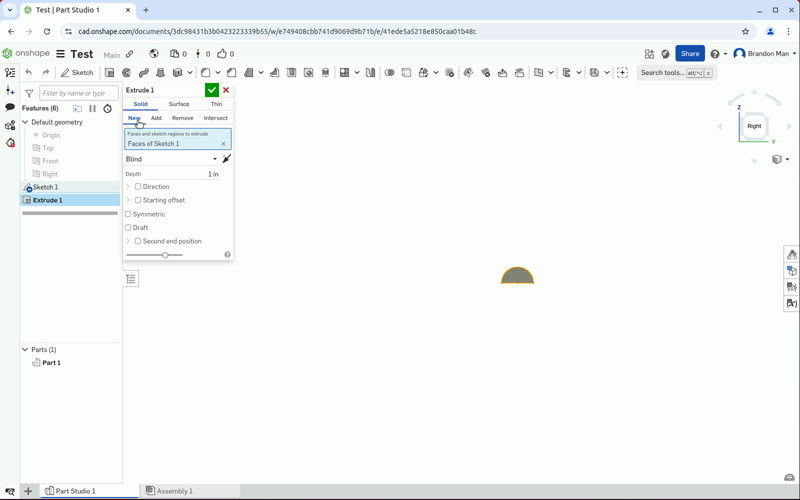
key(tab, 4)
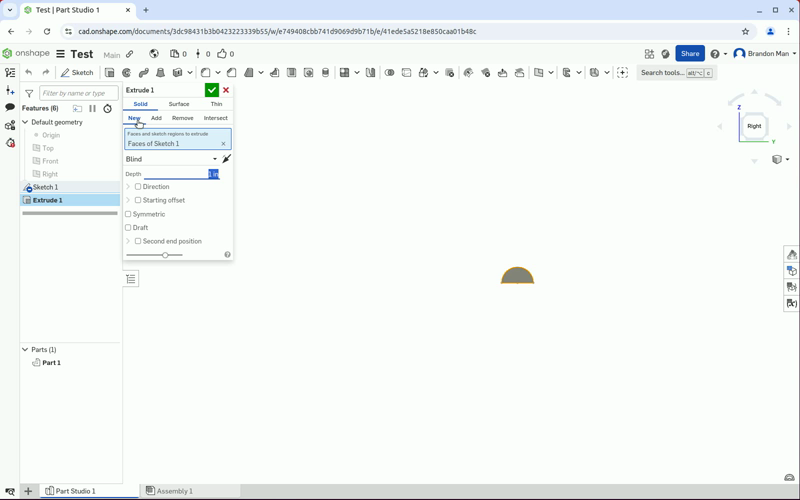
text(-23.108)
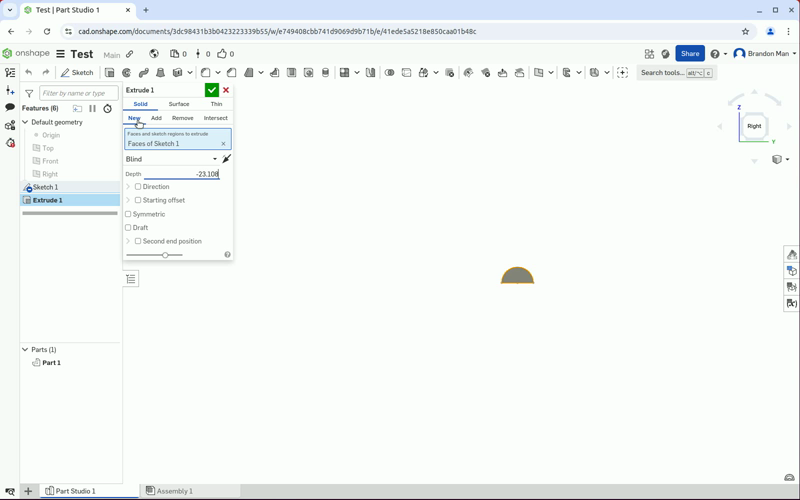
key(enter)
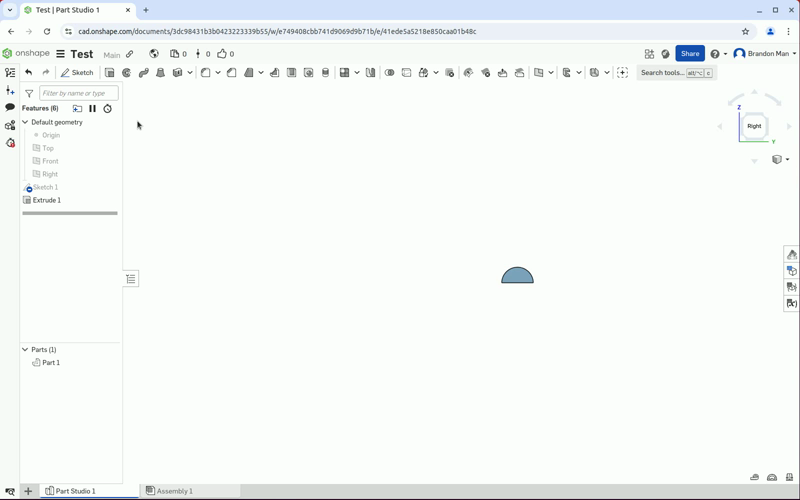
key(shift+h)
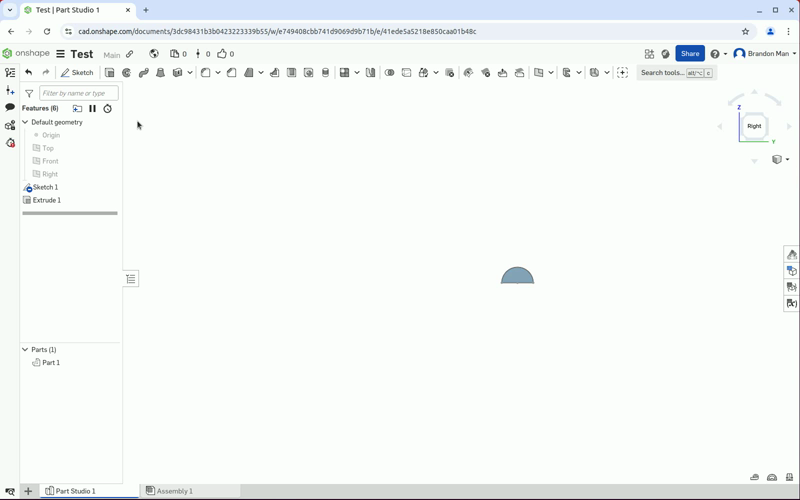
key(shift+h)
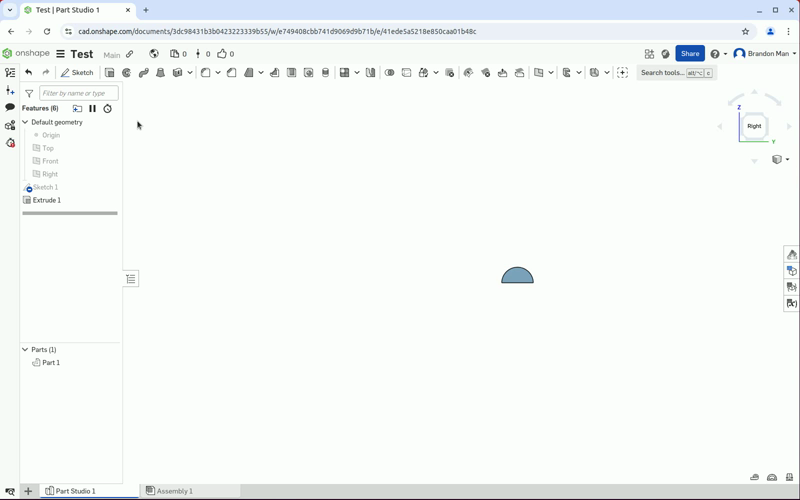
mouse_move(73, 189)
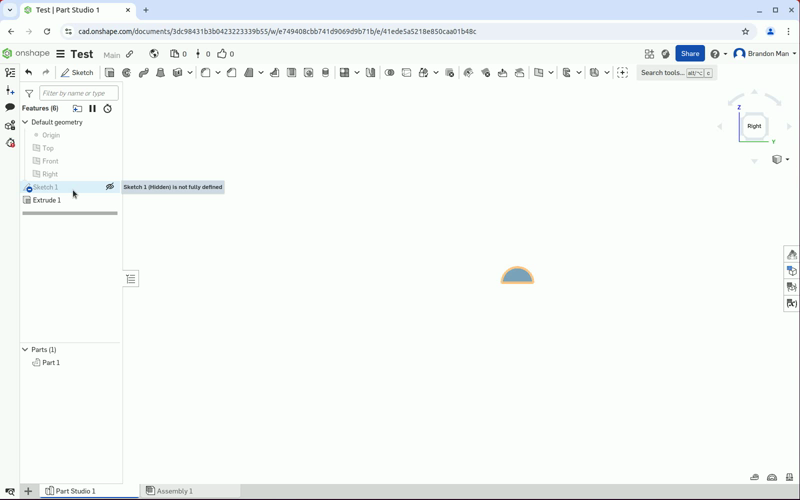
click(73, 189)
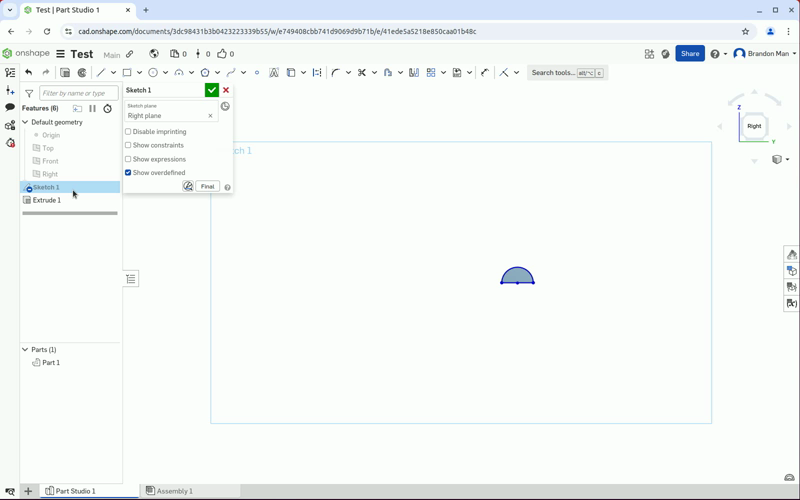
mouse_move(229, 92)
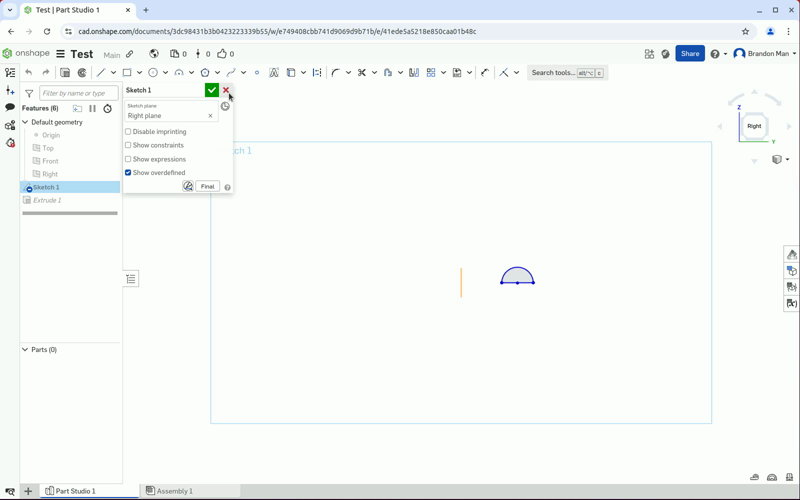
click(229, 92)
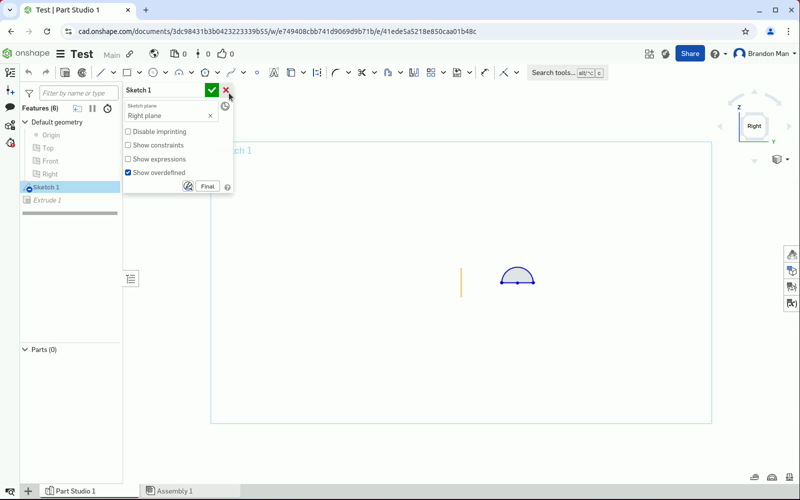
key(shift+s)
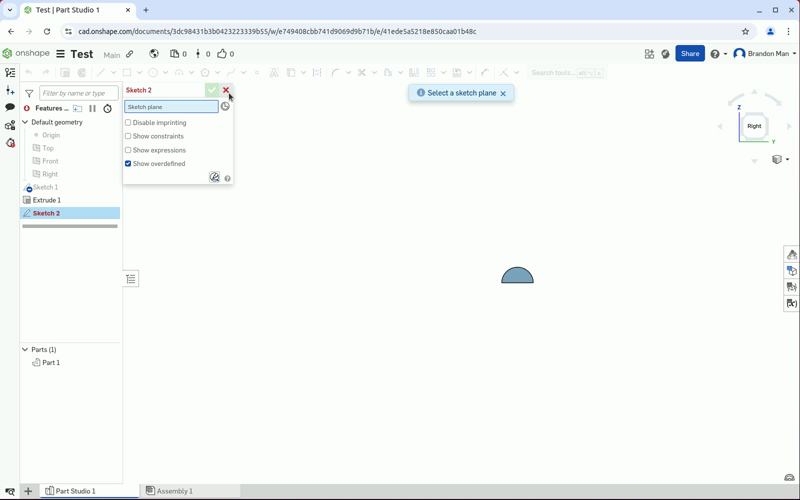
mouse_move(73, 176)
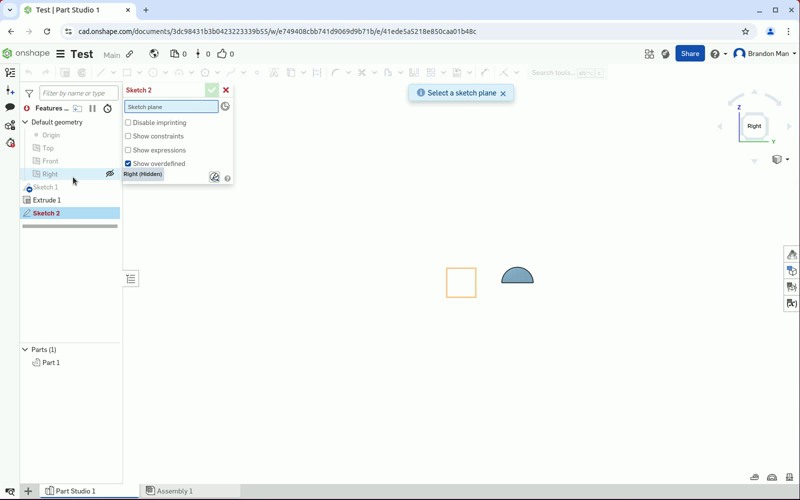
click(73, 176)
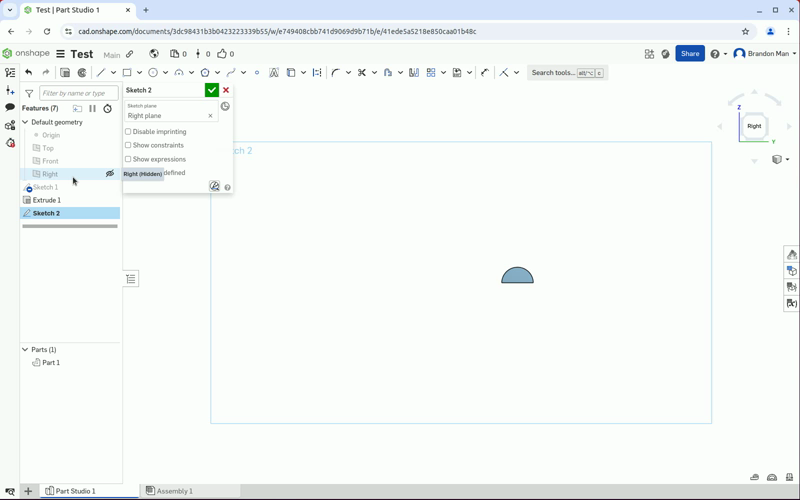
mouse_move(73, 352)
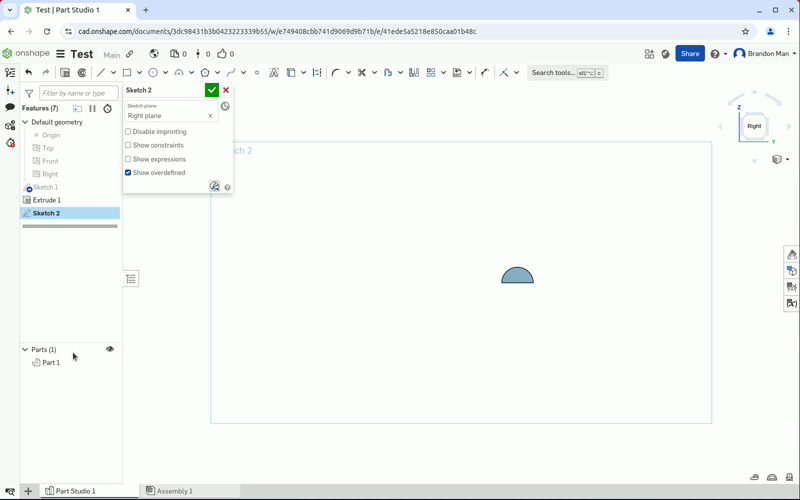
key(y)
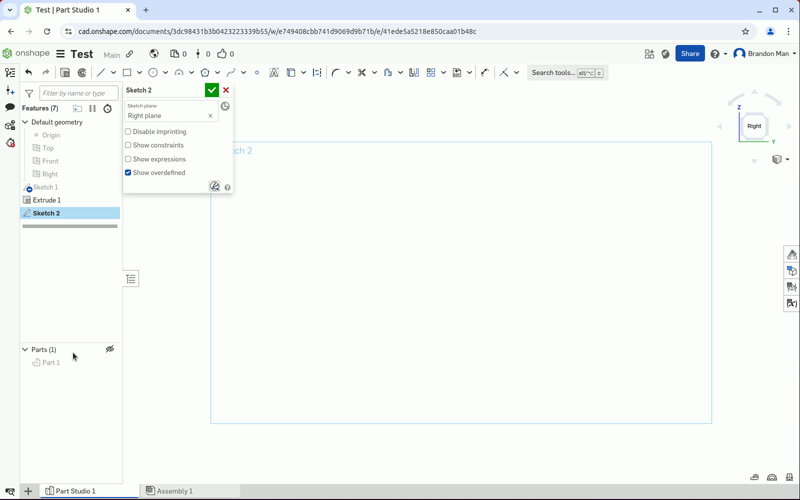
key(l)
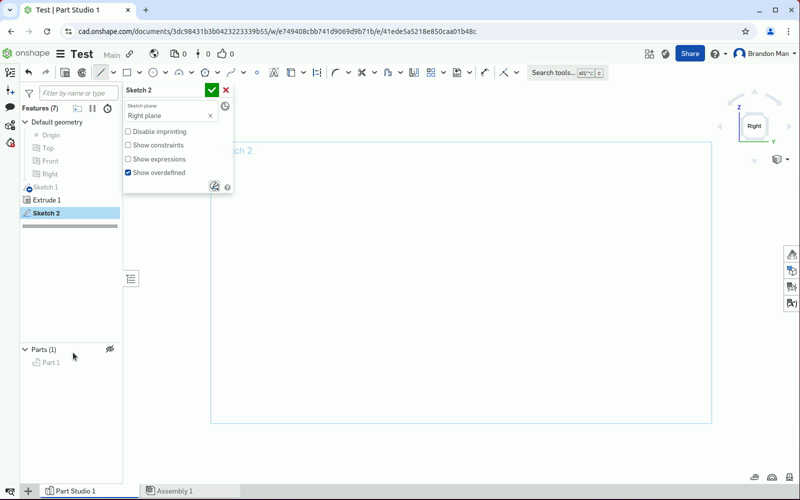
key_down(shift)
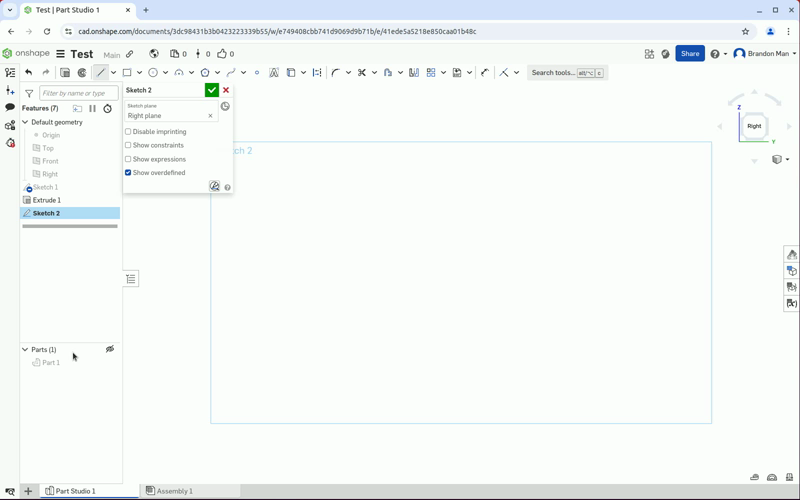
mouse_move(516, 220)
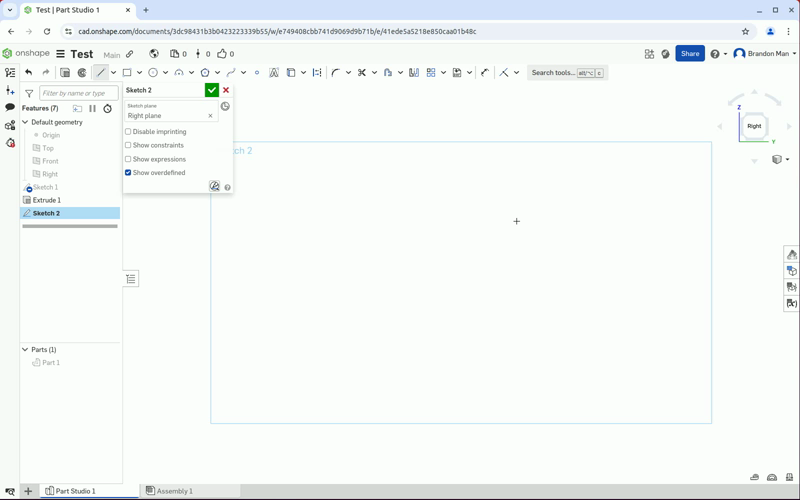
click(516, 220)
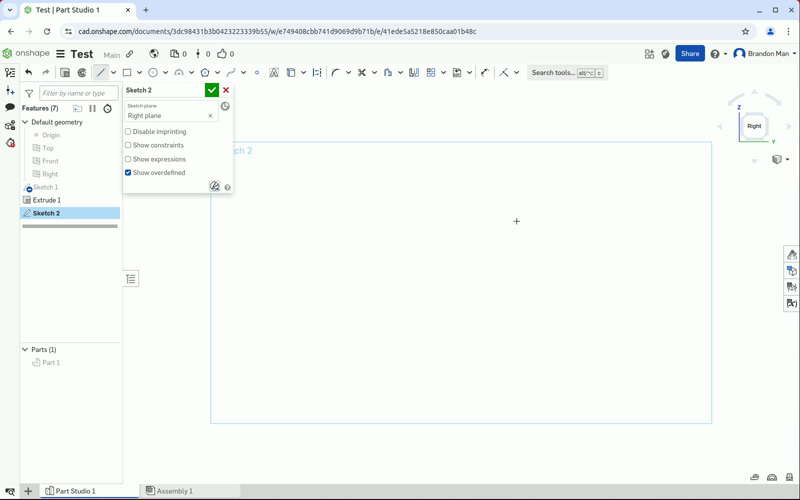
key_up(shift)
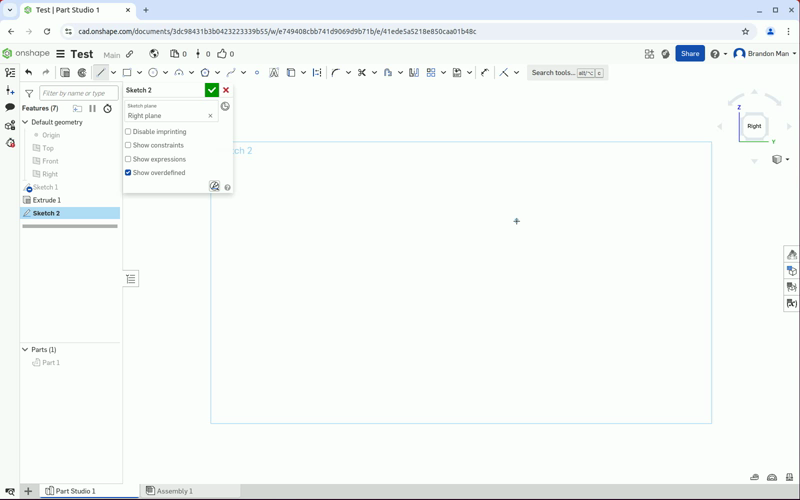
key_down(shift)
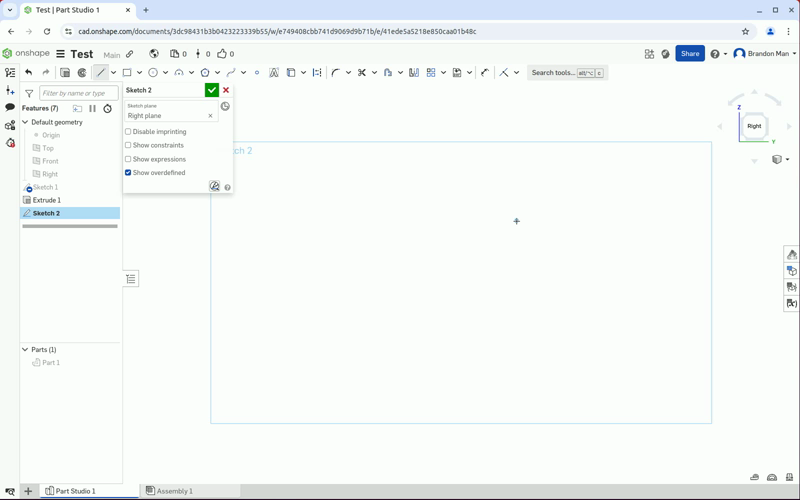
mouse_move(546, 220)
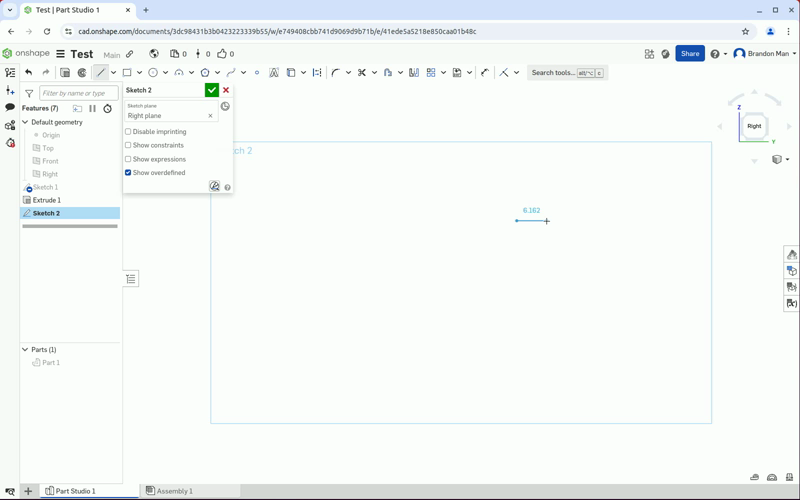
mouse_move(573, 220)
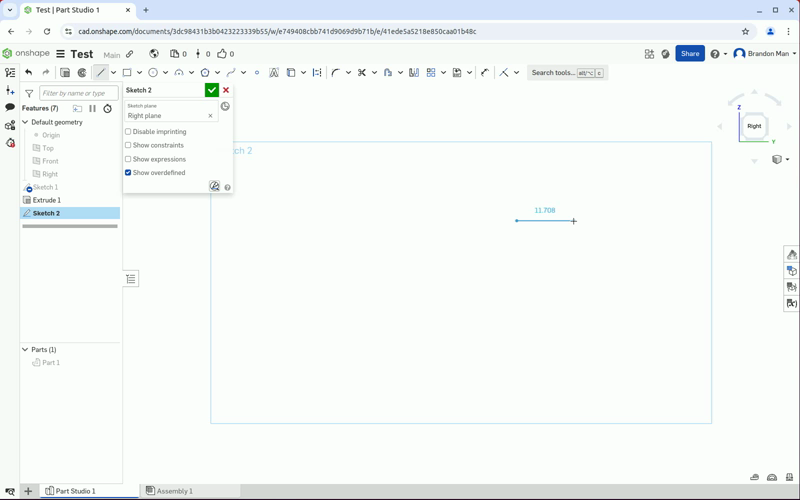
click(573, 220)
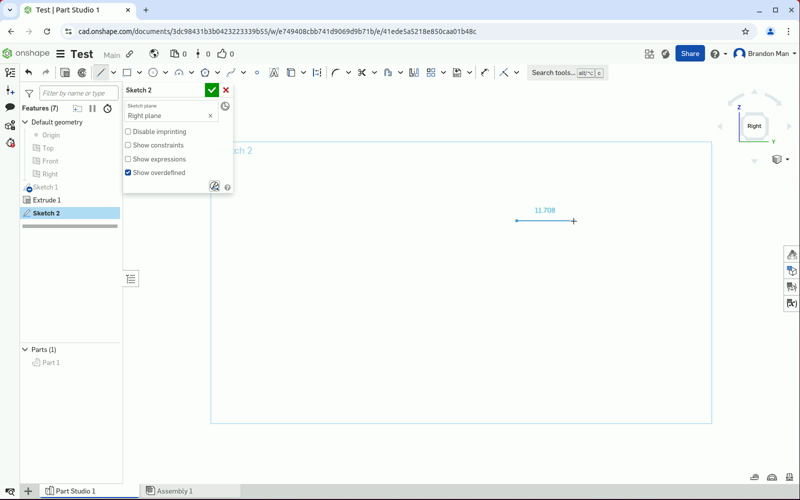
key_up(shift)
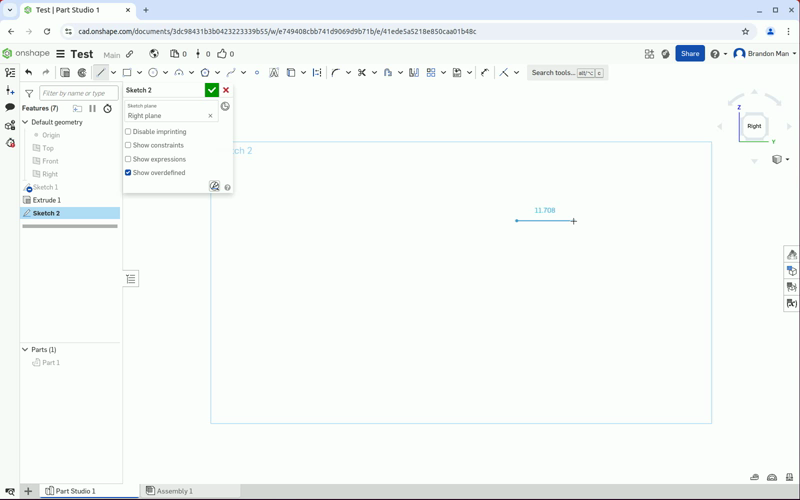
key_down(shift)
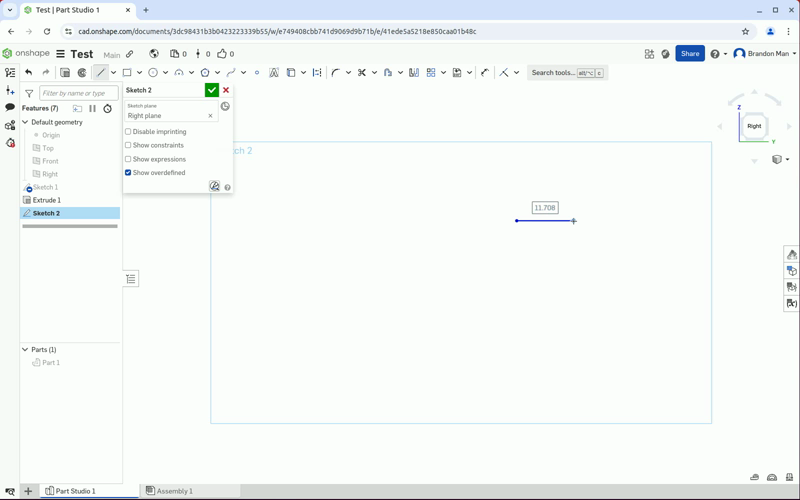
mouse_move(589, 220)
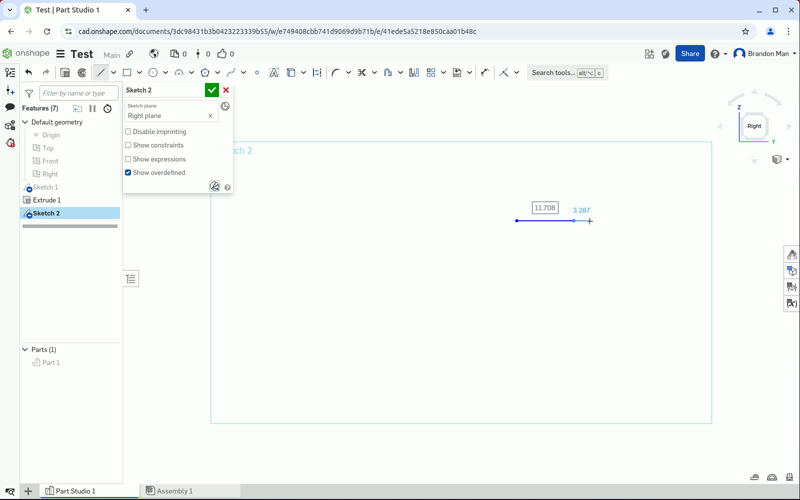
mouse_move(573, 170)
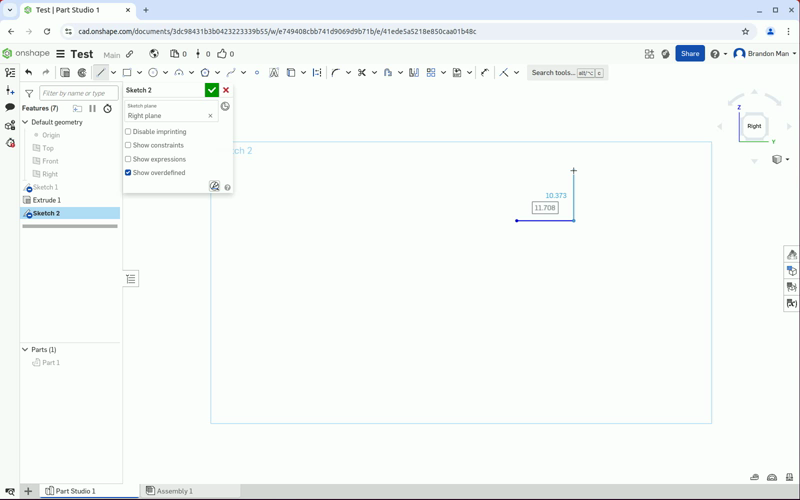
click(573, 170)
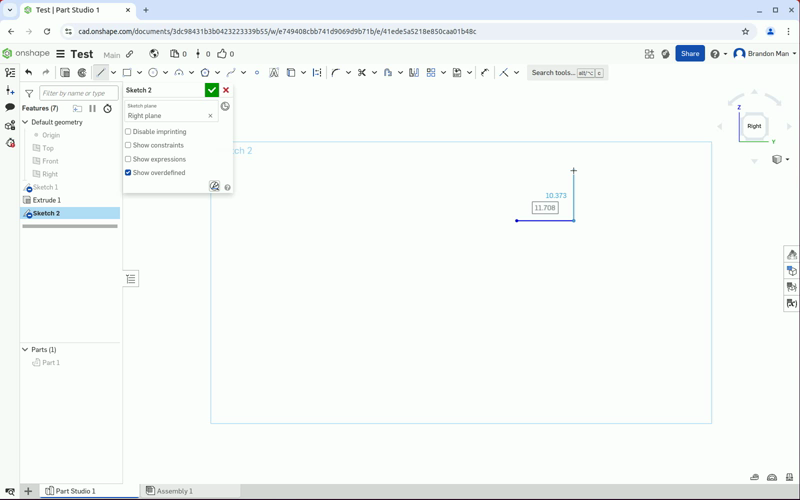
key_up(shift)
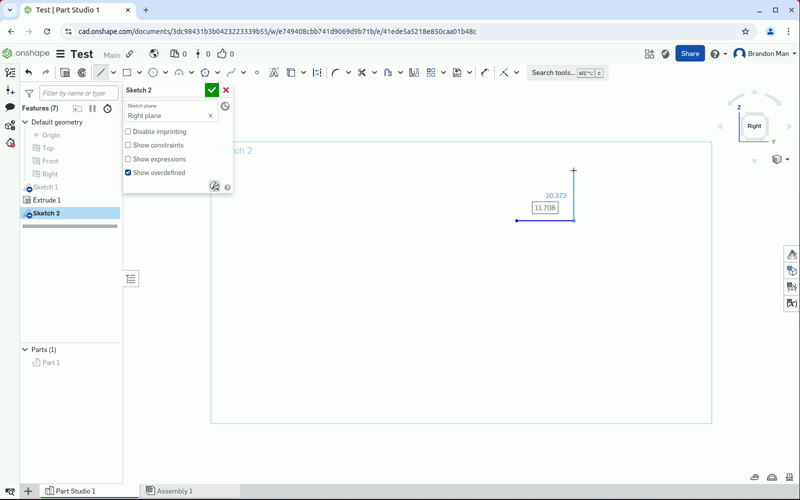
key_down(shift)
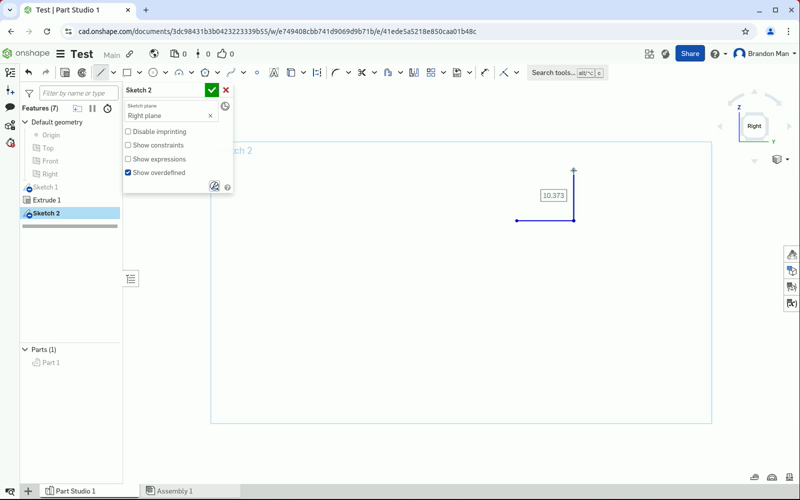
mouse_move(589, 170)
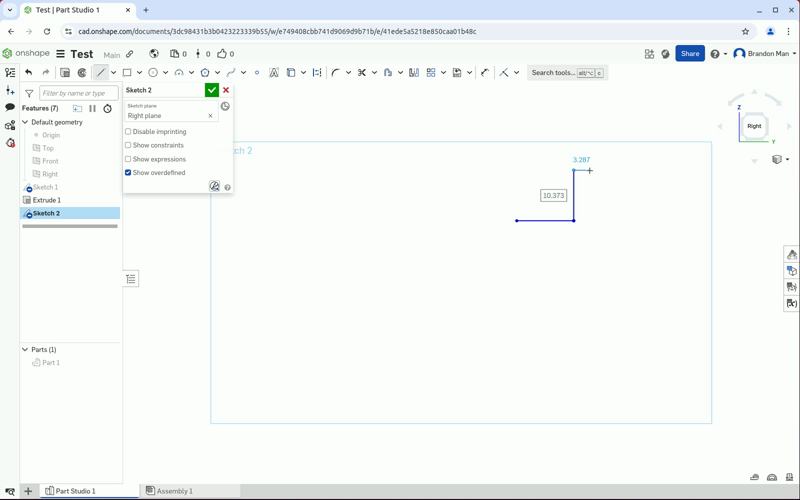
mouse_move(516, 170)
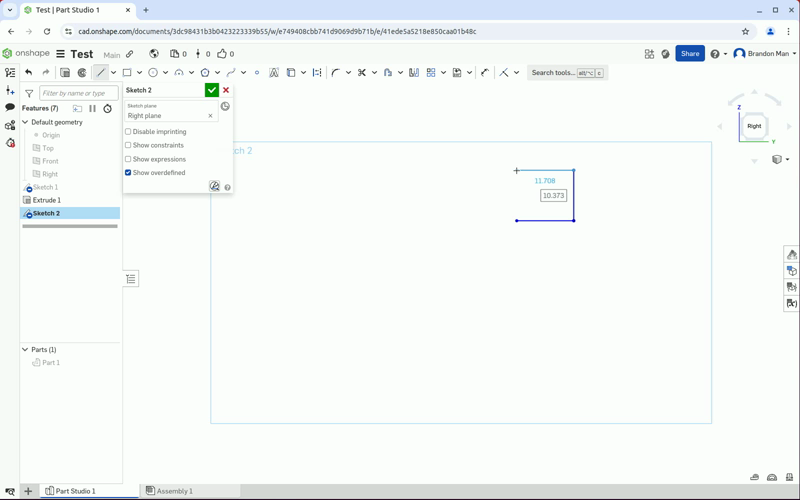
click(516, 170)
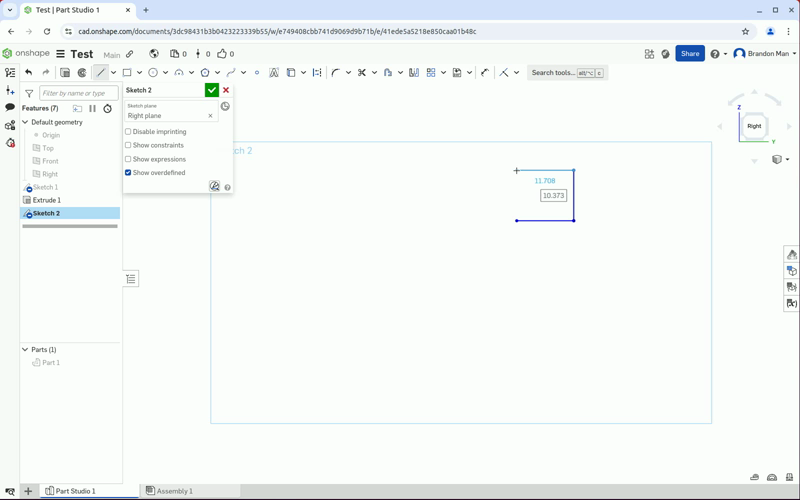
key_up(shift)
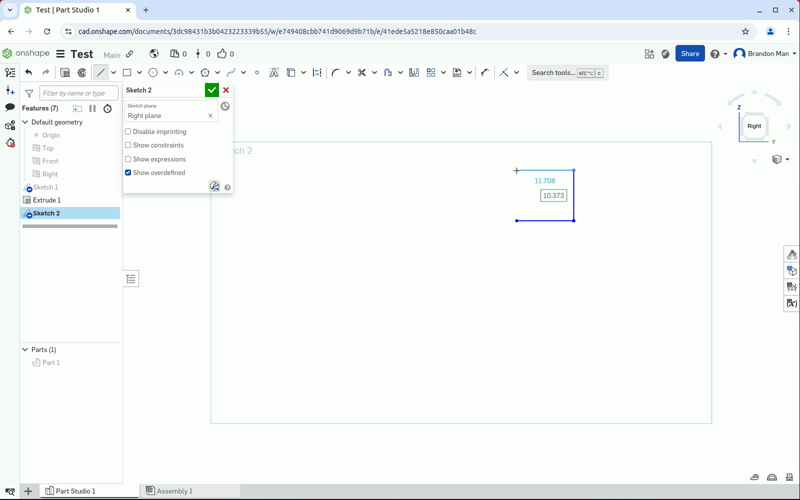
mouse_move(546, 170)
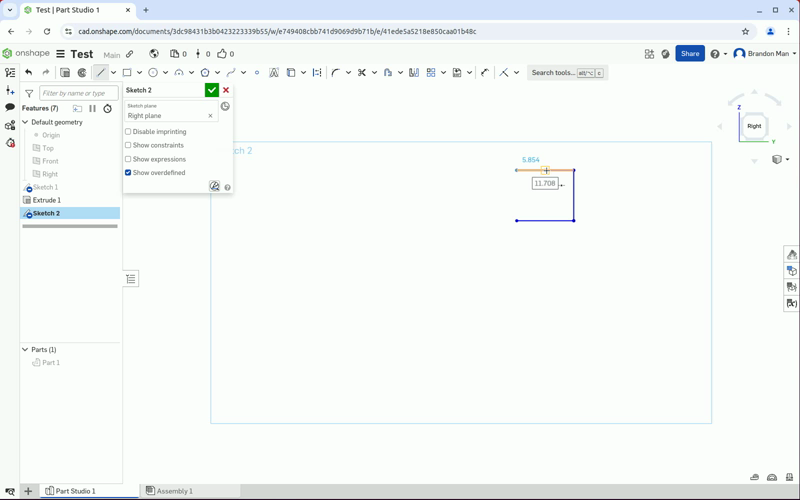
key_down(shift)
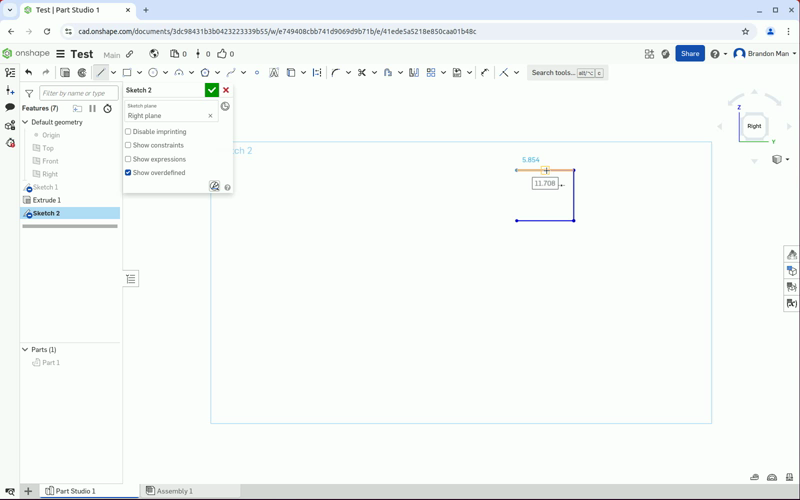
mouse_move(516, 220)
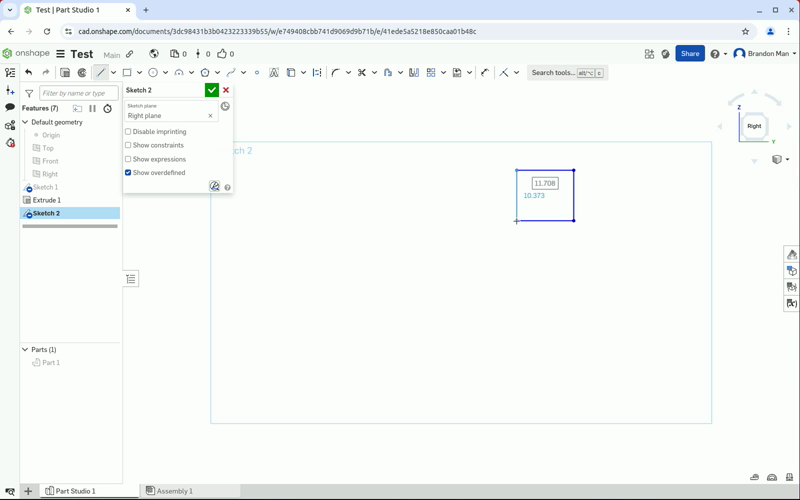
key_up(shift)
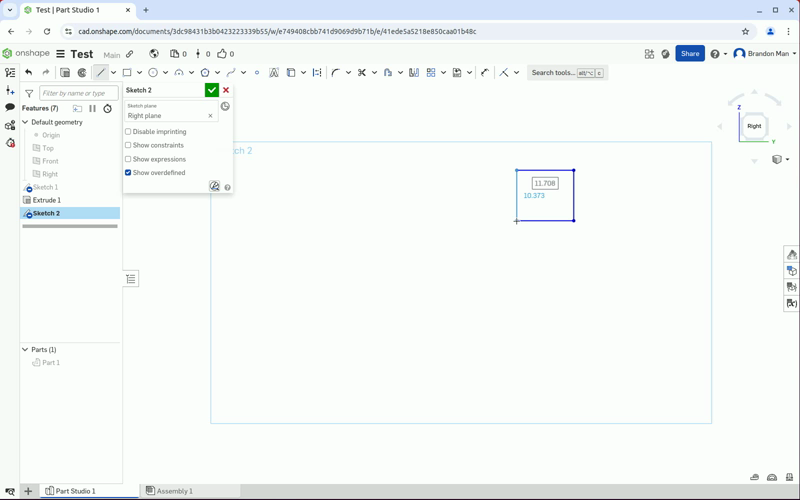
click(516, 220)
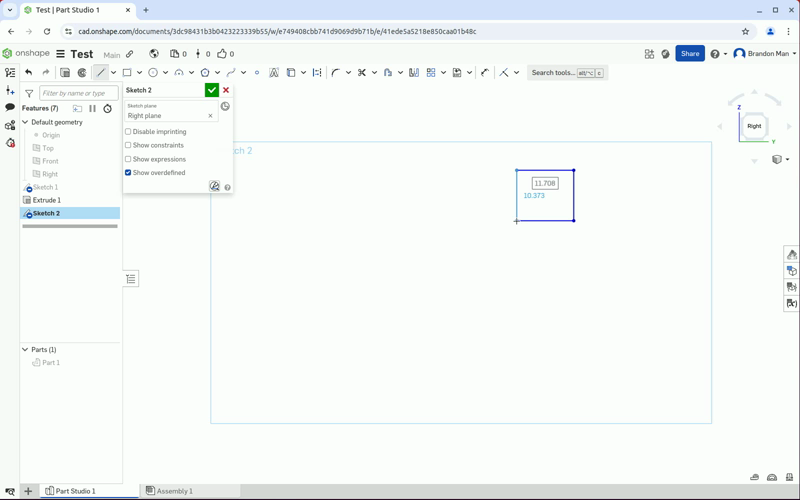
key(esc)
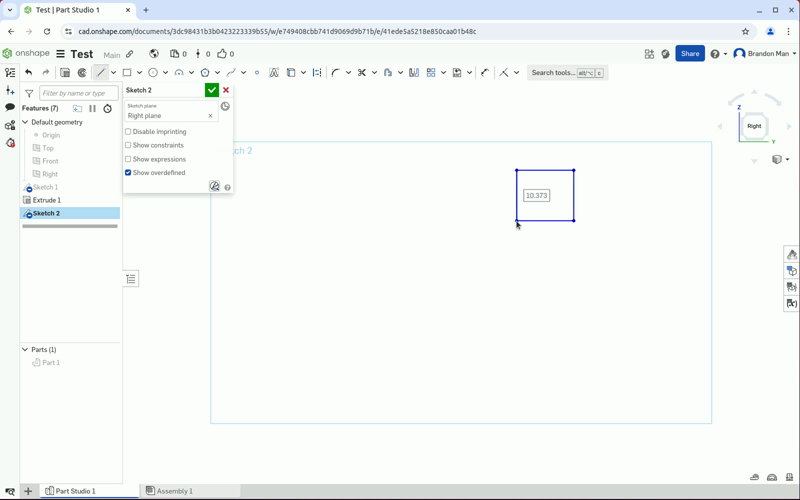
mouse_move(544, 211)
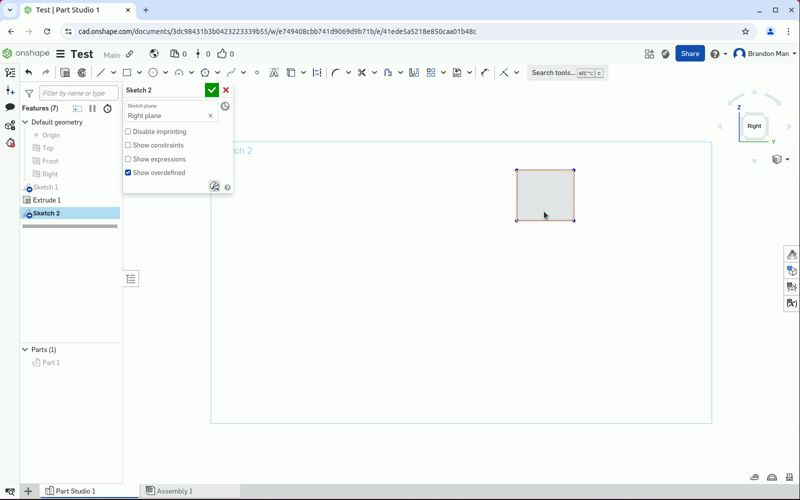
click(544, 211)
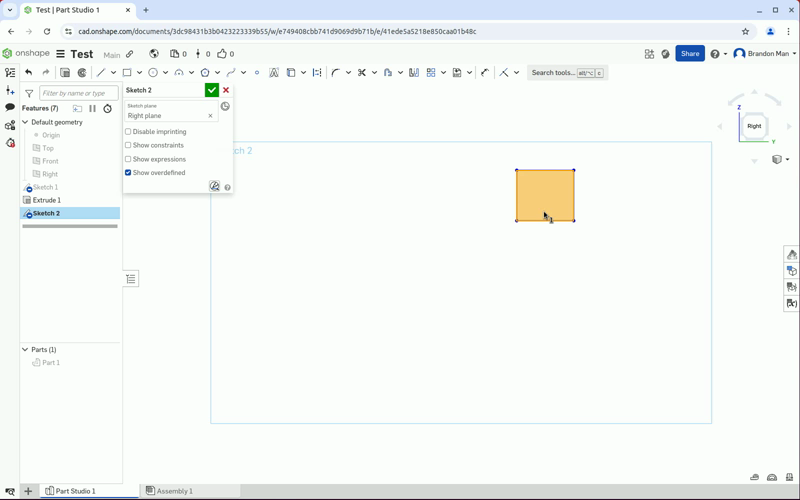
mouse_move(73, 352)
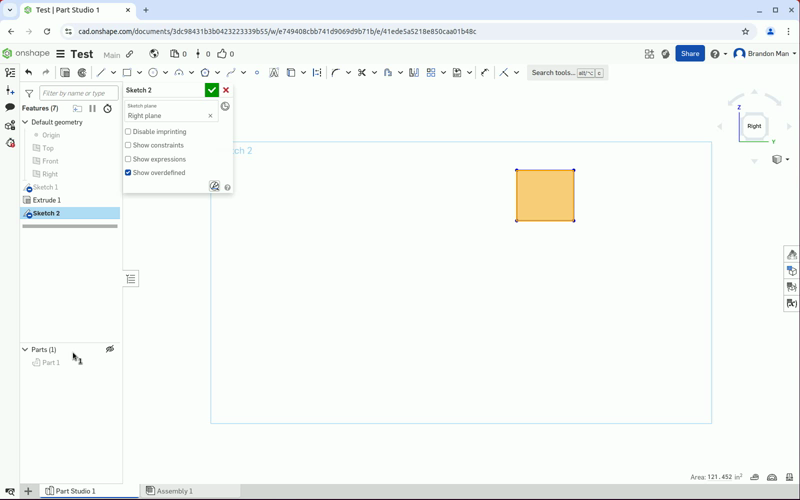
key(shift+y)
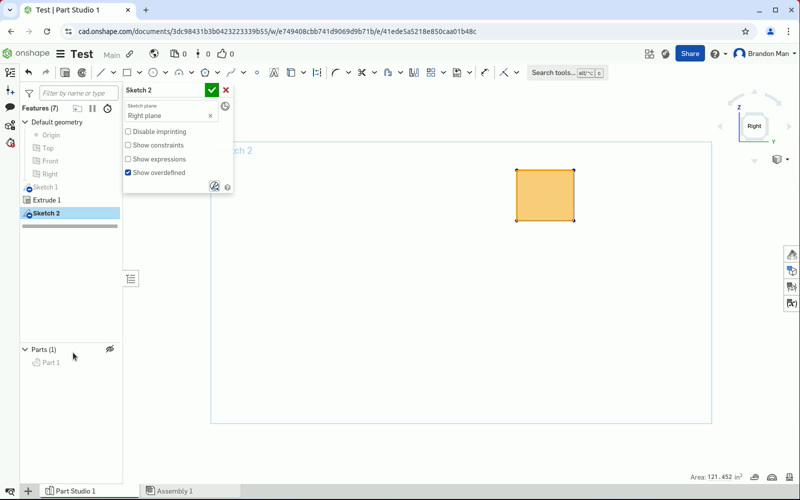
key(shift+e)
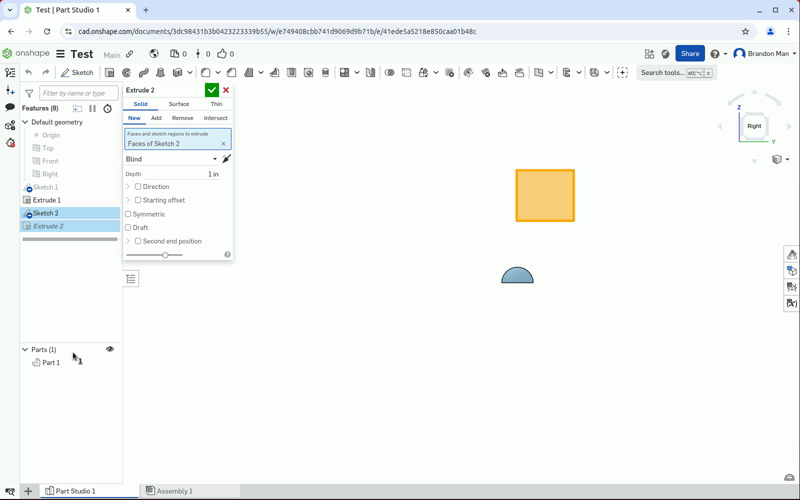
mouse_move(143, 106)
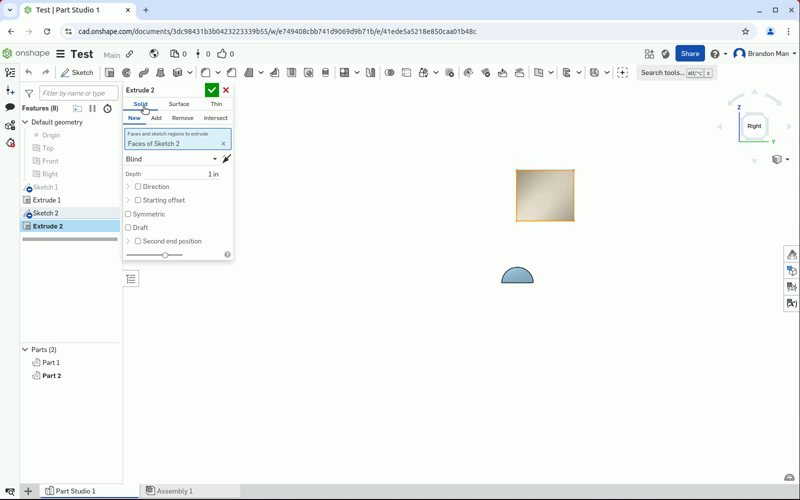
click(143, 106)
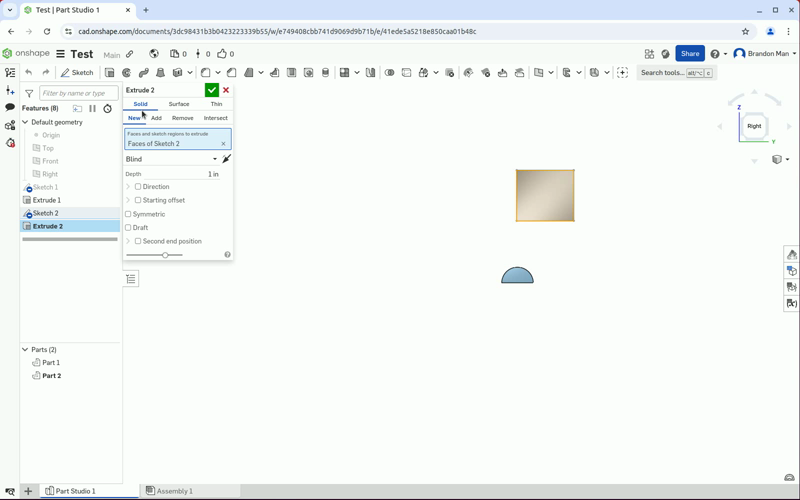
mouse_move(137, 120)
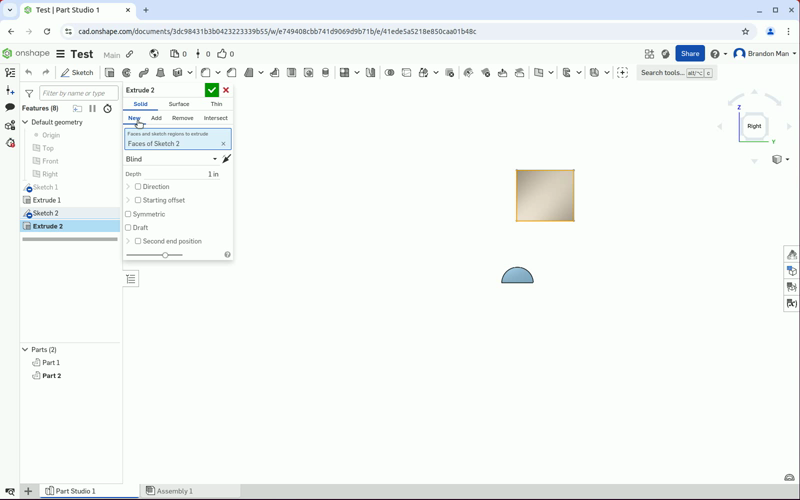
click(137, 120)
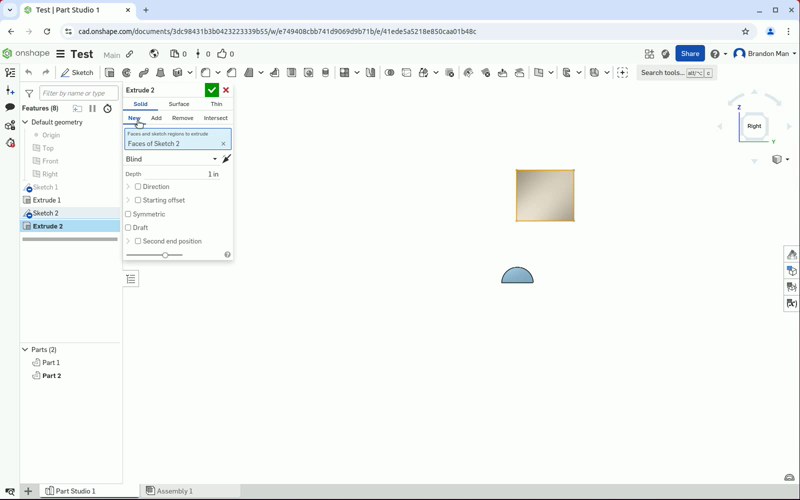
key(tab, 4)
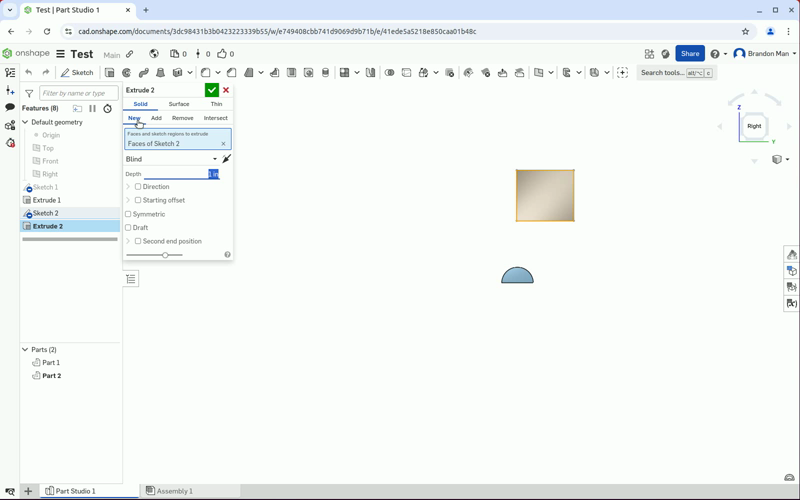
text(-23.108)
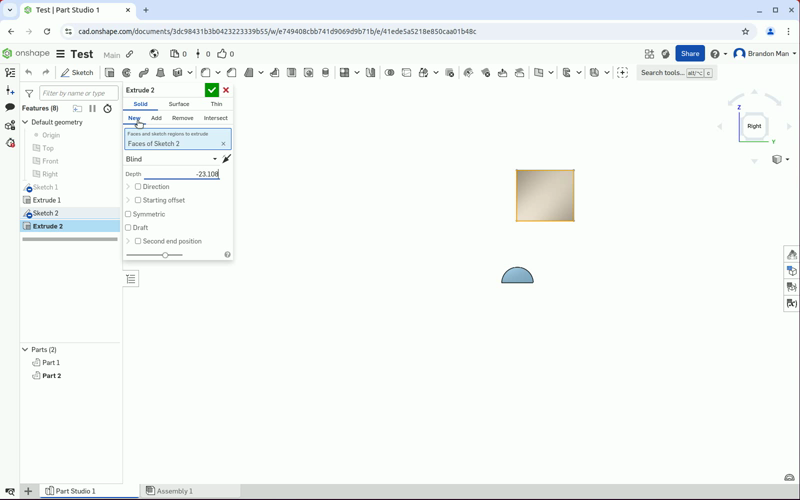
key(enter)
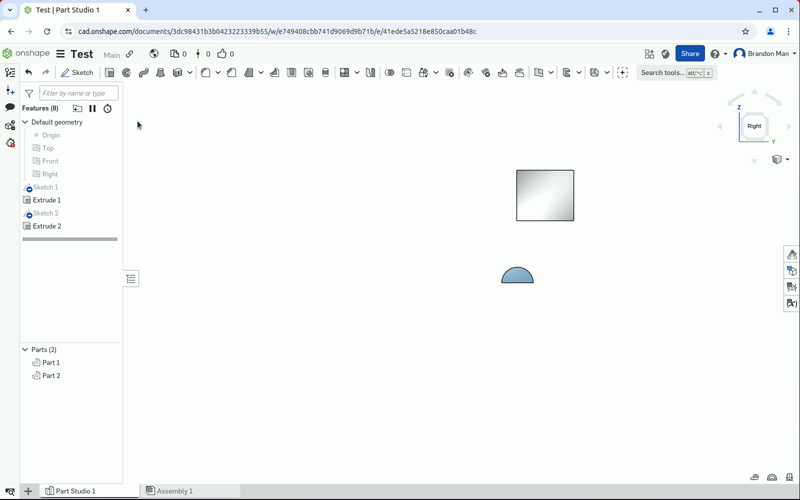
key(shift+h)
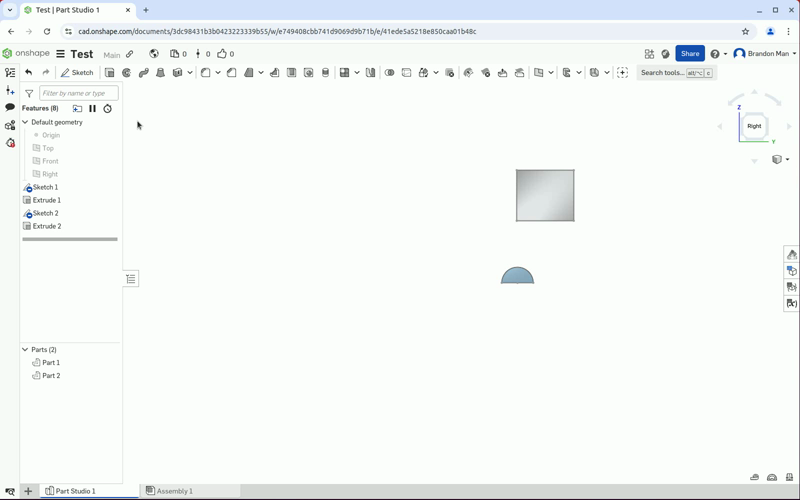
key(shift+h)
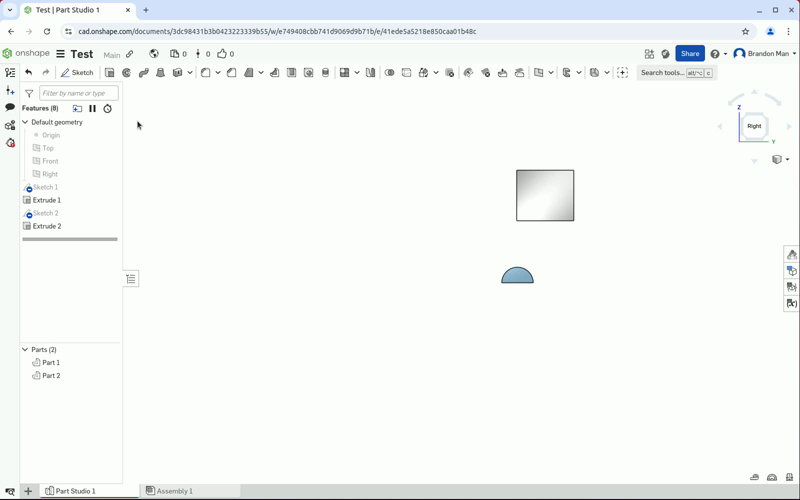
mouse_move(73, 189)
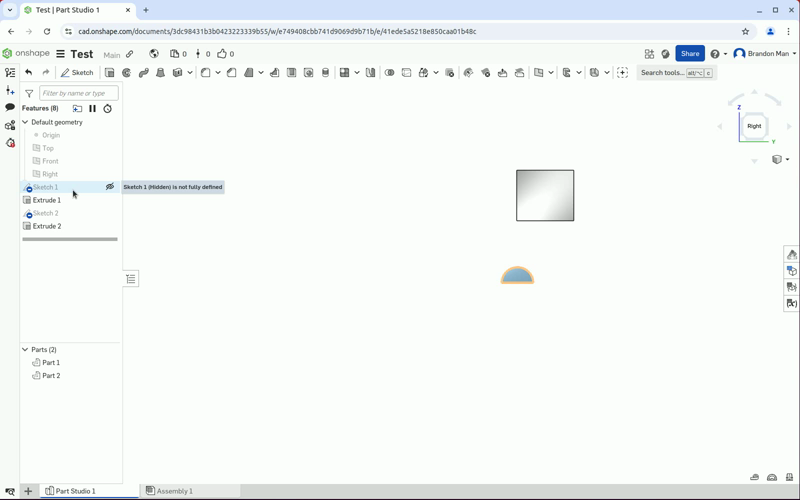
click(73, 189)
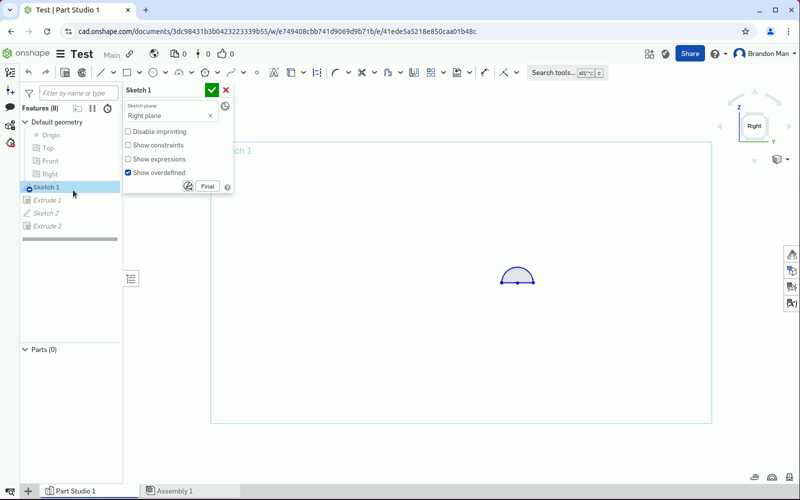
mouse_move(229, 92)
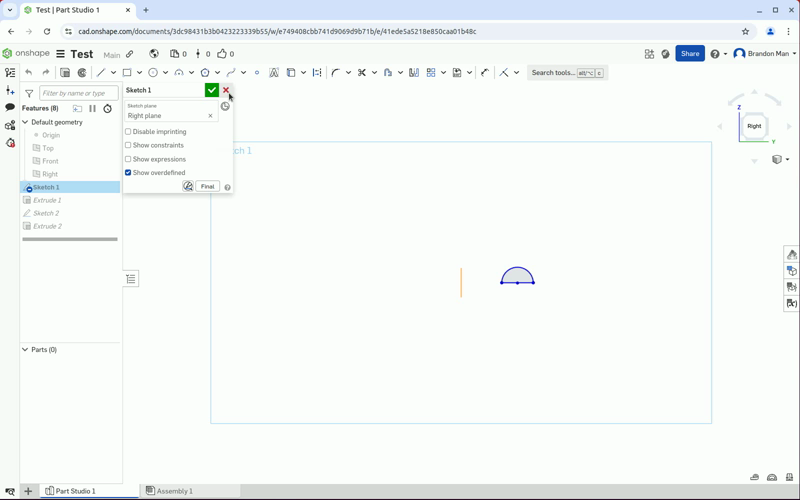
click(229, 92)
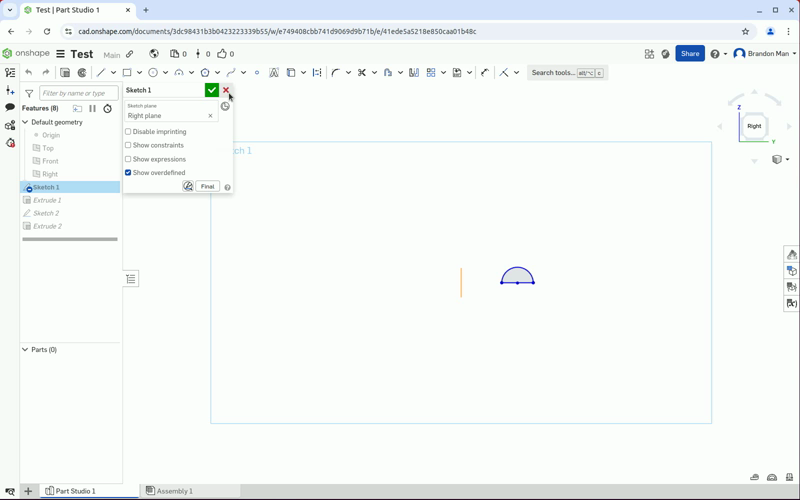
key(shift+s)
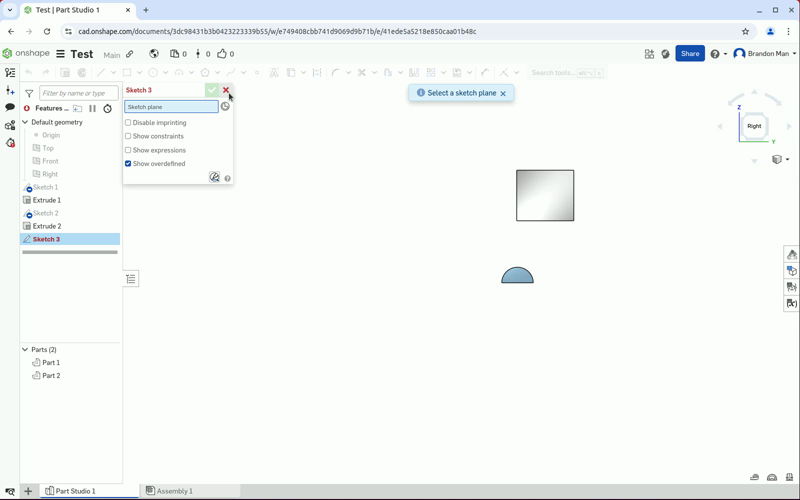
mouse_move(73, 176)
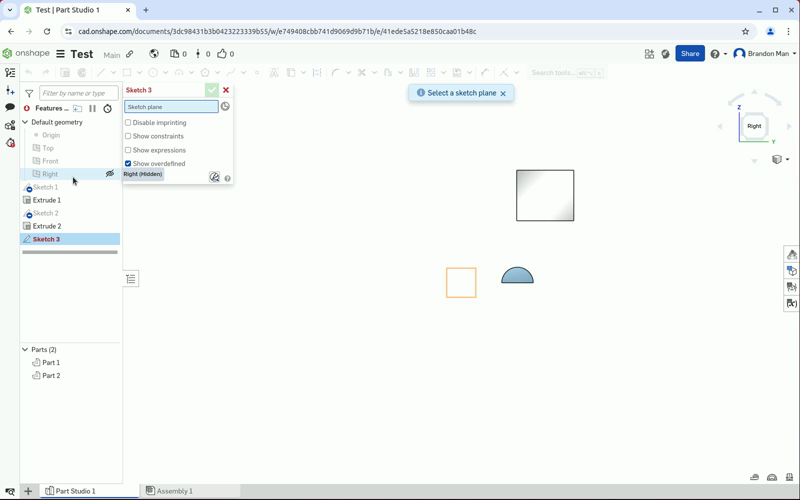
click(73, 176)
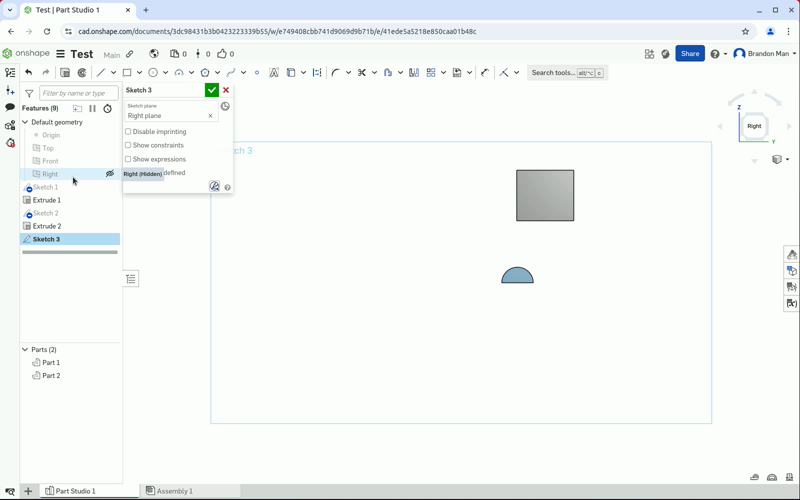
mouse_move(73, 352)
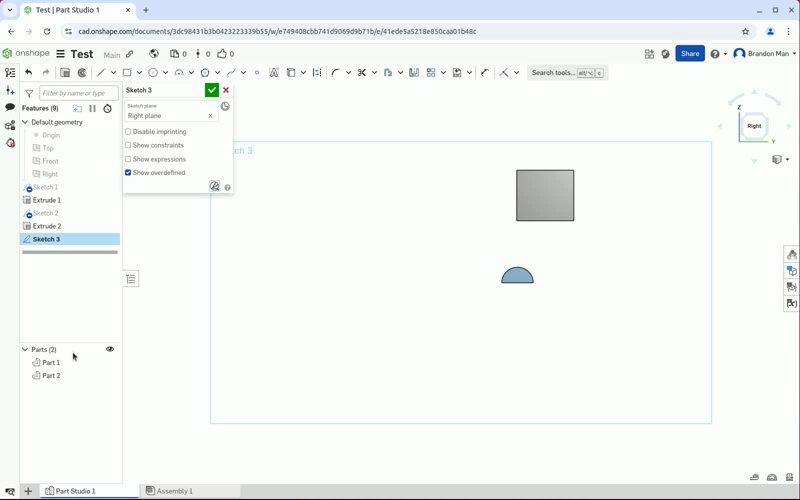
key(y)
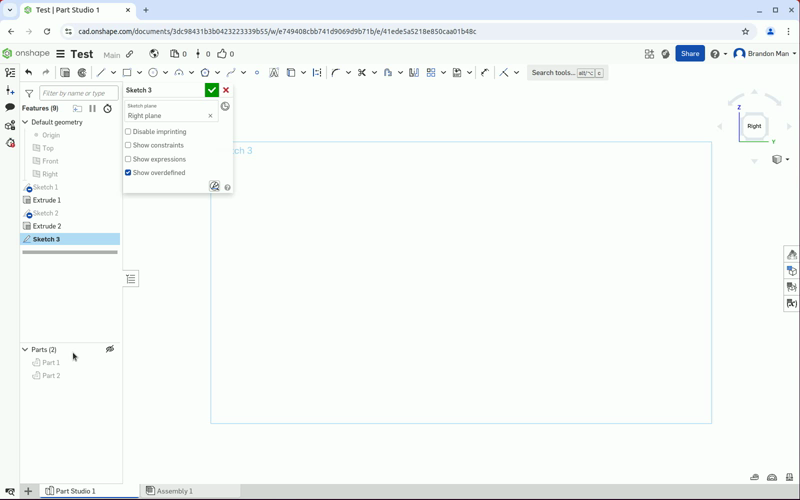
key(l)
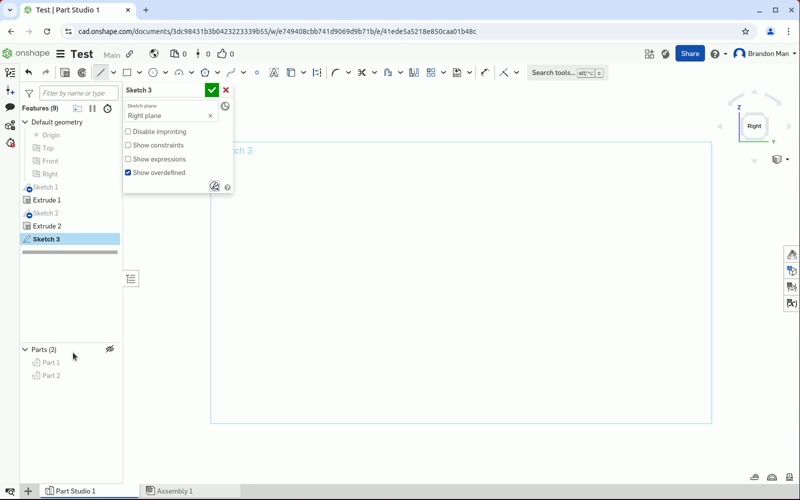
key_down(shift)
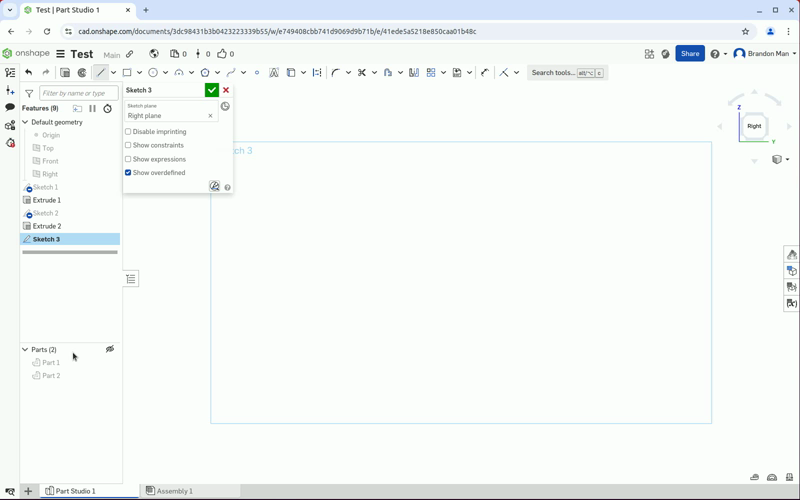
mouse_move(460, 282)
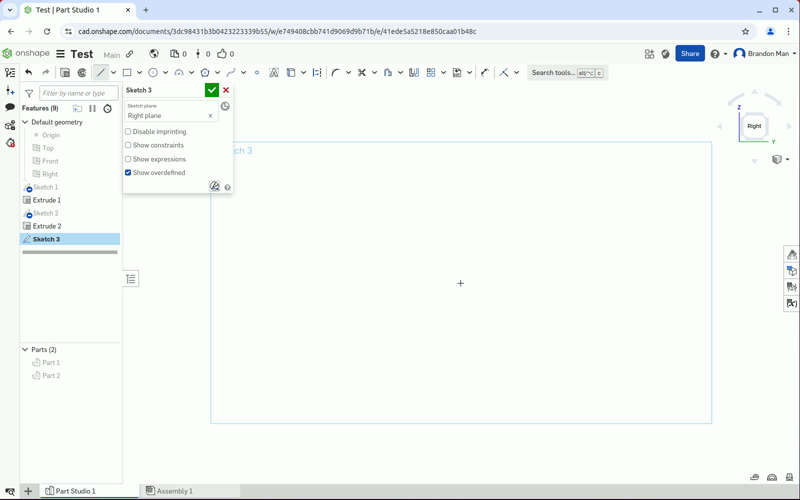
click(460, 282)
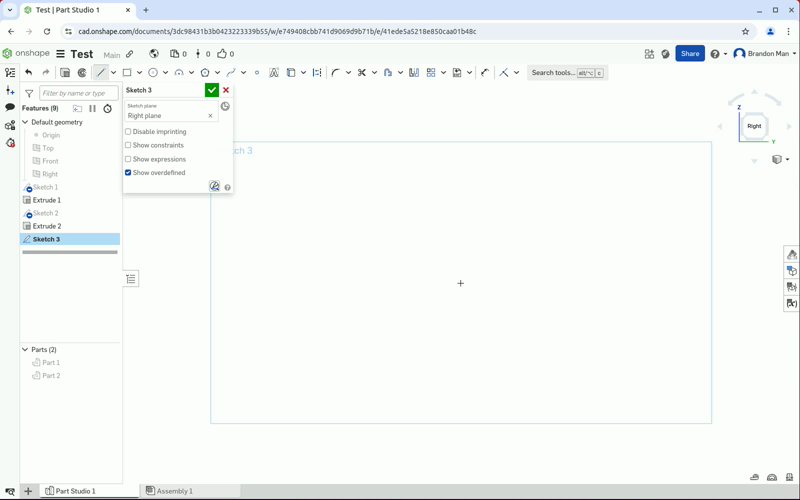
key_up(shift)
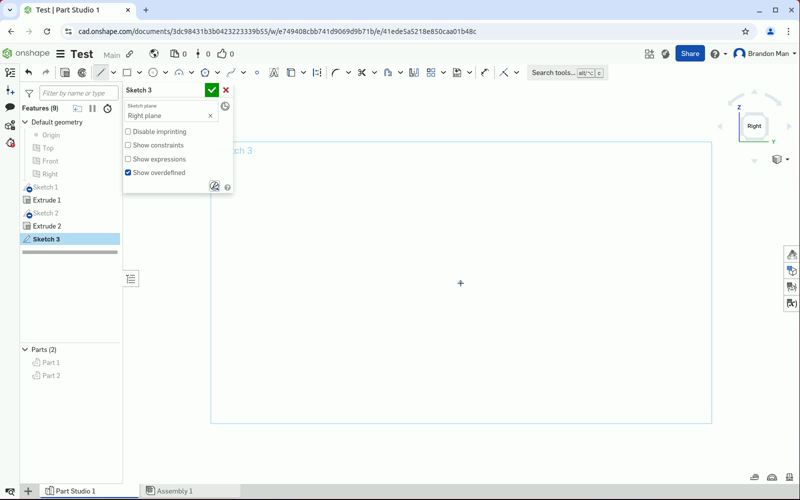
key_down(shift)
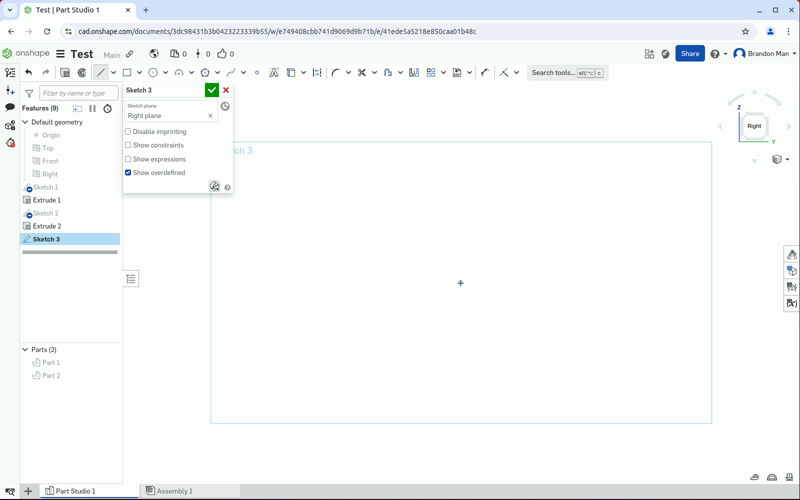
mouse_move(490, 282)
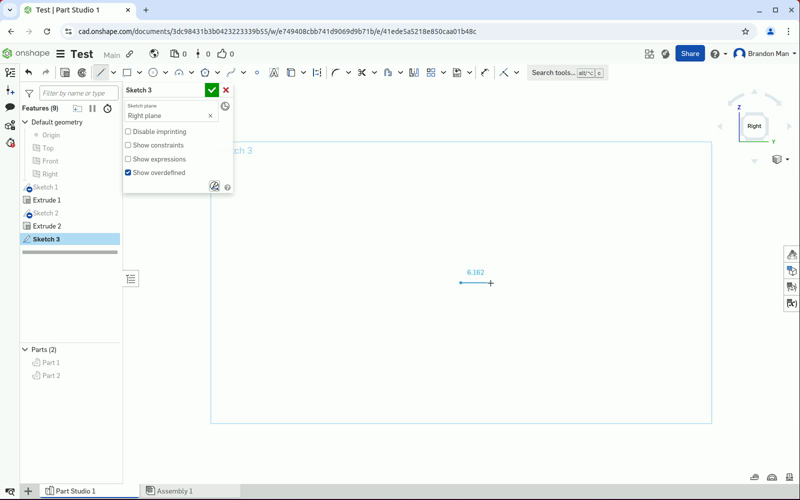
mouse_move(501, 282)
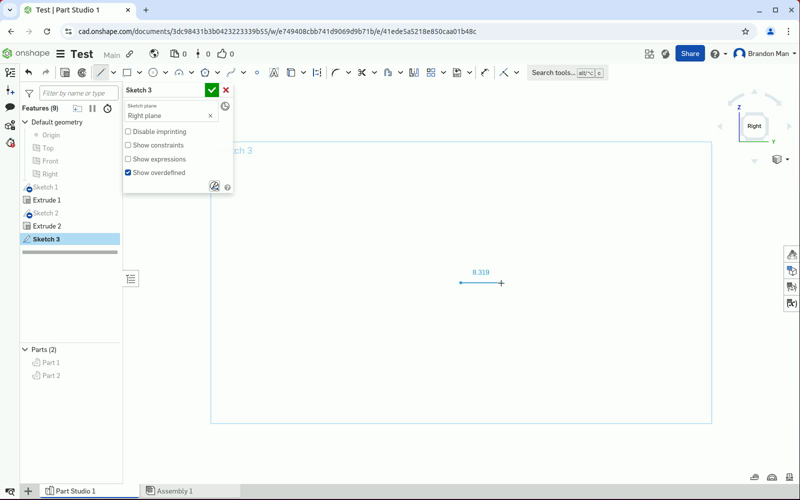
click(501, 282)
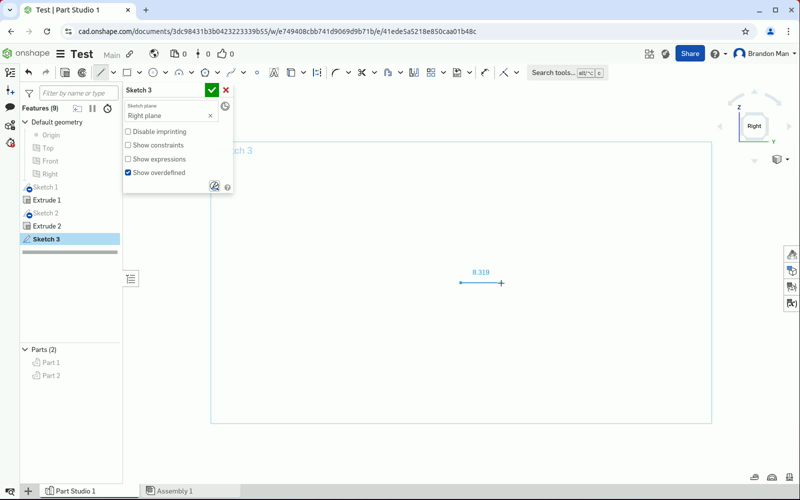
key_up(shift)
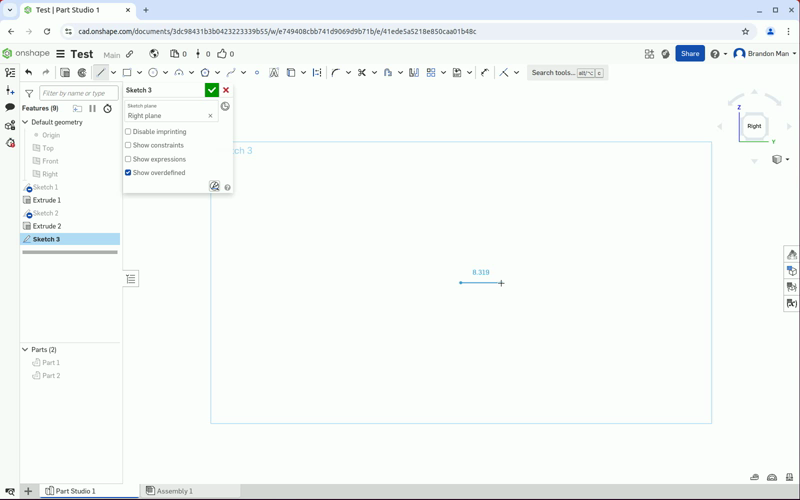
key(esc)
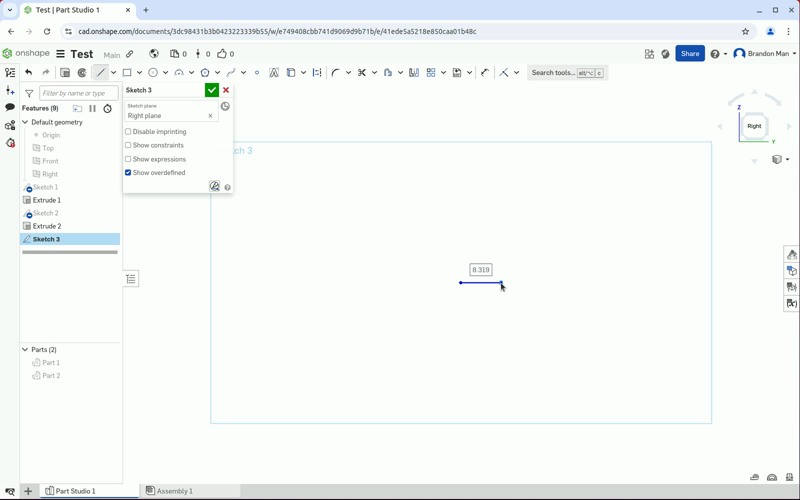
key(a)
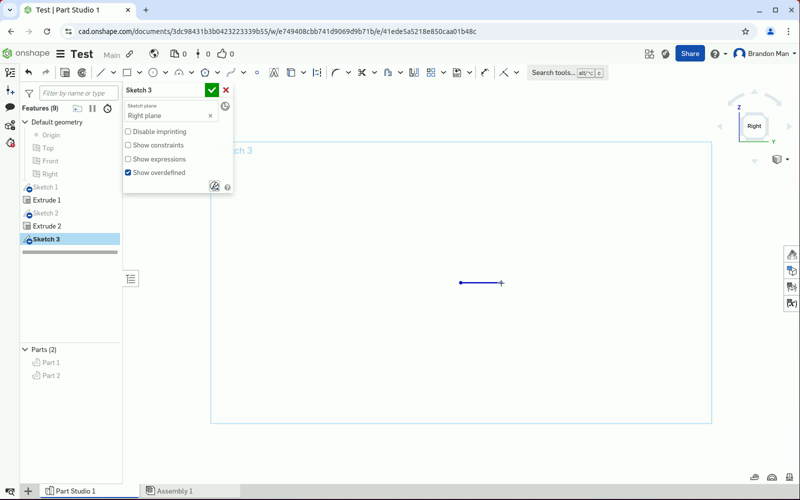
mouse_move(501, 282)
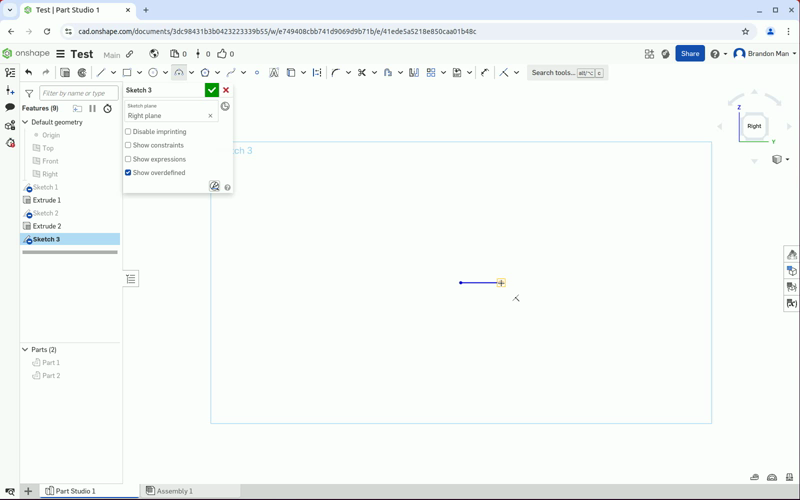
click(501, 282)
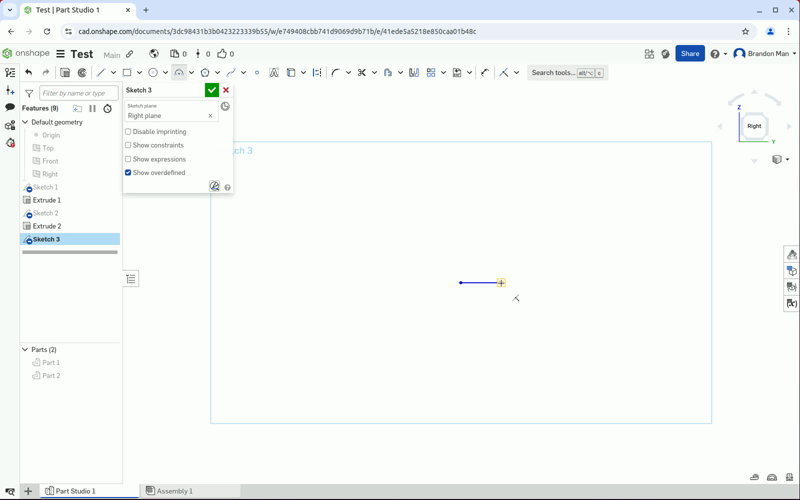
key_down(shift)
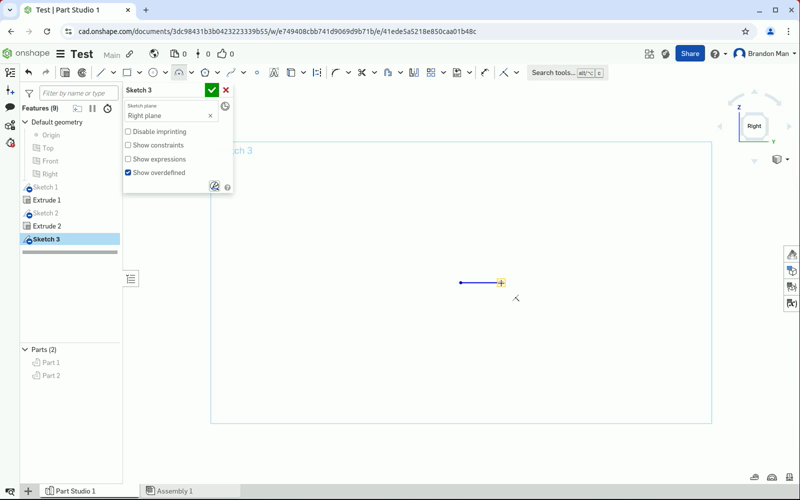
mouse_move(533, 282)
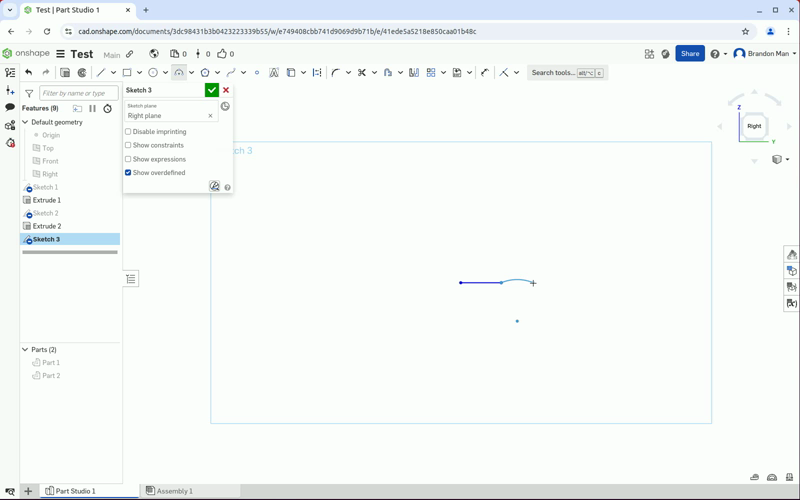
click(533, 282)
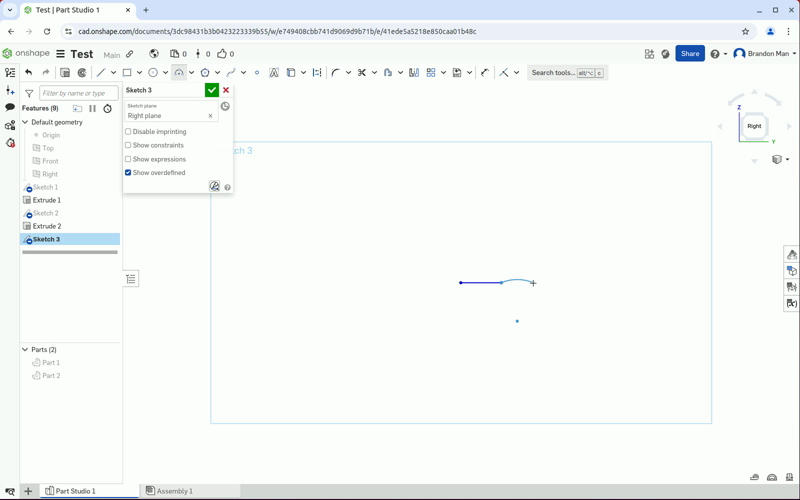
mouse_move(516, 267)
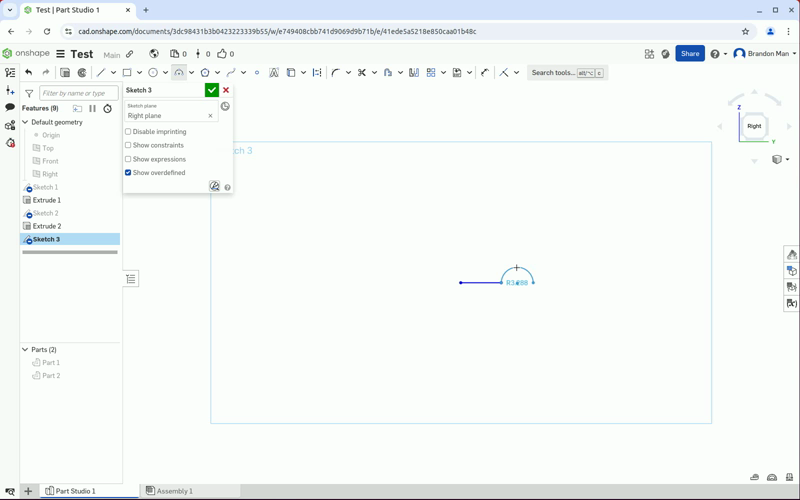
click(516, 267)
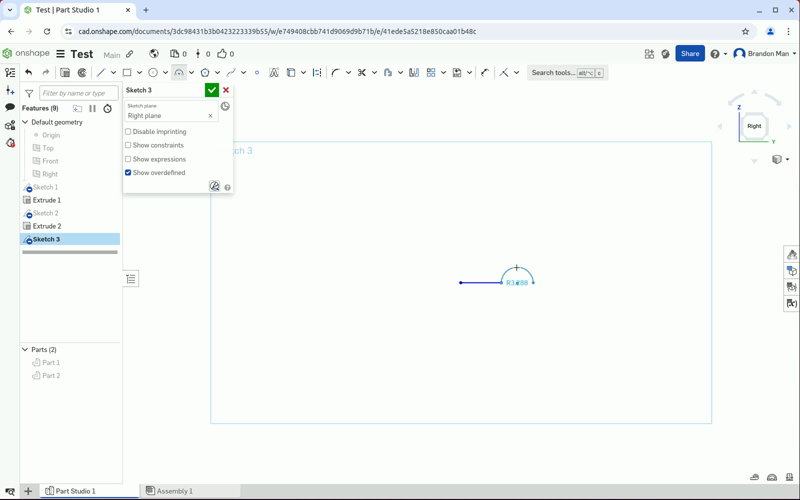
key_up(shift)
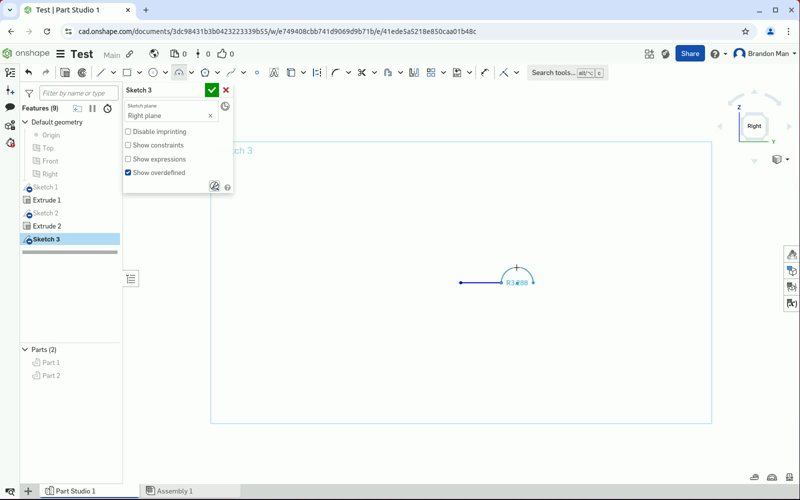
key(esc)
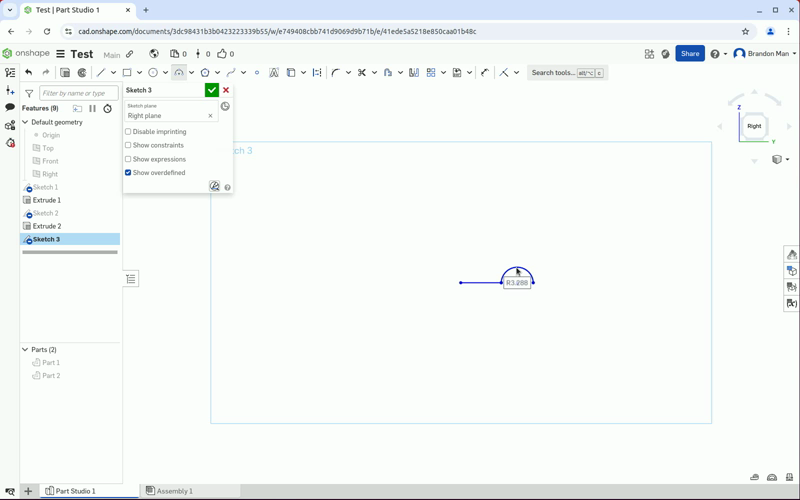
key(l)
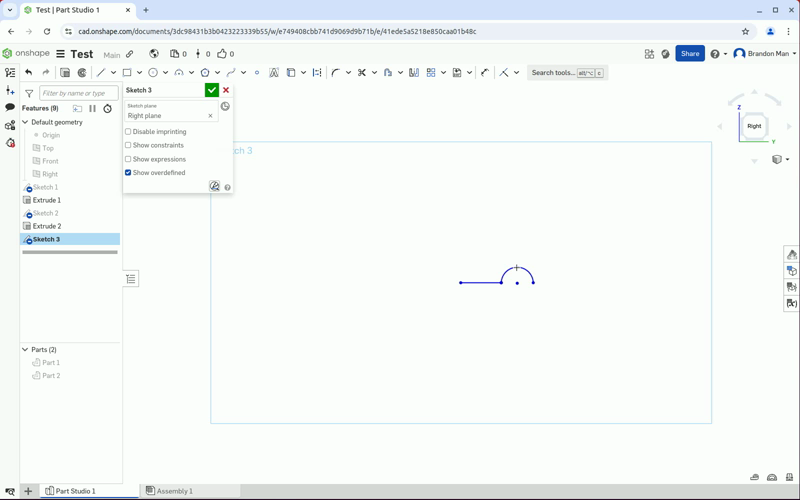
mouse_move(533, 282)
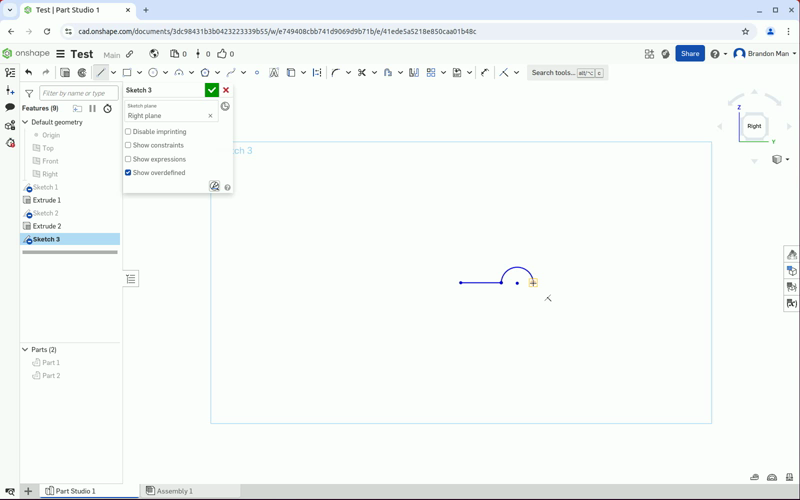
click(533, 282)
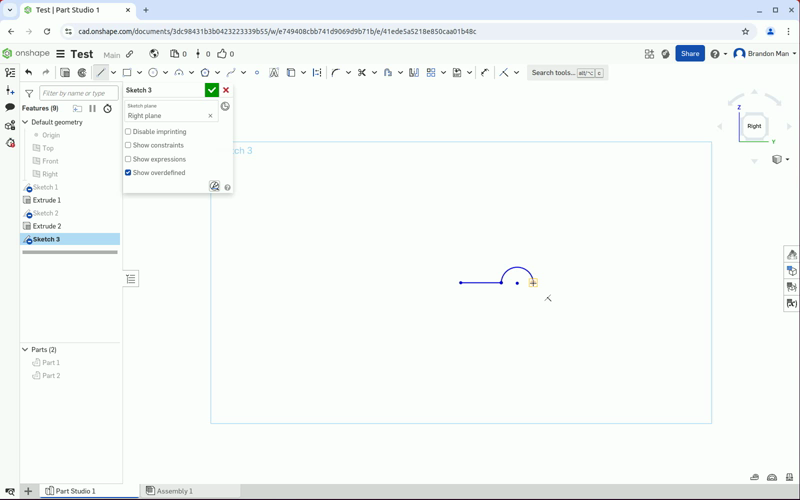
key_down(shift)
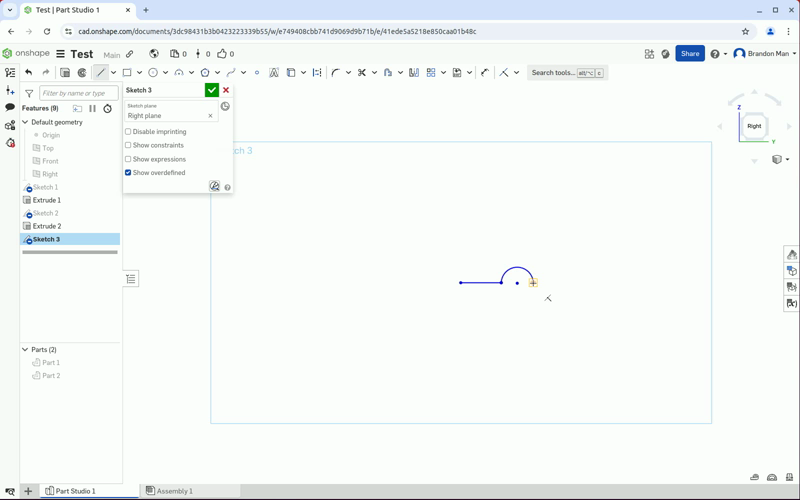
mouse_move(563, 282)
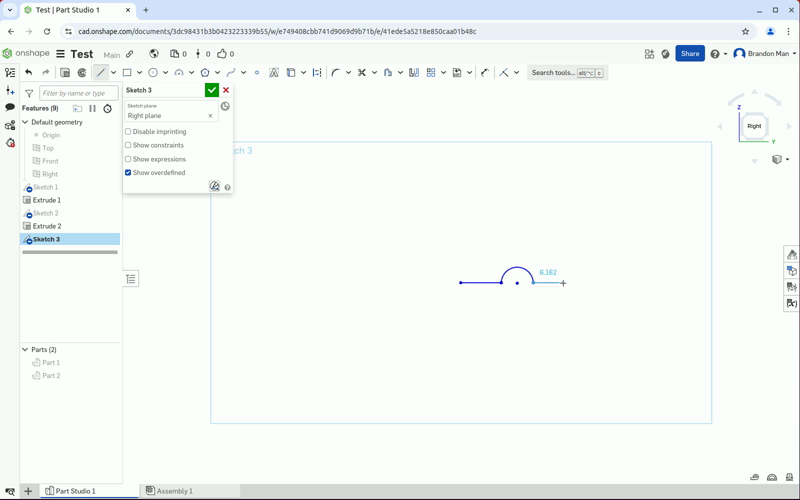
mouse_move(573, 282)
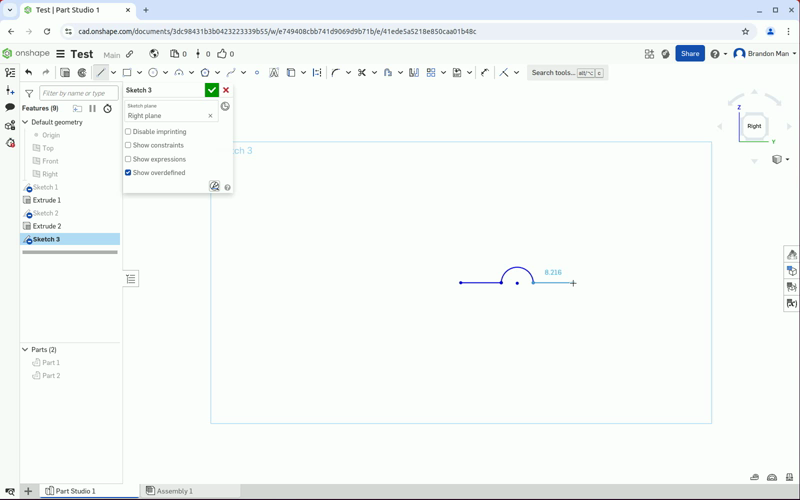
click(573, 282)
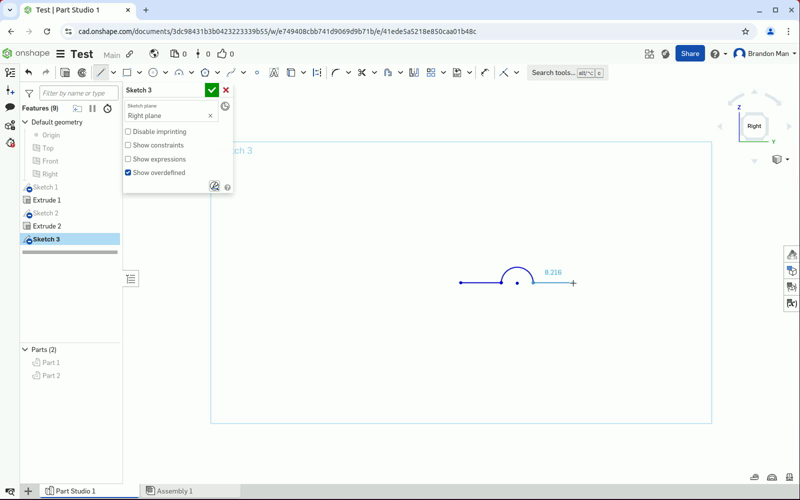
key_up(shift)
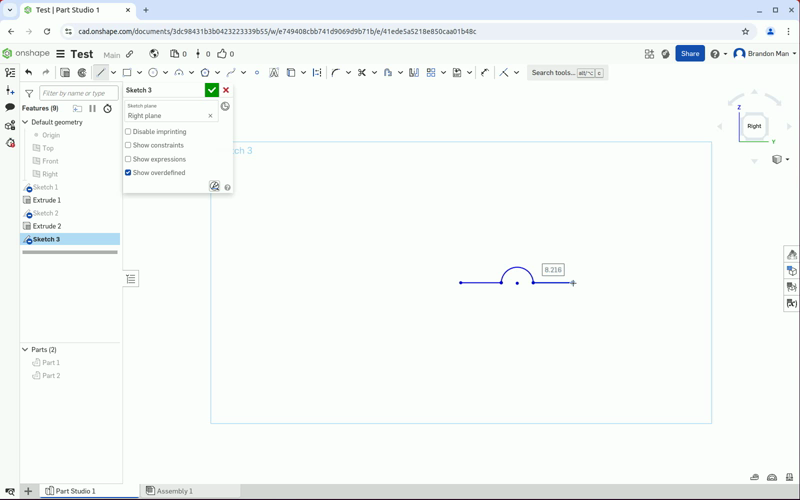
key_down(shift)
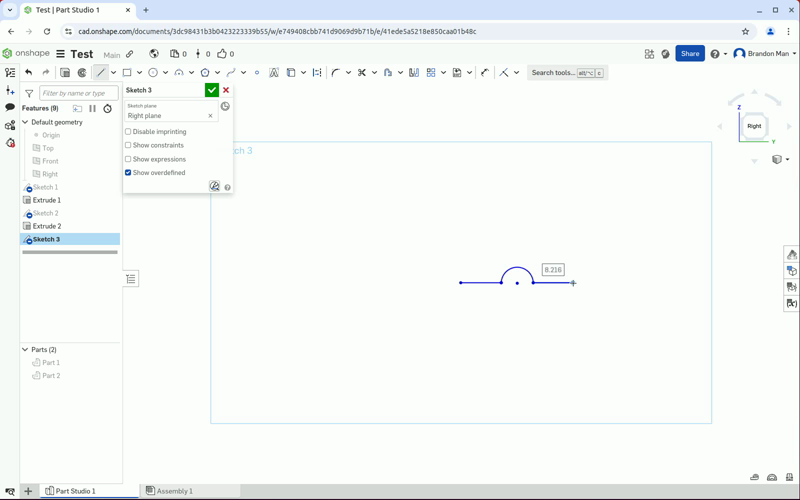
mouse_move(573, 221)
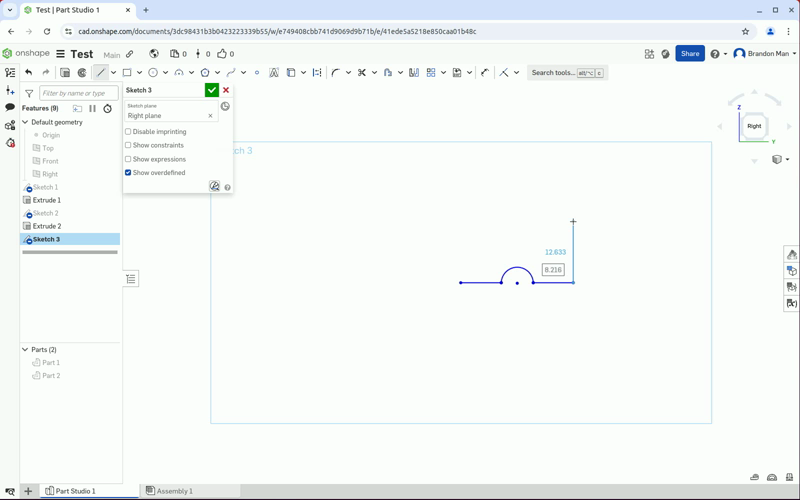
click(573, 221)
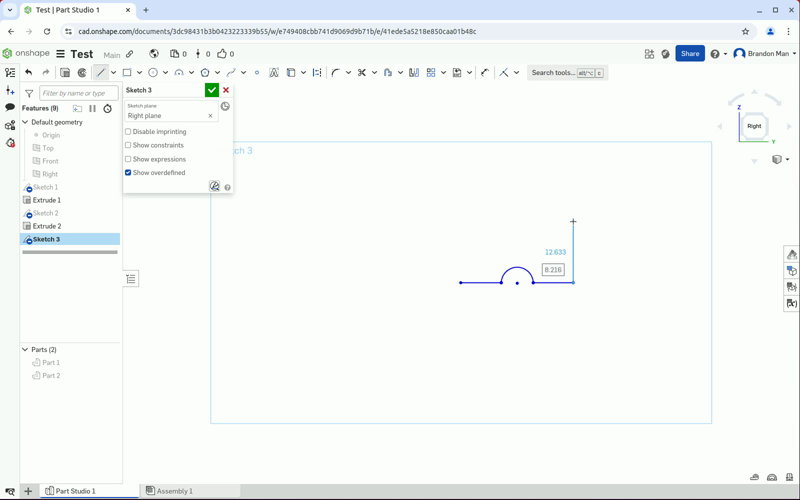
key_up(shift)
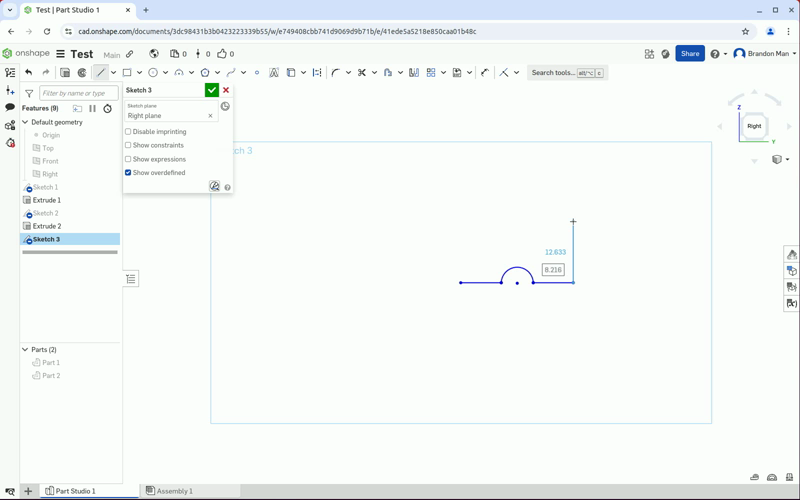
key_down(shift)
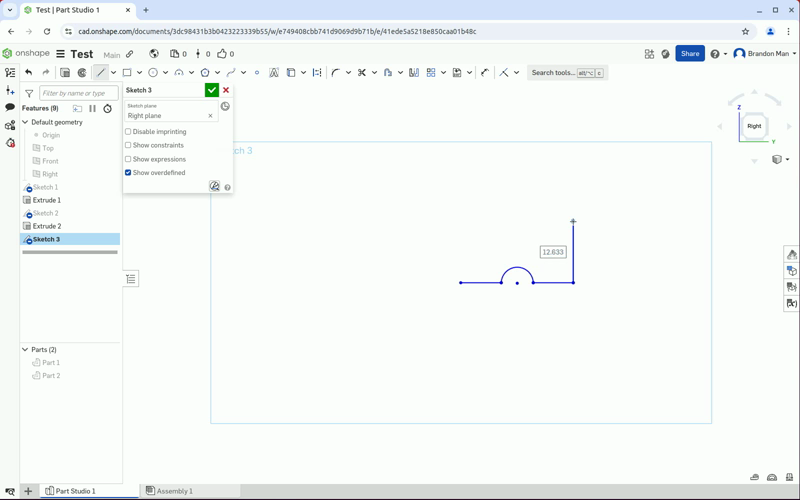
mouse_move(589, 221)
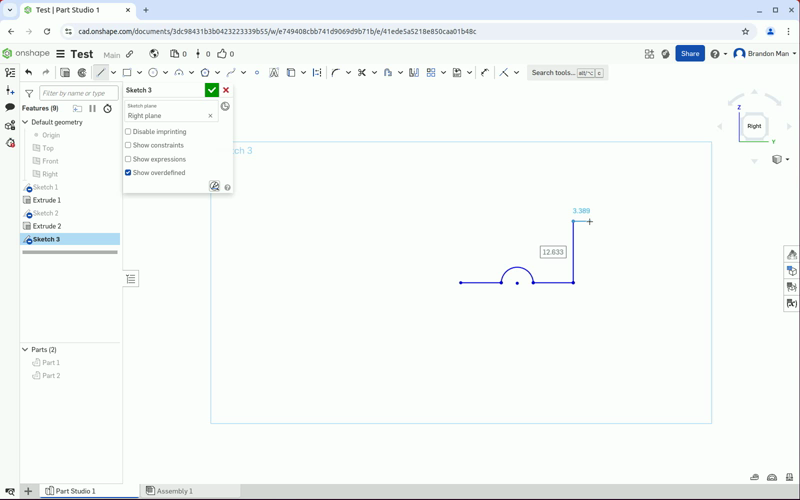
mouse_move(517, 221)
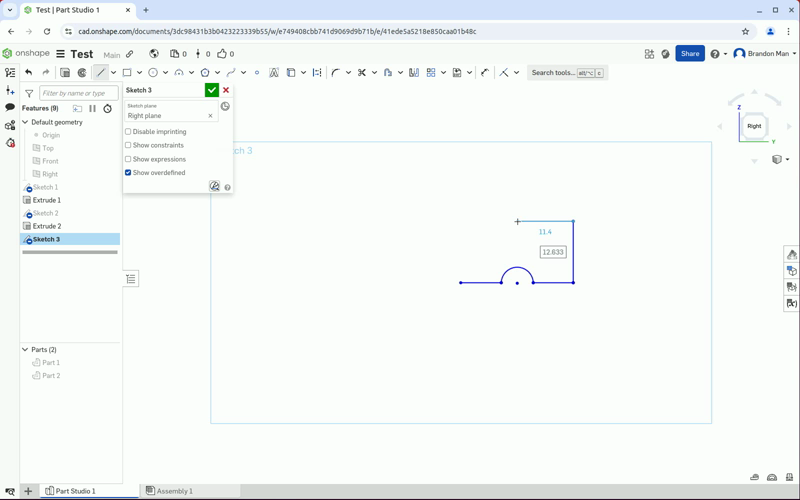
click(517, 221)
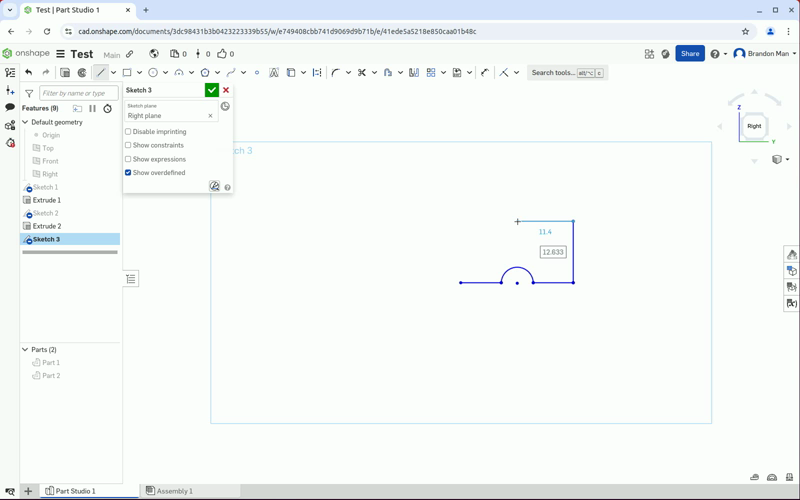
key_up(shift)
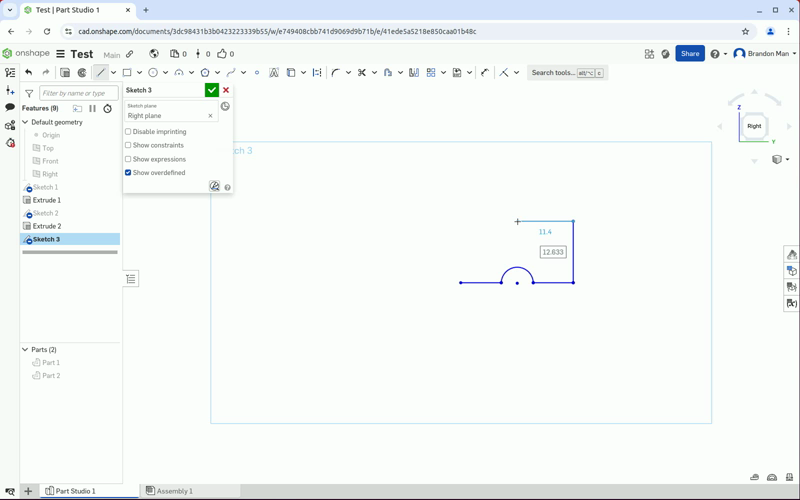
key_down(shift)
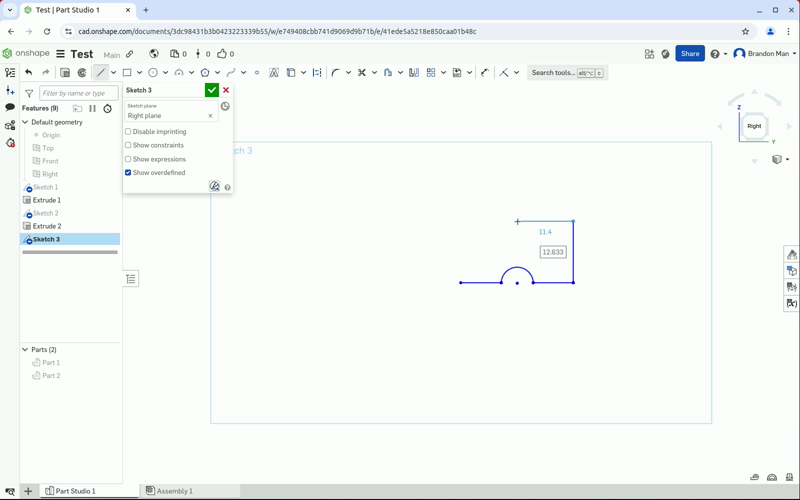
mouse_move(547, 221)
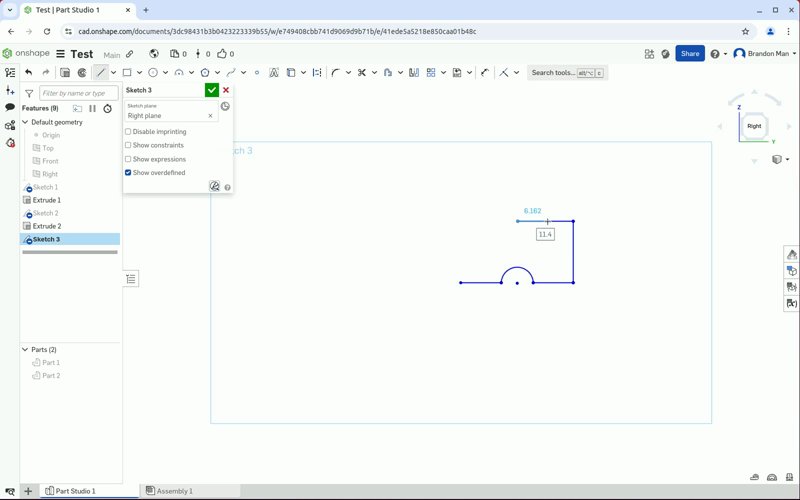
mouse_move(517, 170)
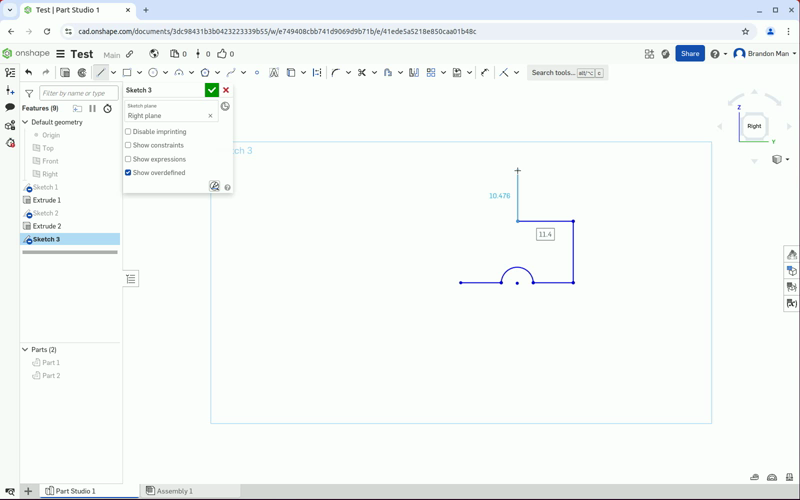
click(517, 170)
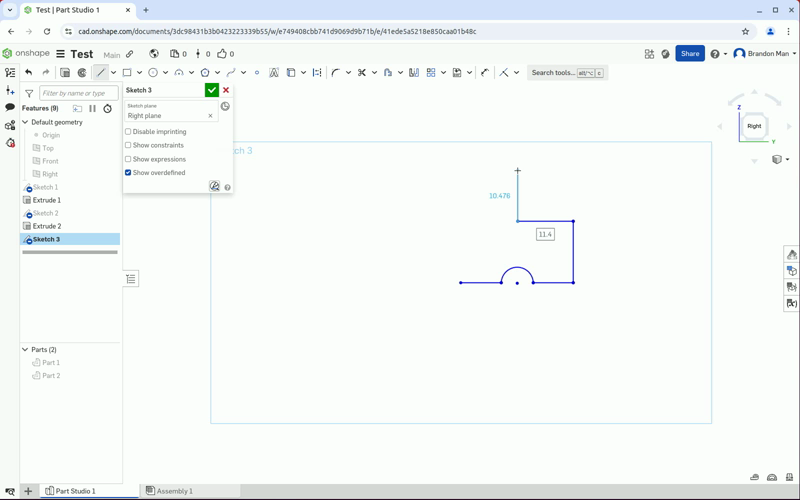
key_up(shift)
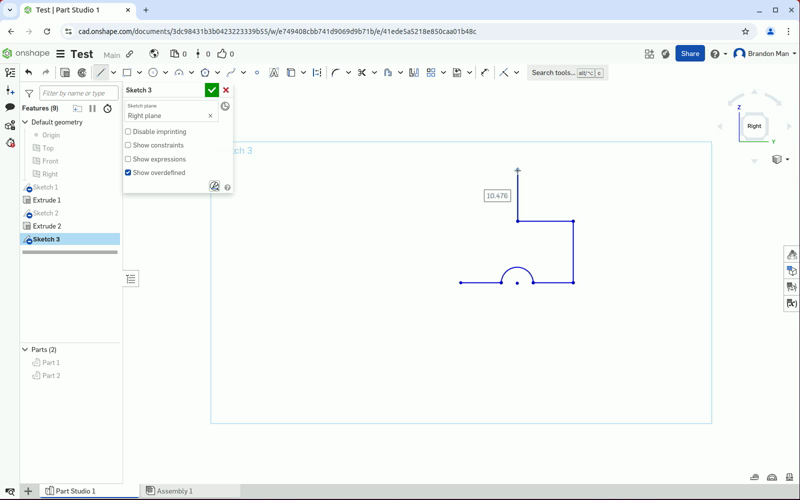
key_down(shift)
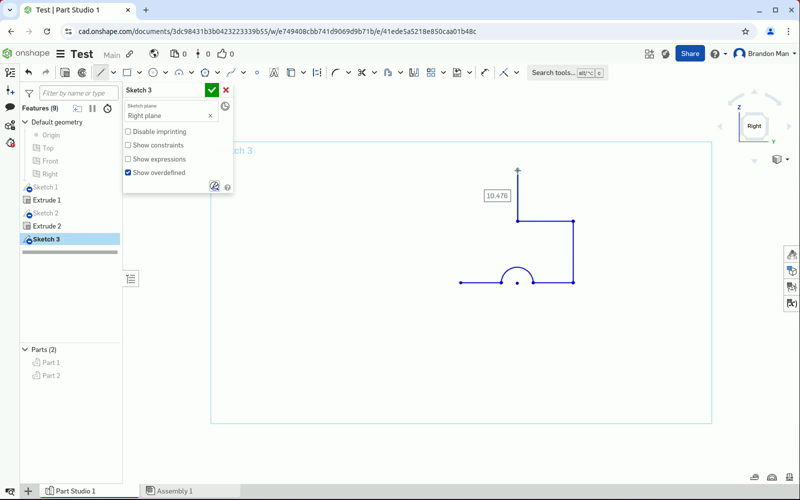
mouse_move(547, 170)
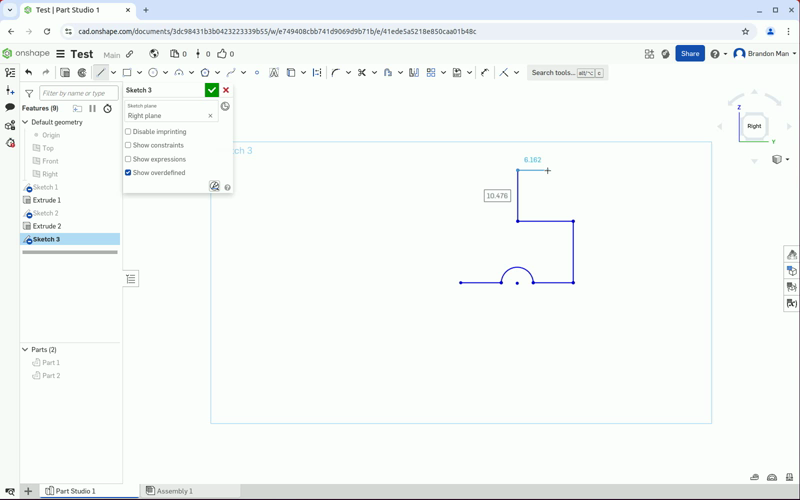
mouse_move(460, 170)
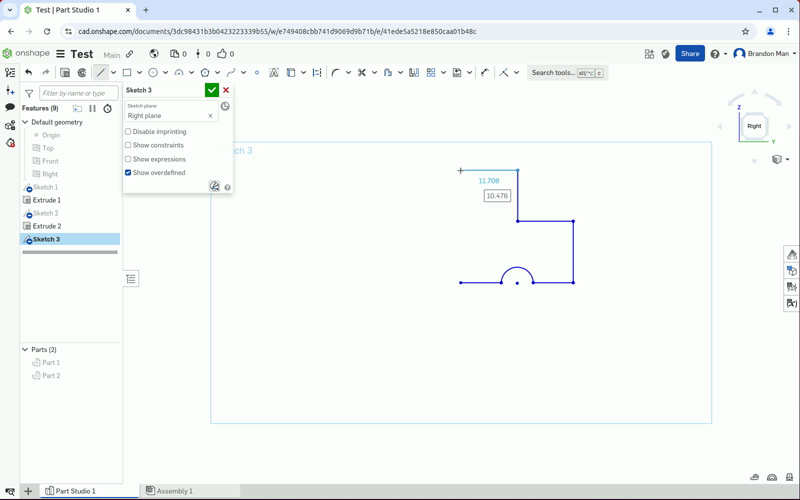
click(460, 170)
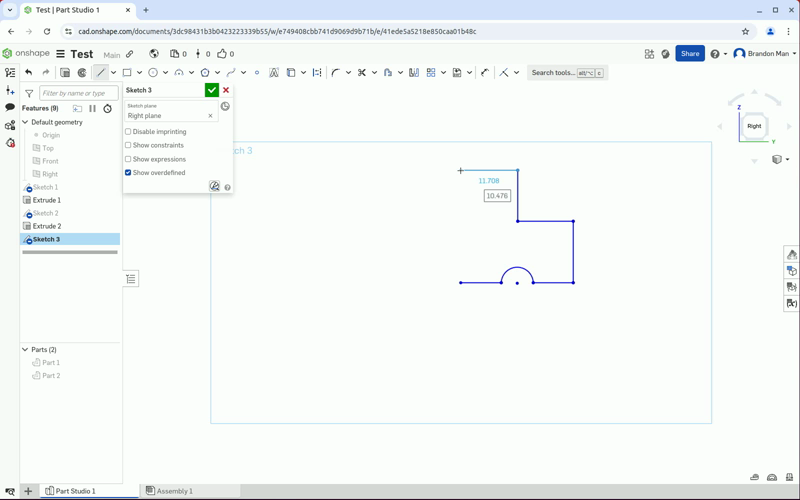
key_up(shift)
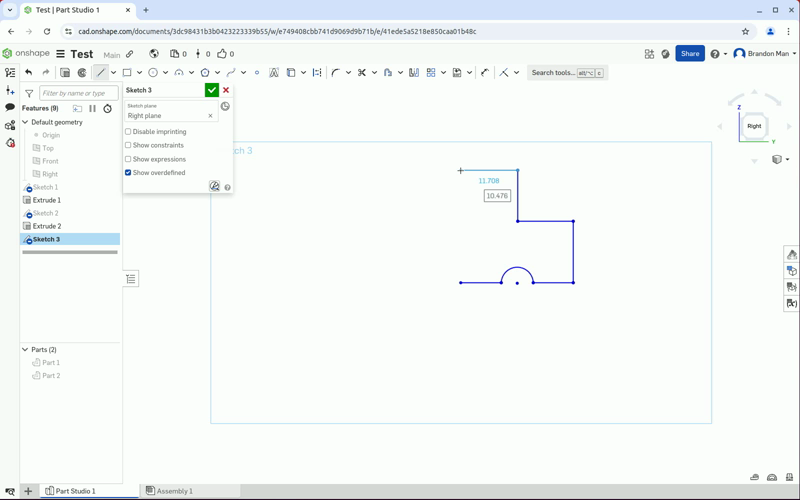
key_down(shift)
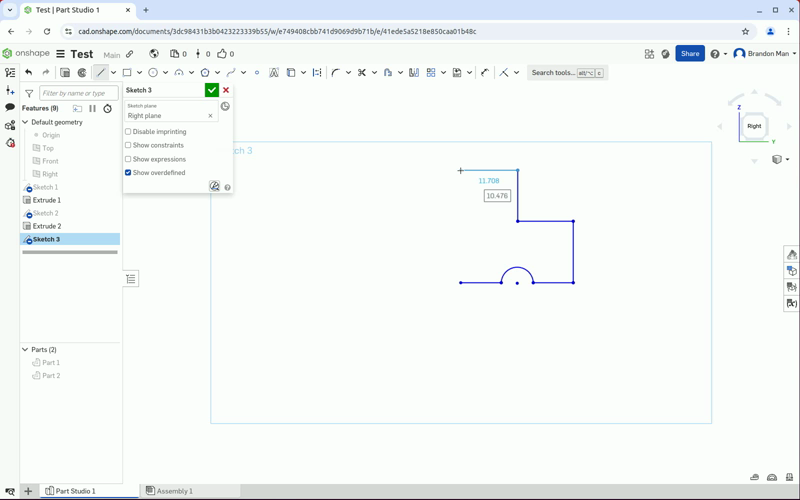
mouse_move(460, 282)
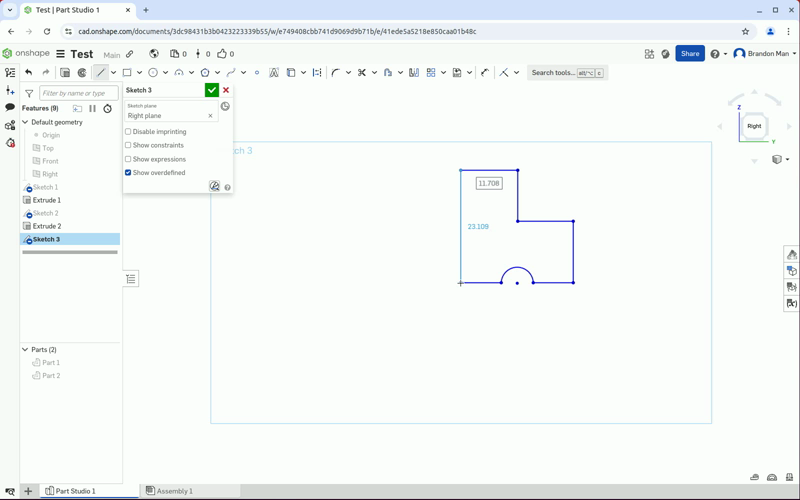
key_up(shift)
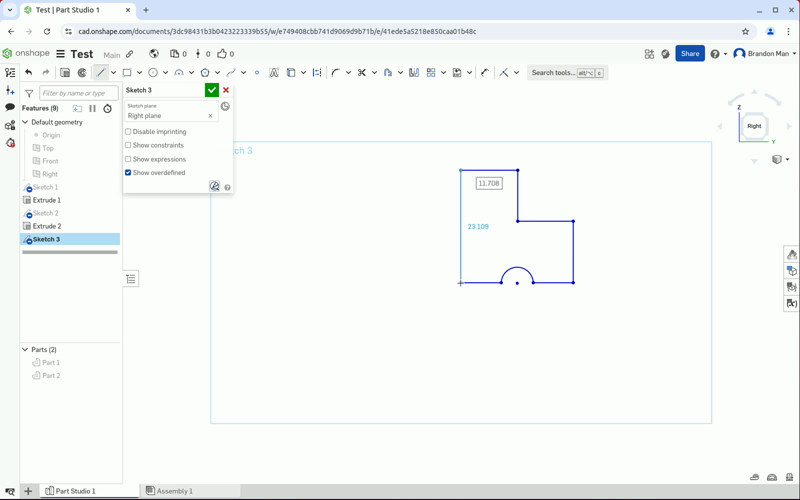
click(460, 282)
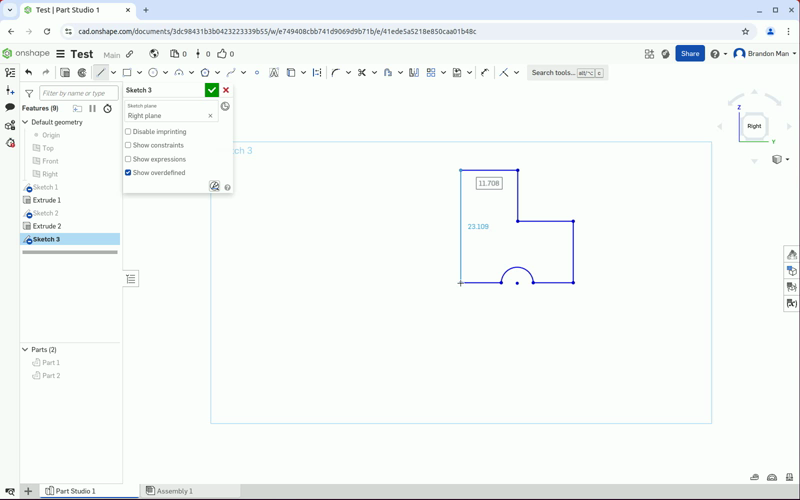
key(esc)
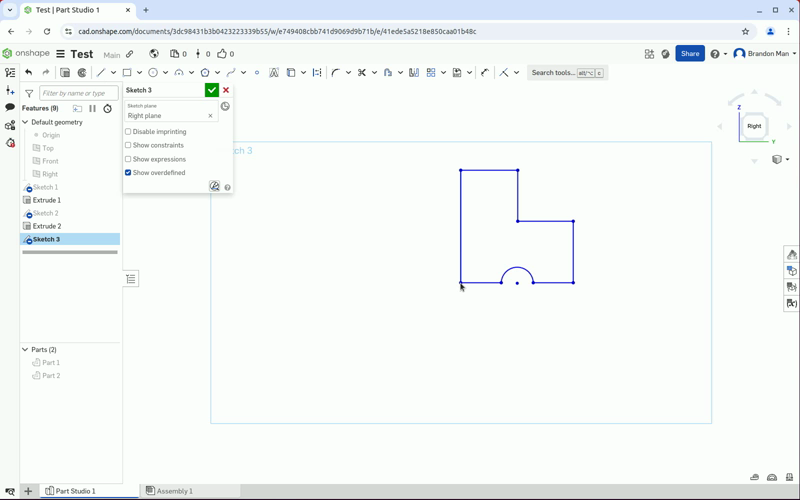
mouse_move(477, 192)
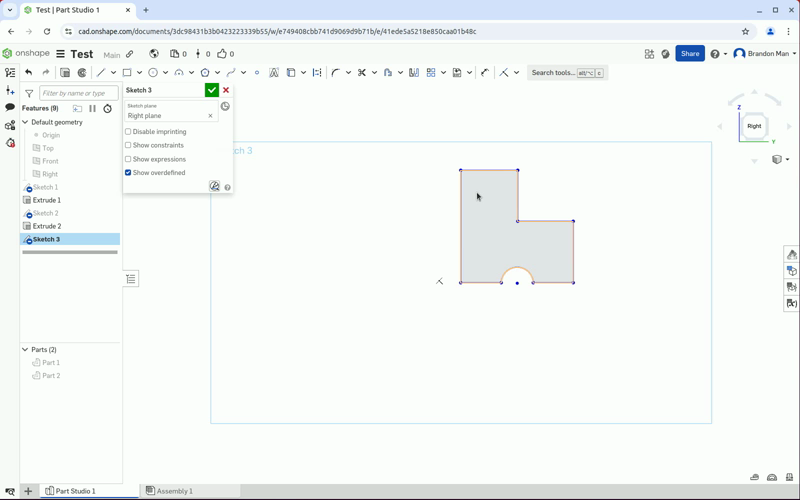
scroll(6)
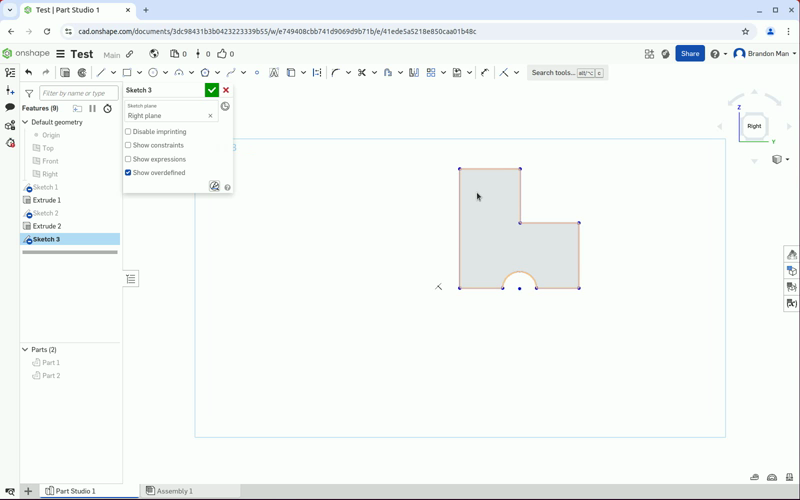
scroll(6)
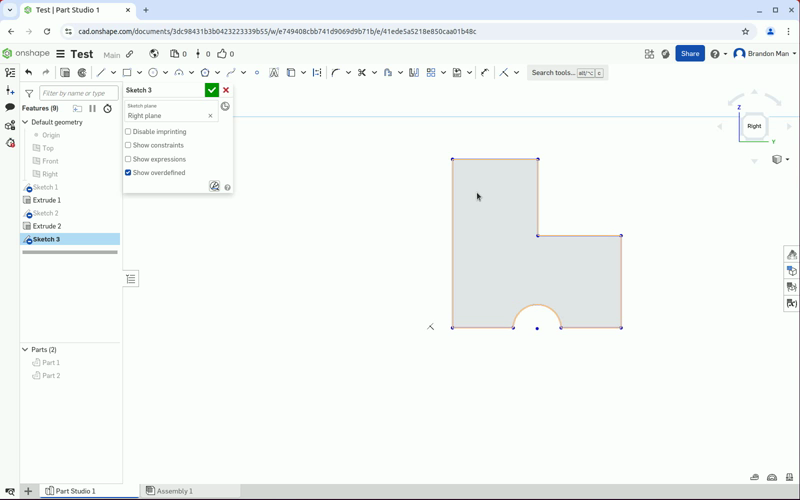
scroll(6)
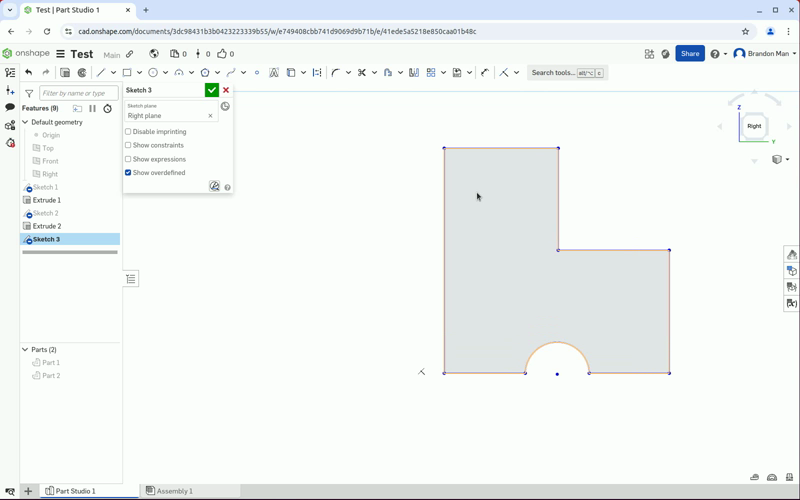
scroll(6)
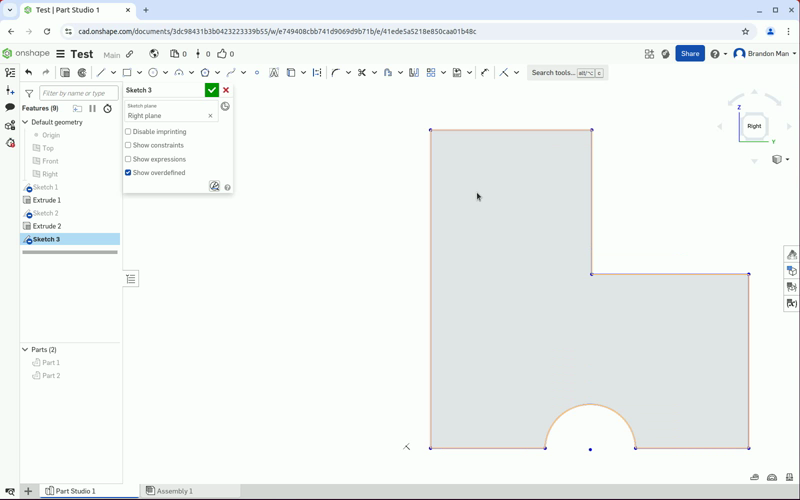
scroll(6)
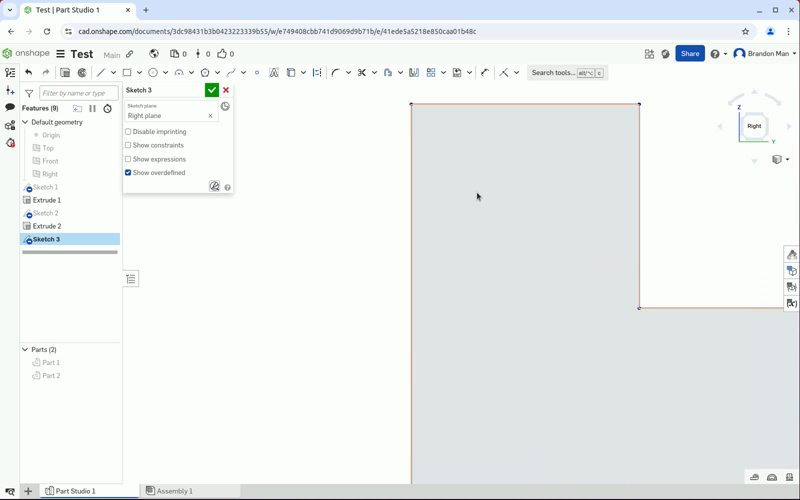
scroll(6)
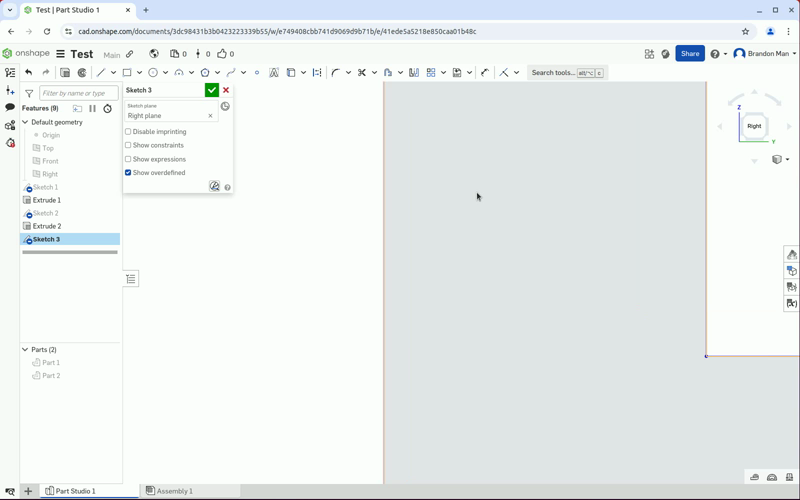
scroll(6)
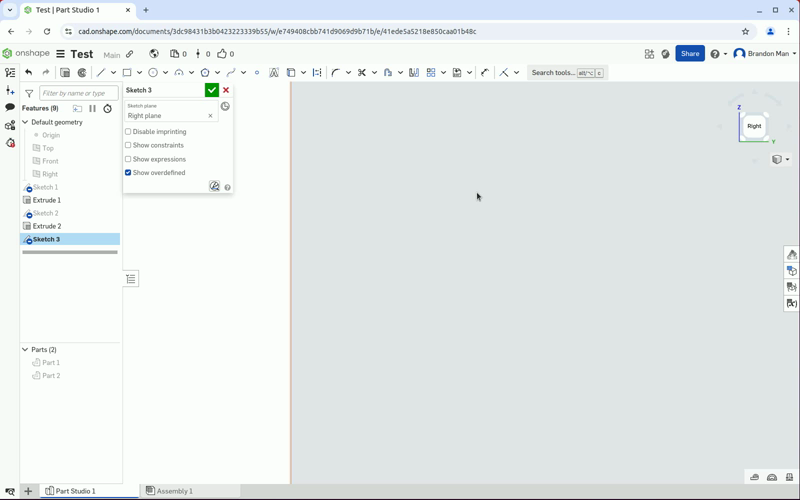
click(477, 192)
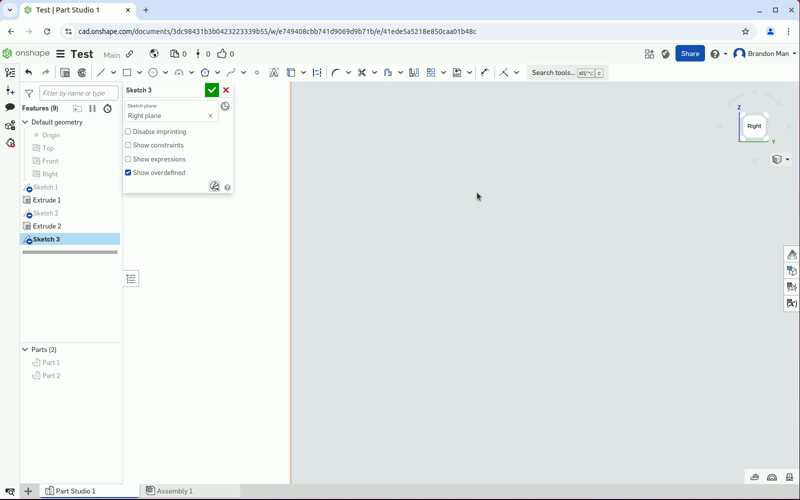
scroll(-6)
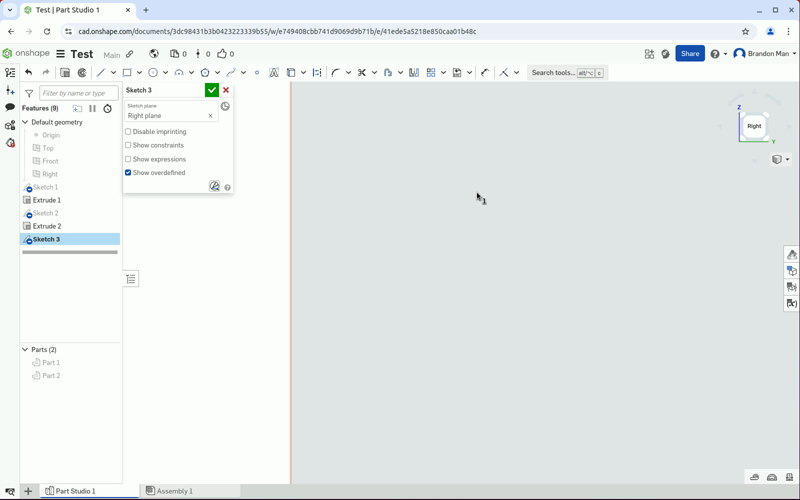
scroll(-6)
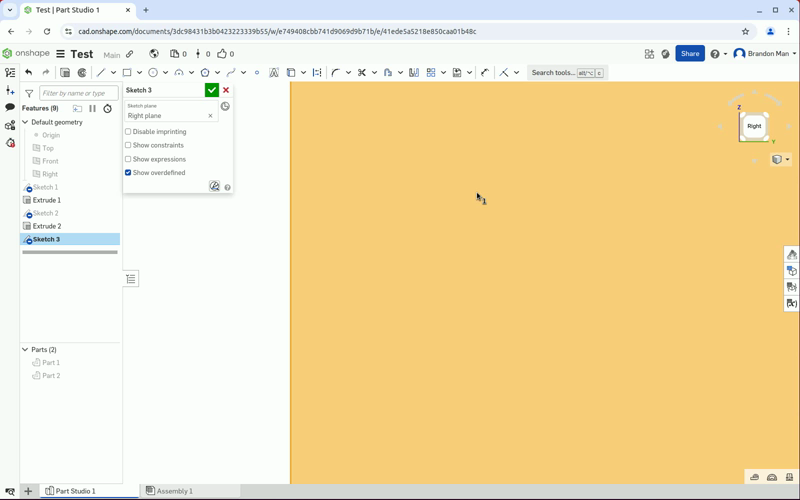
scroll(-6)
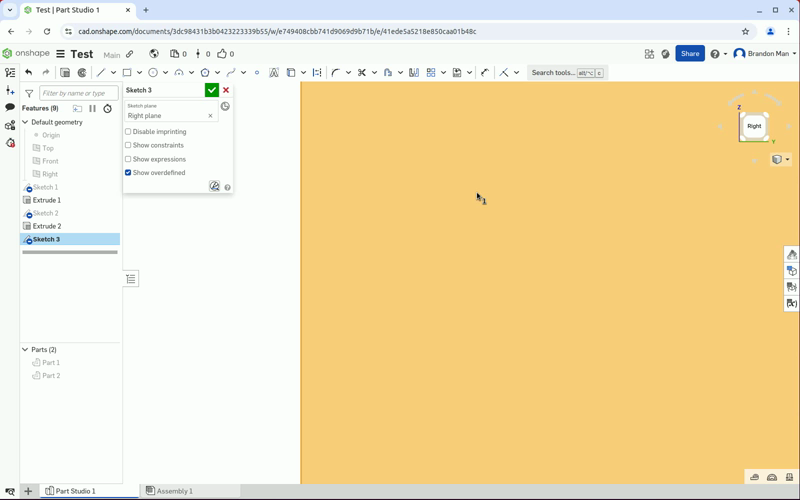
scroll(-6)
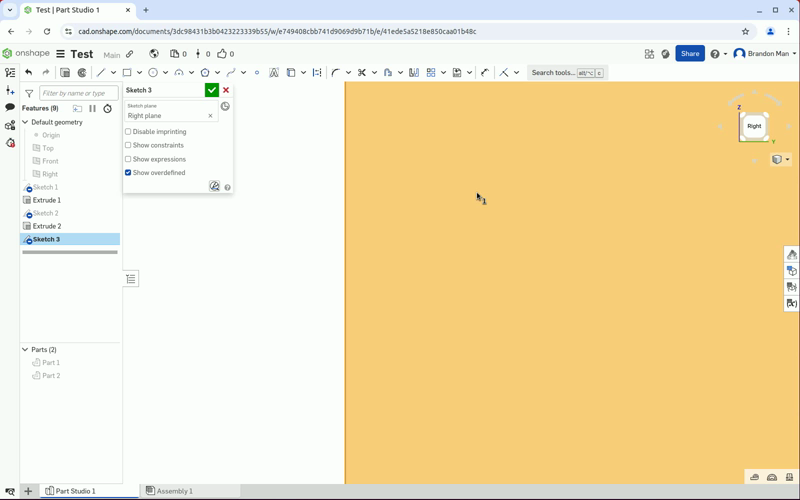
scroll(-6)
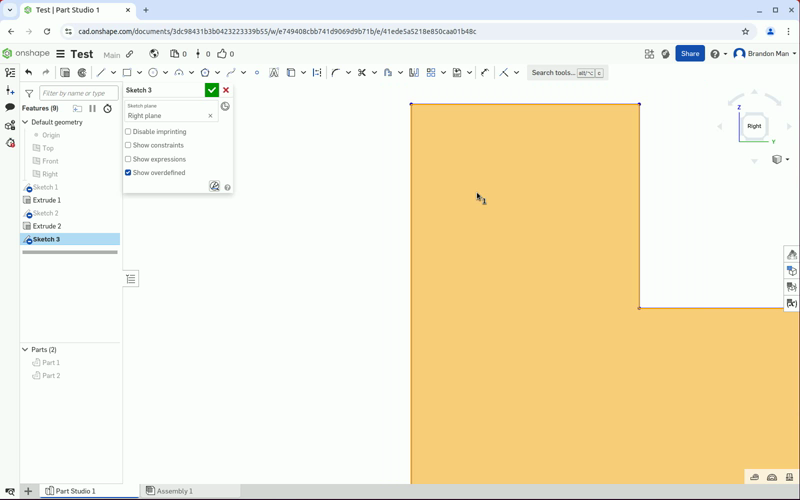
scroll(-6)
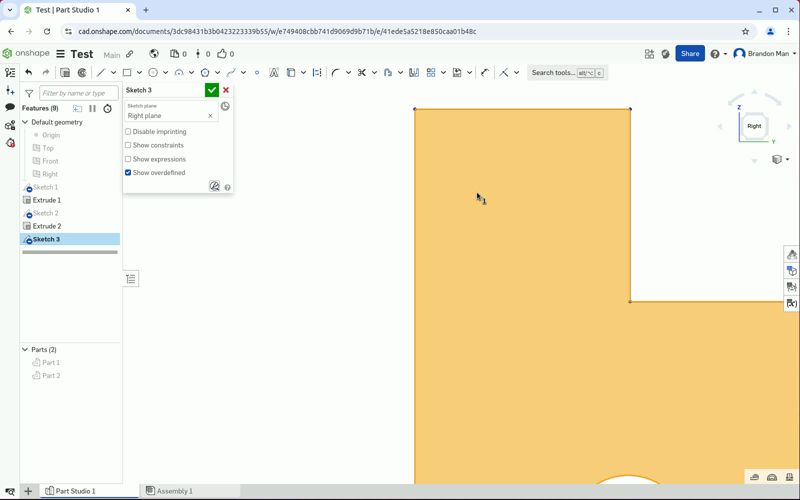
scroll(-6)
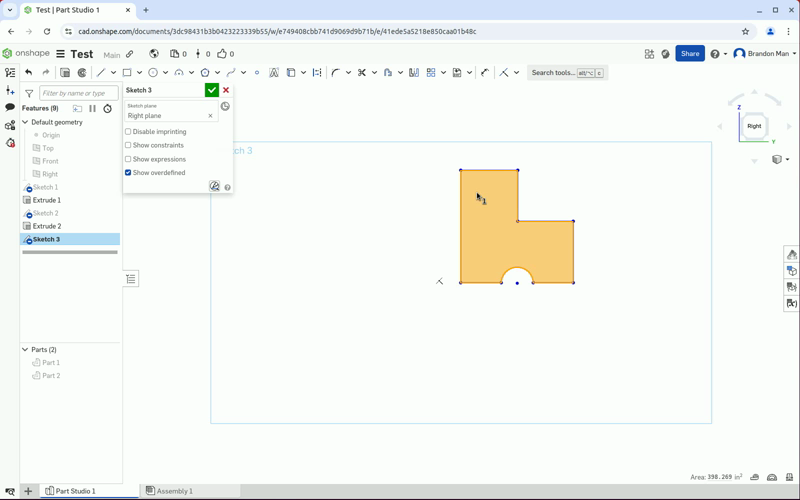
mouse_move(73, 352)
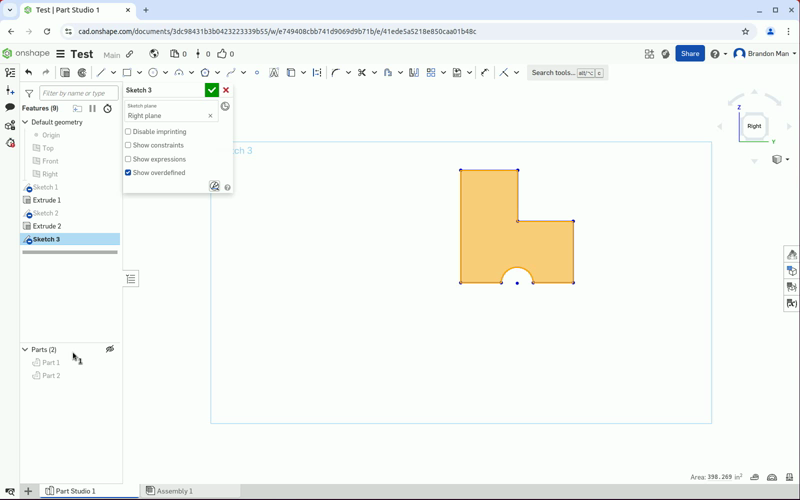
key(shift+y)
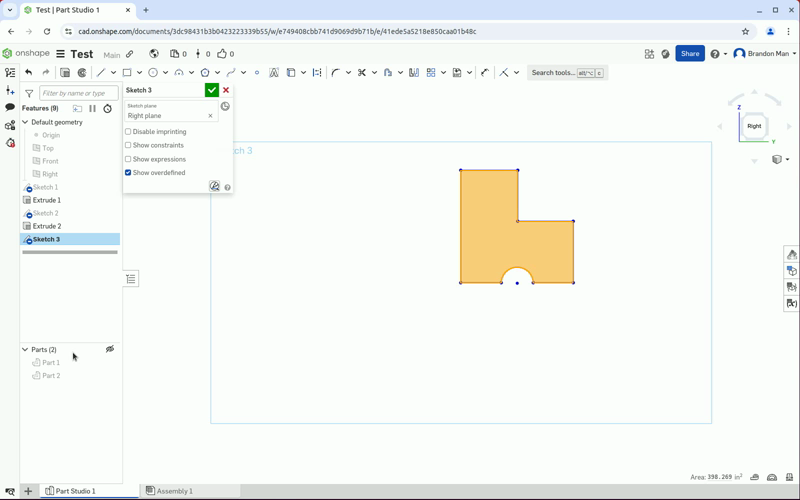
key(shift+e)
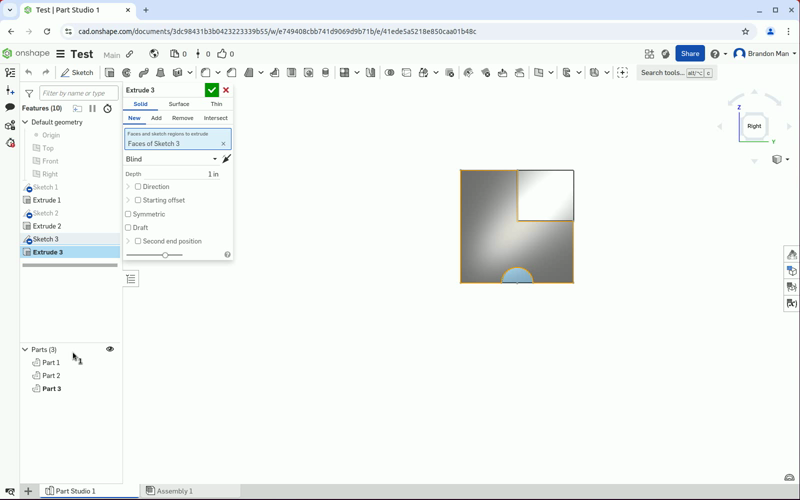
mouse_move(143, 106)
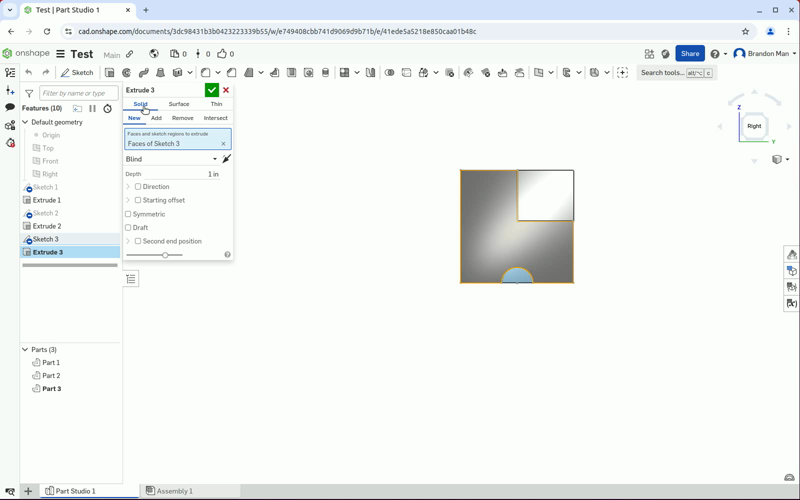
click(143, 106)
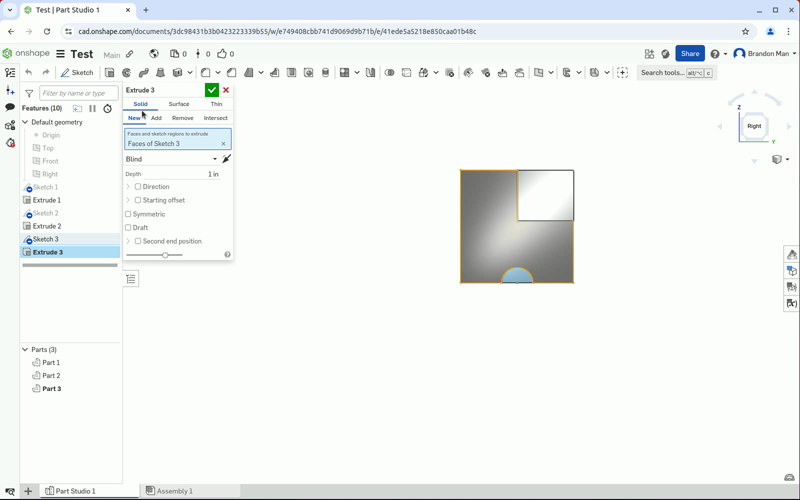
mouse_move(137, 120)
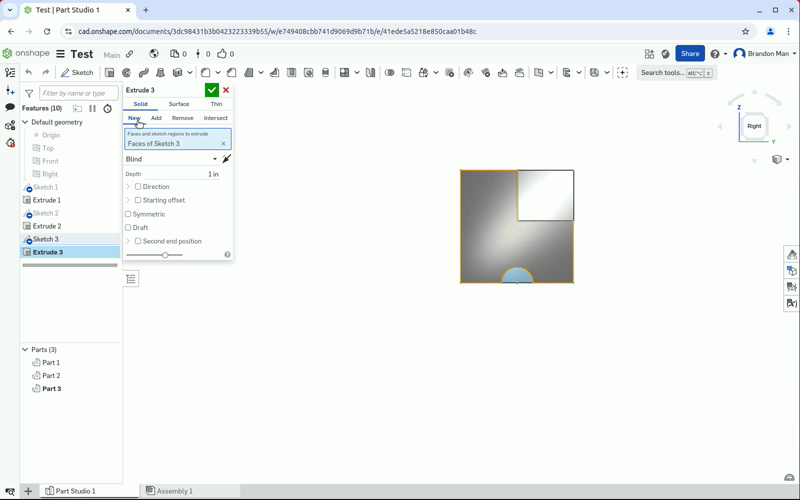
click(137, 120)
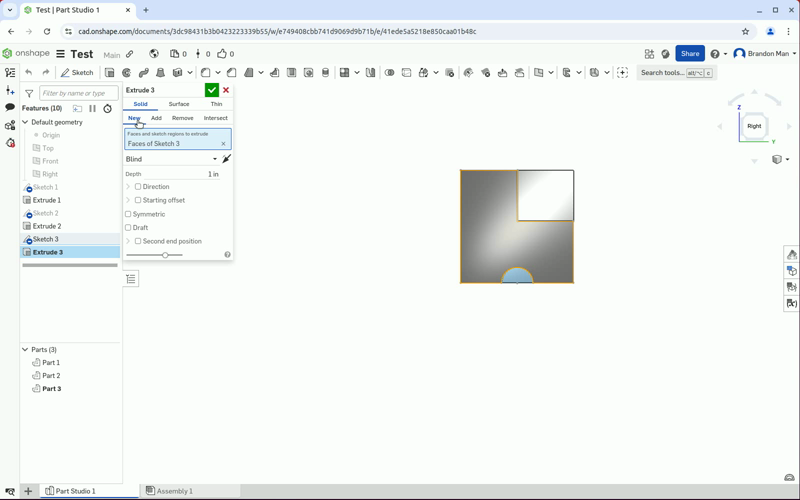
key(tab, 4)
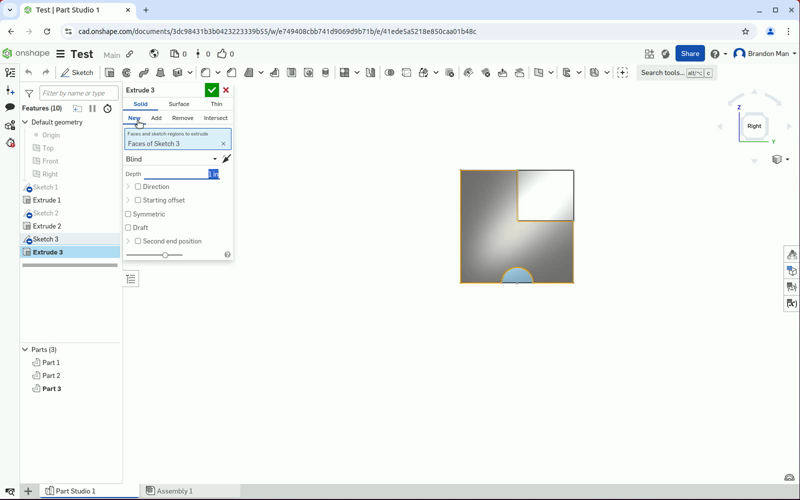
text(-23.108)
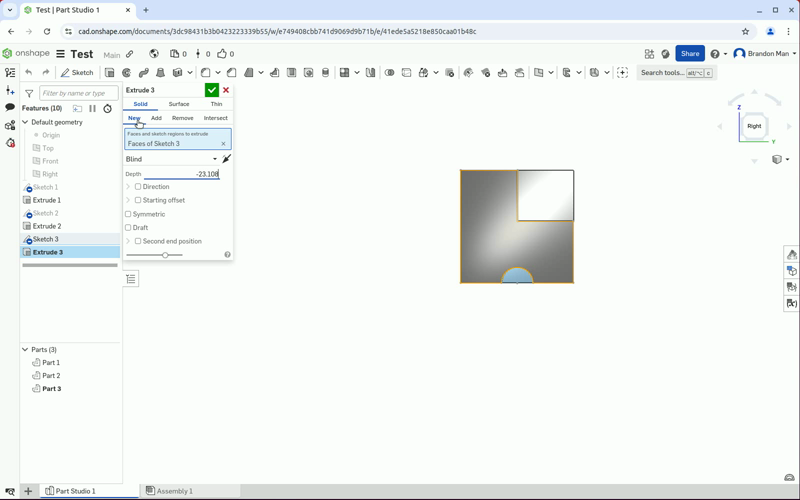
key(enter)
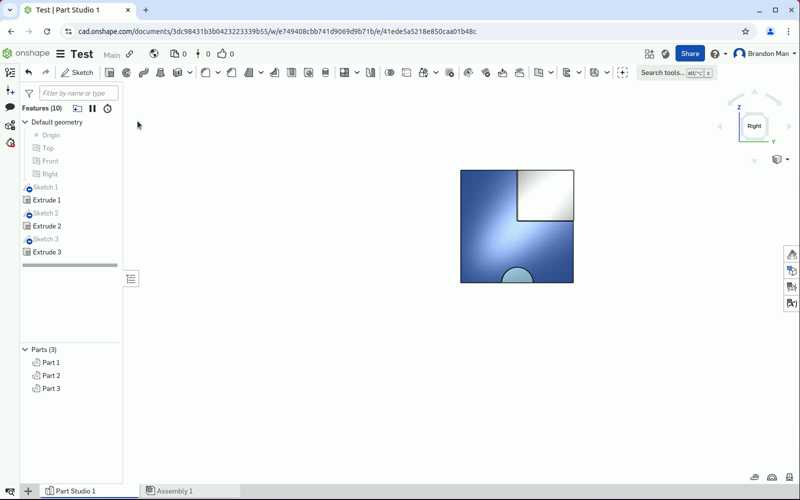
key(shift+h)
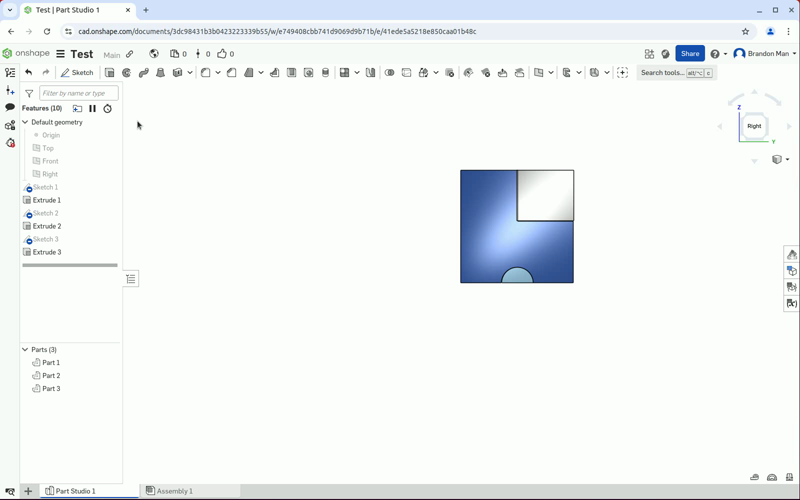
key(shift+h)
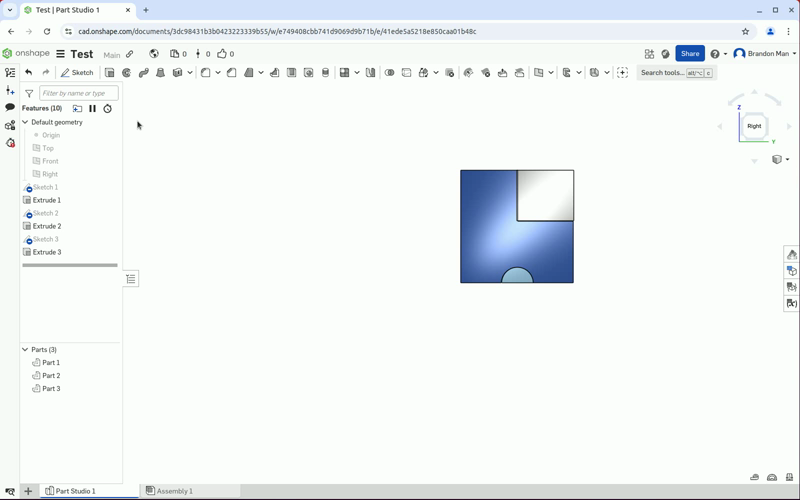
mouse_move(73, 189)
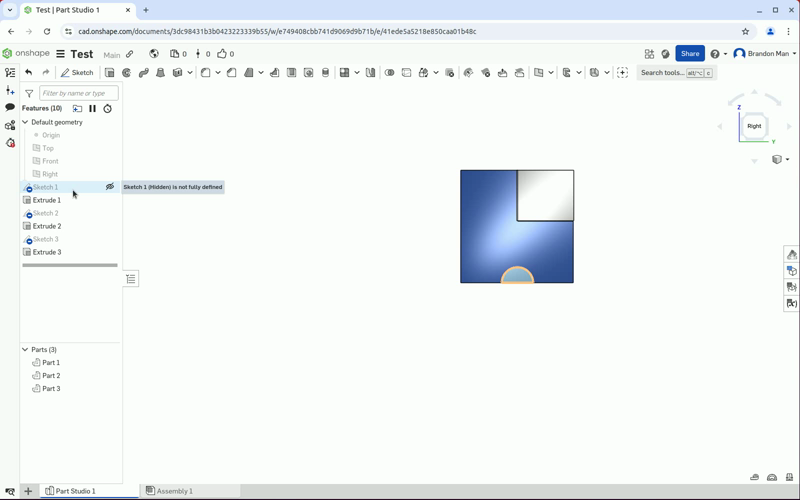
click(73, 189)
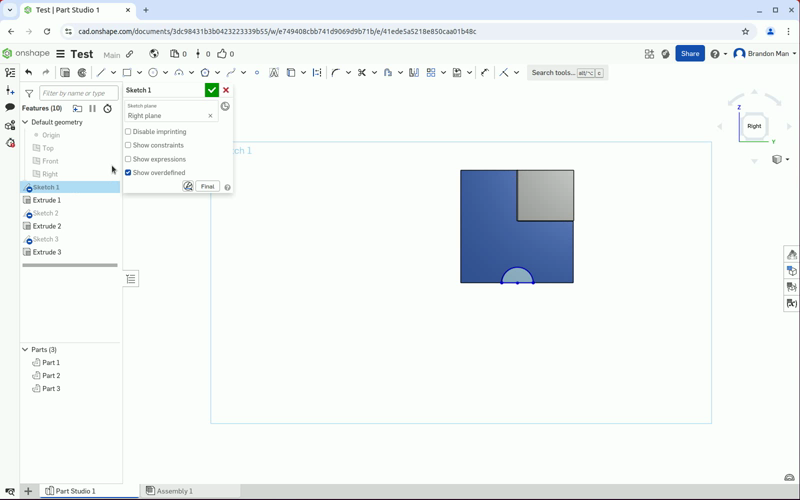
mouse_move(229, 92)
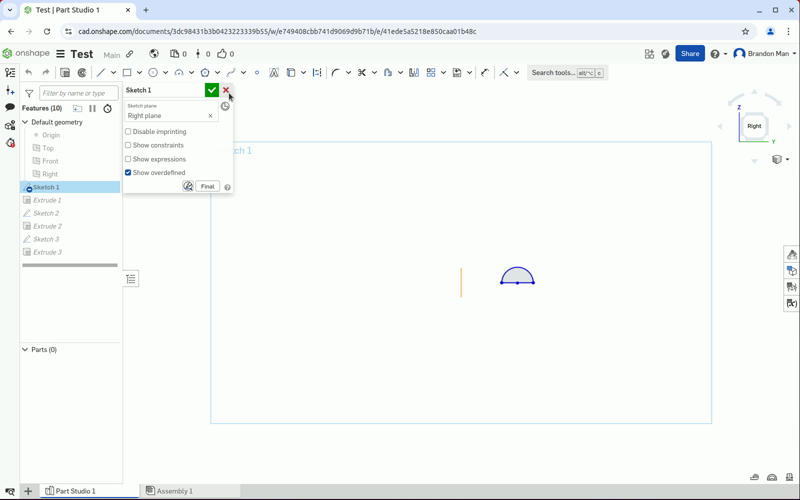
click(229, 92)
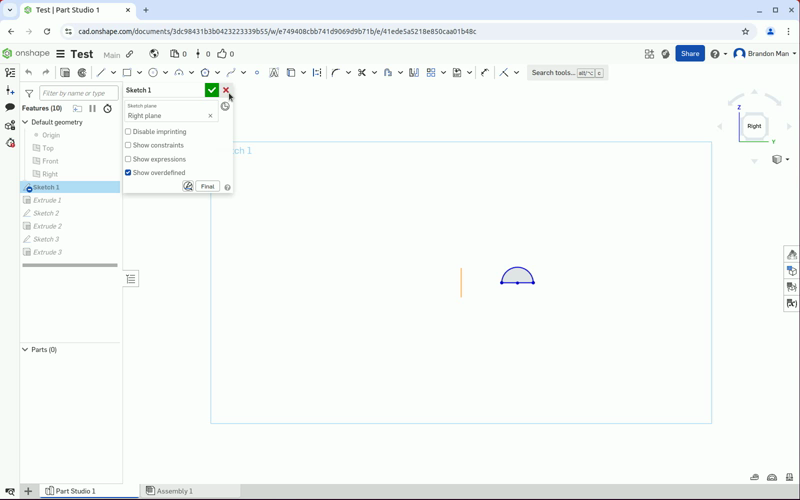
key(shift+s)
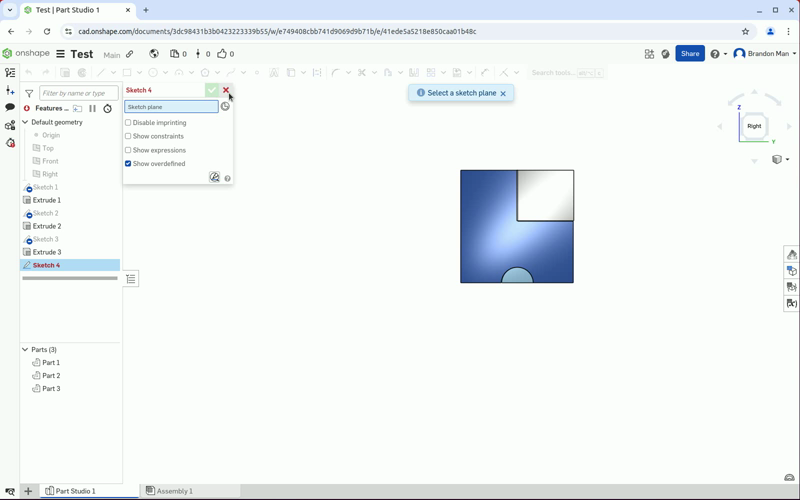
mouse_move(73, 176)
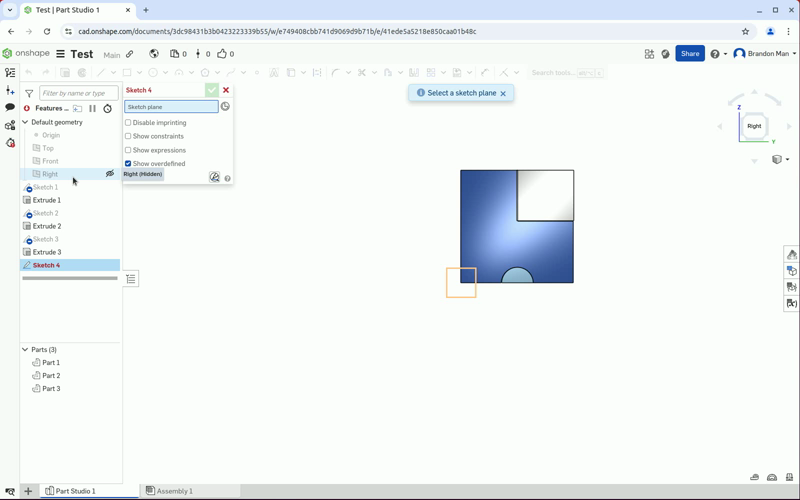
click(73, 176)
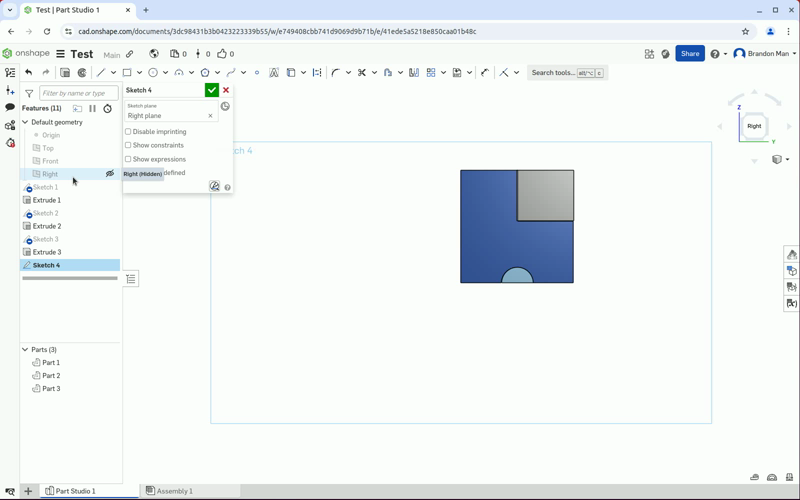
mouse_move(73, 352)
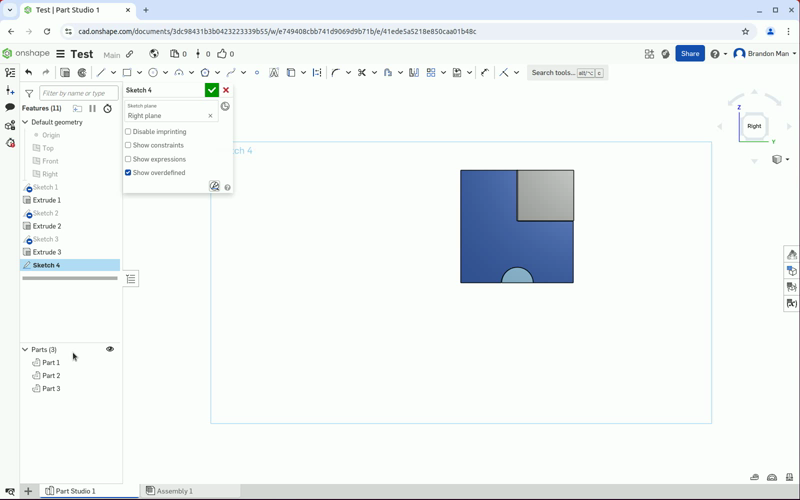
key(y)
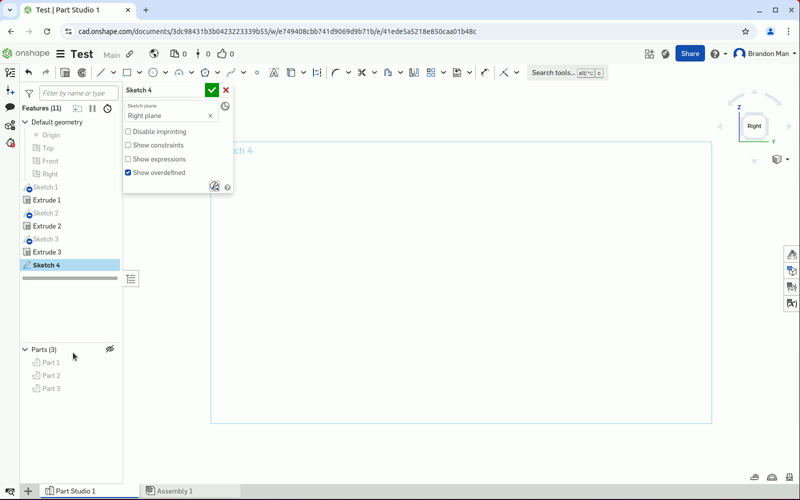
key(l)
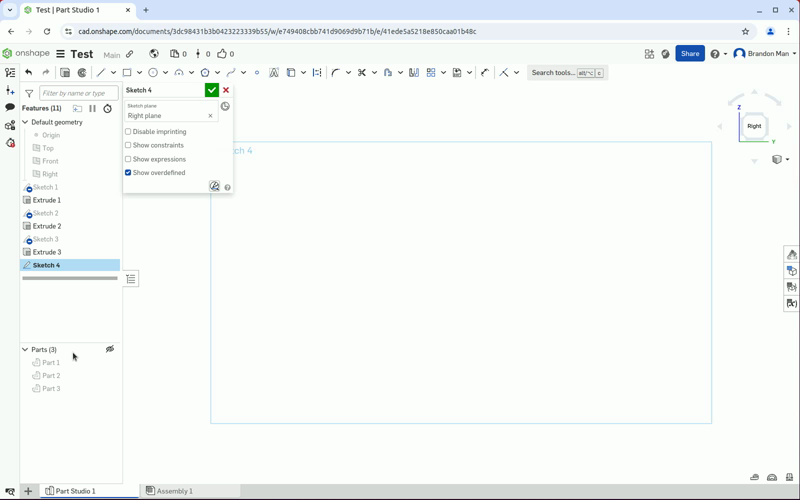
key_down(shift)
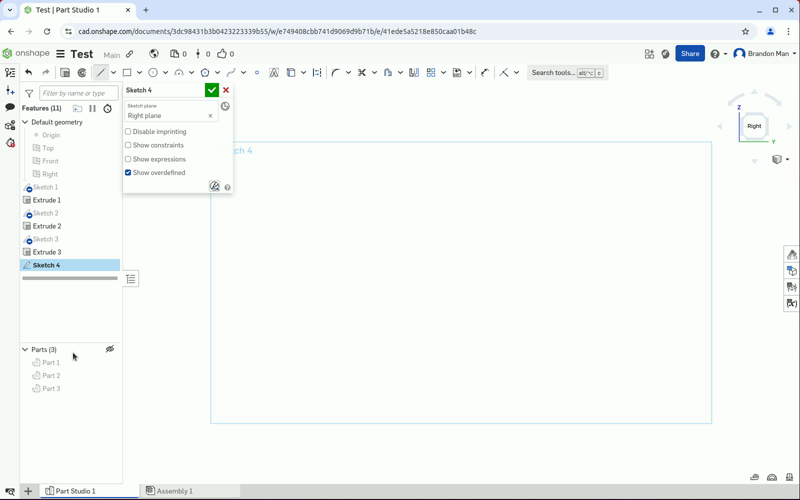
mouse_move(501, 282)
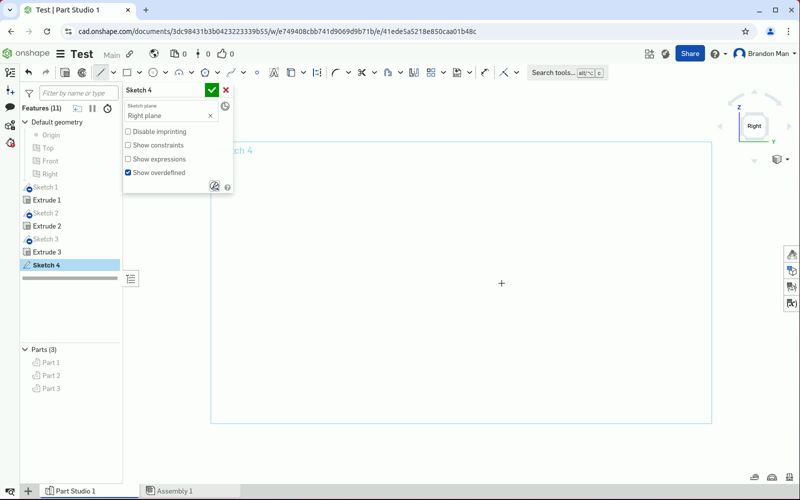
click(501, 282)
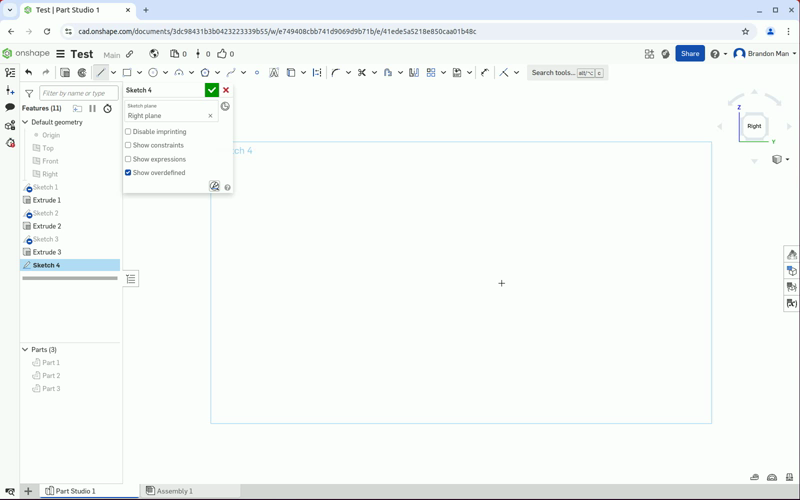
key_up(shift)
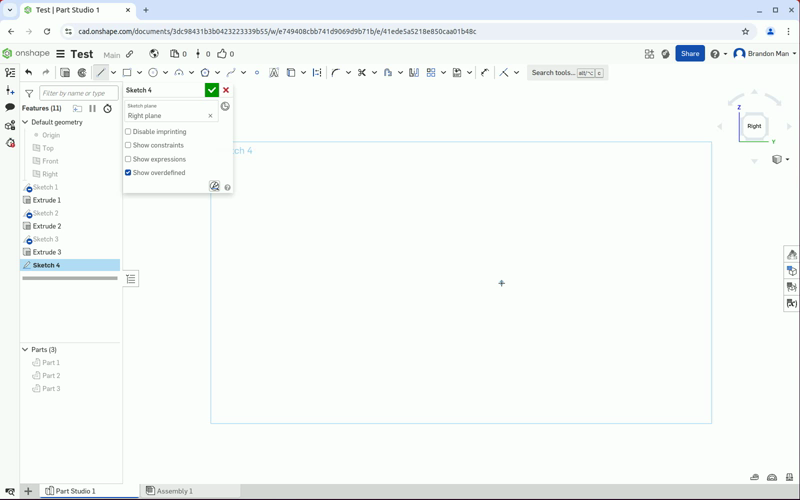
key_down(shift)
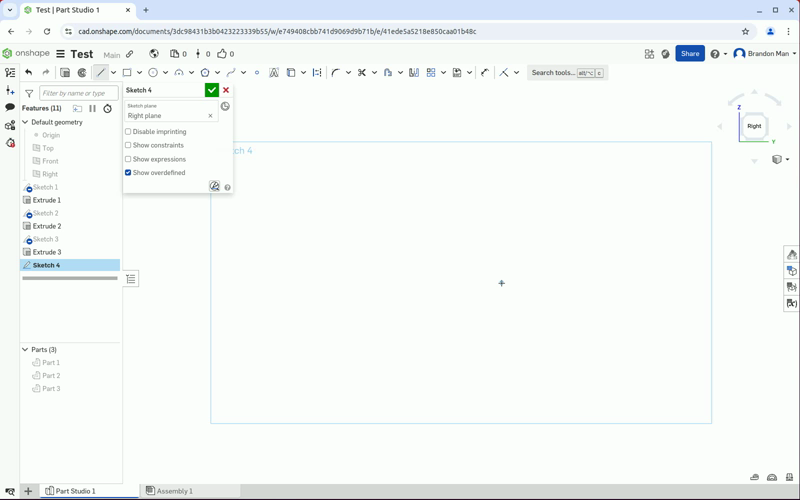
mouse_move(531, 282)
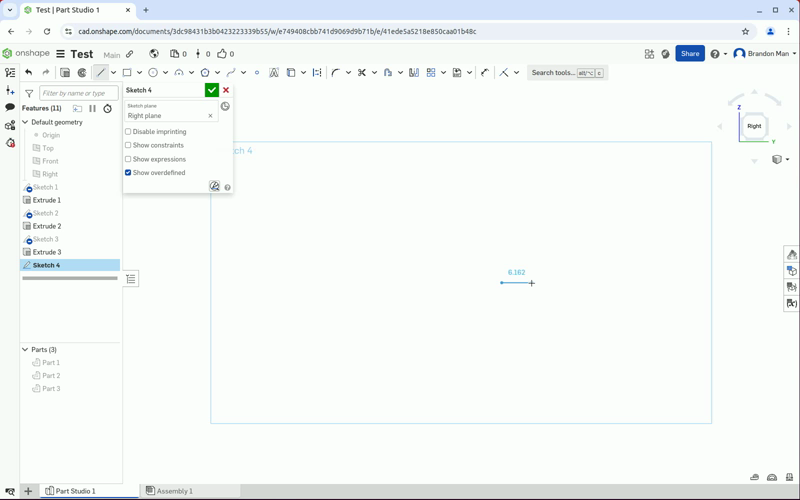
mouse_move(533, 282)
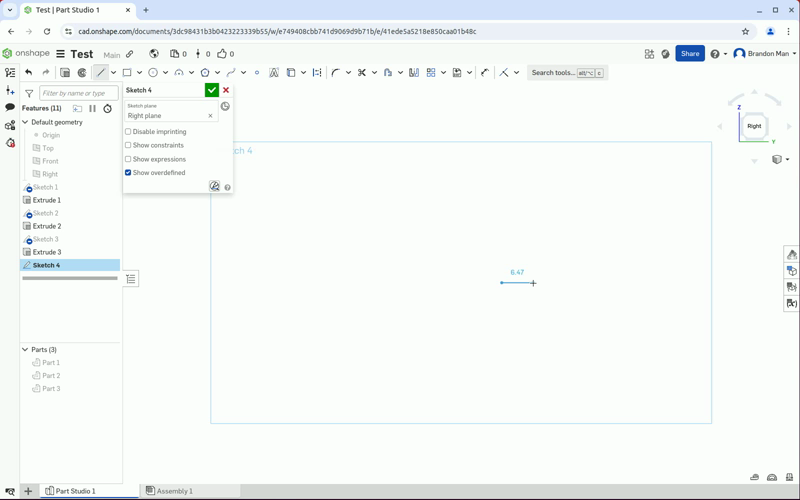
click(533, 282)
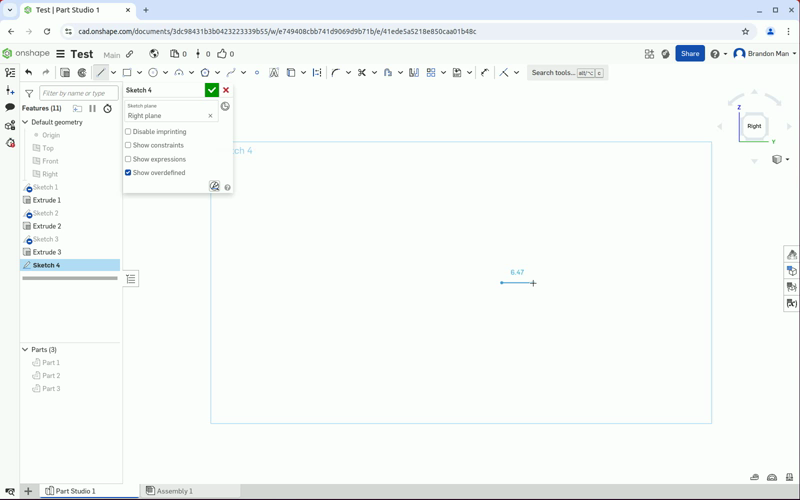
key_up(shift)
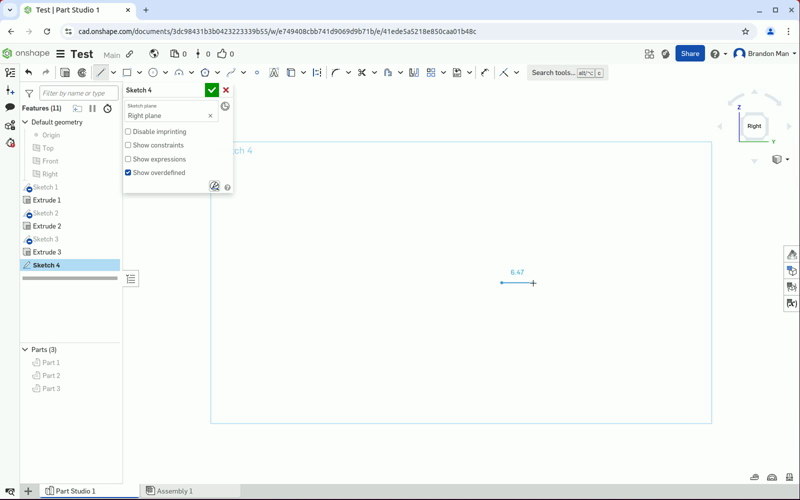
key(esc)
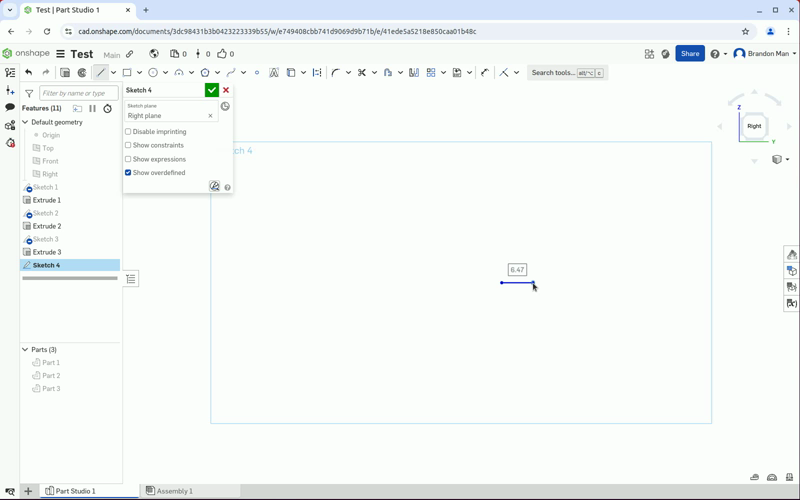
key(a)
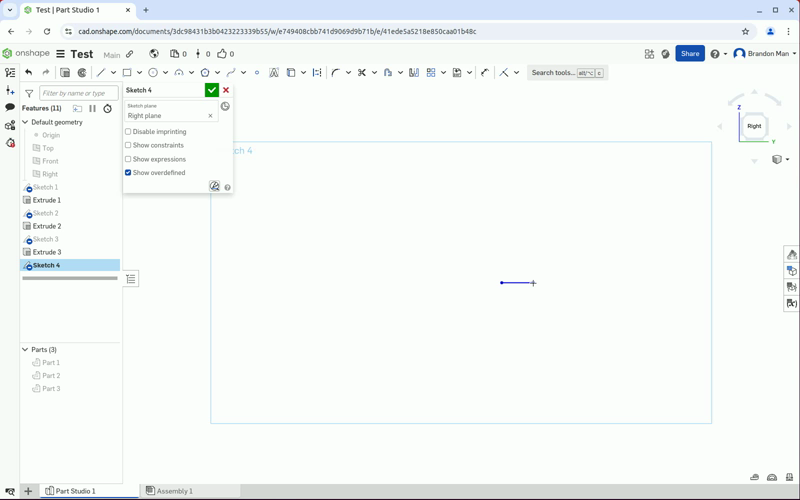
mouse_move(533, 282)
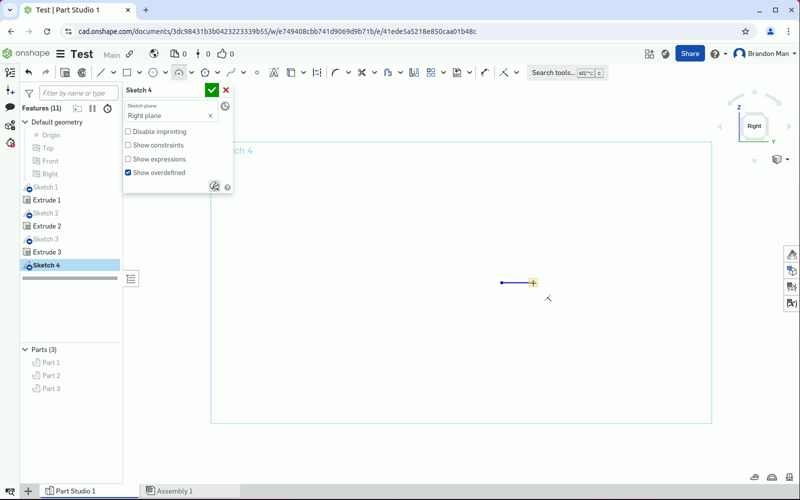
click(533, 282)
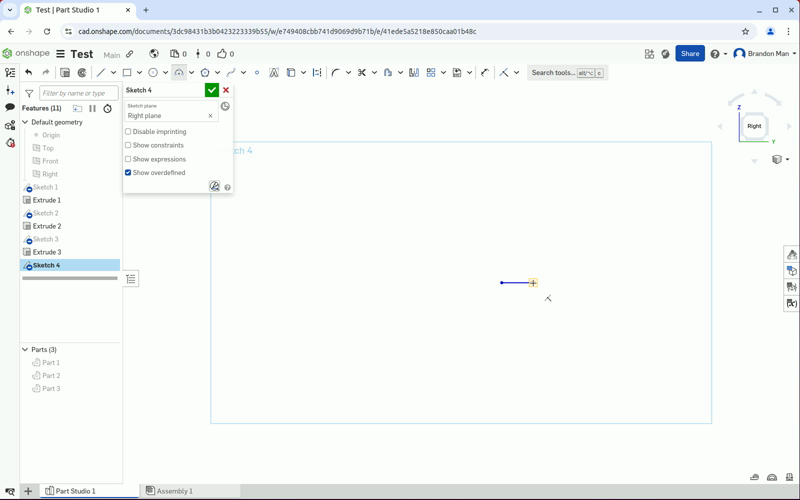
mouse_move(501, 282)
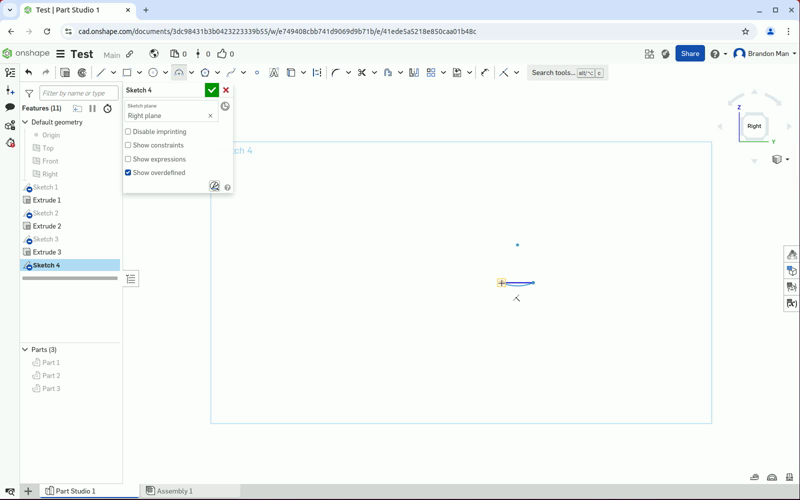
click(501, 282)
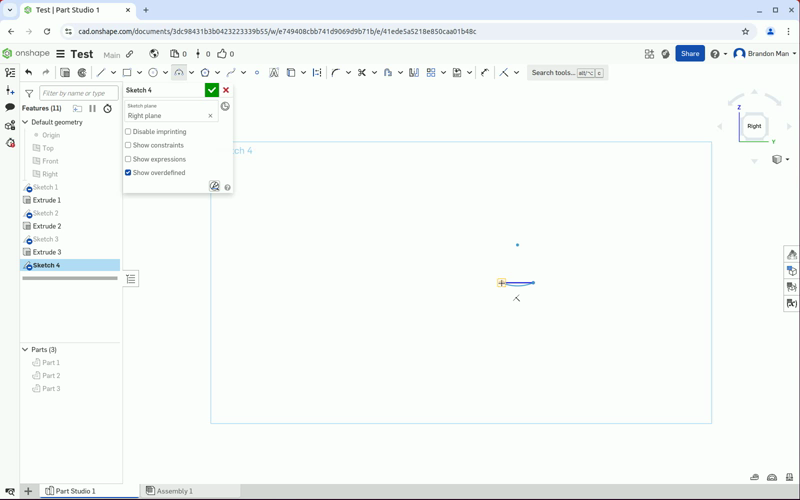
key_down(shift)
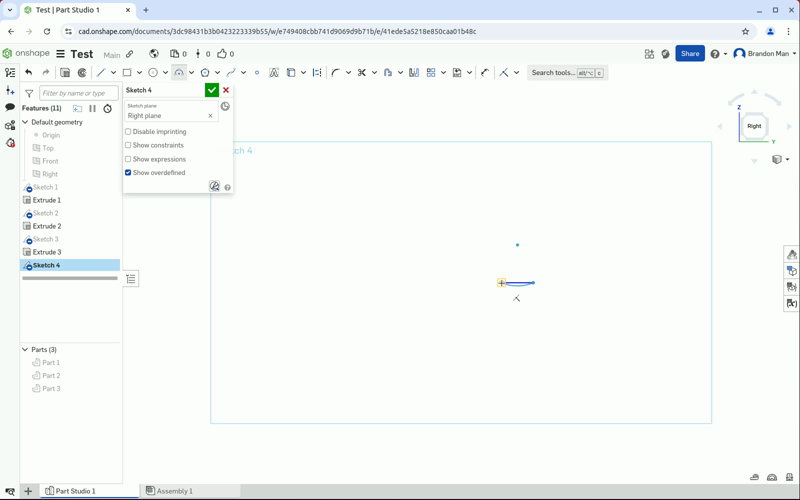
mouse_move(517, 267)
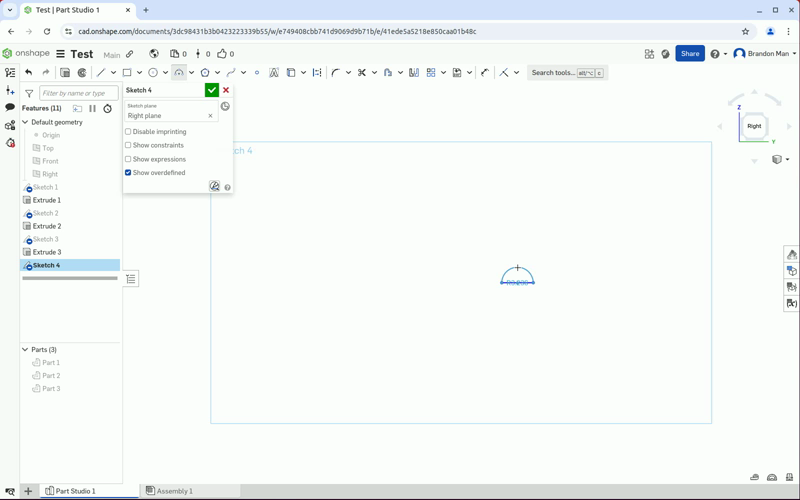
click(517, 267)
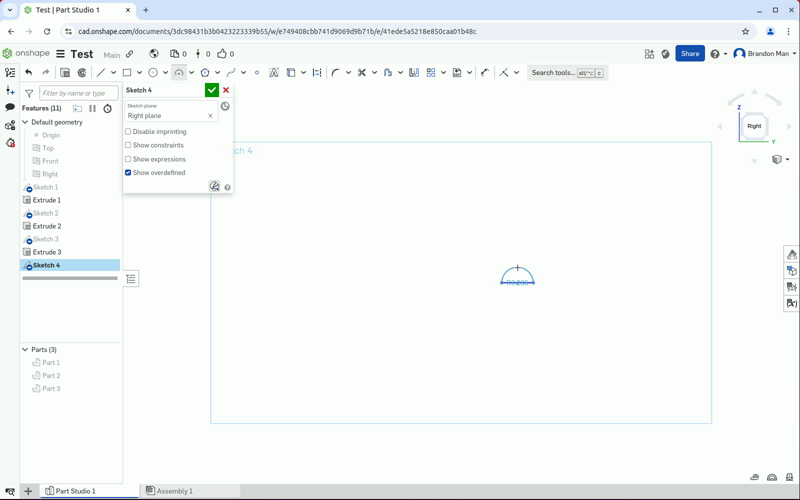
key_up(shift)
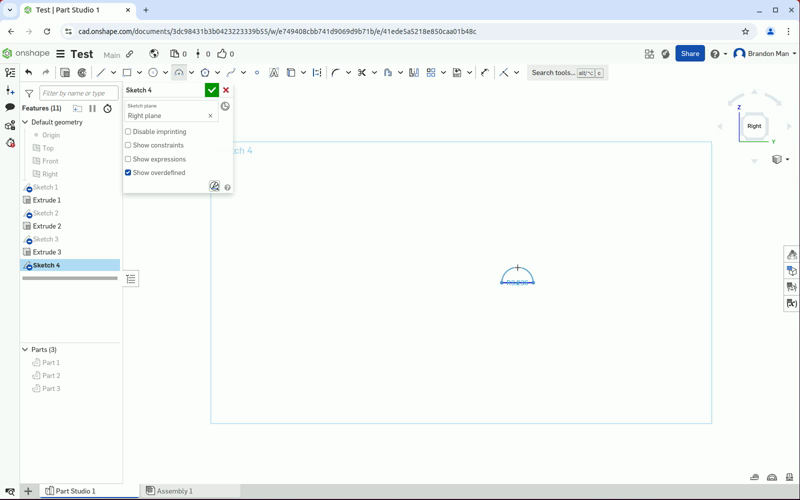
key(esc)
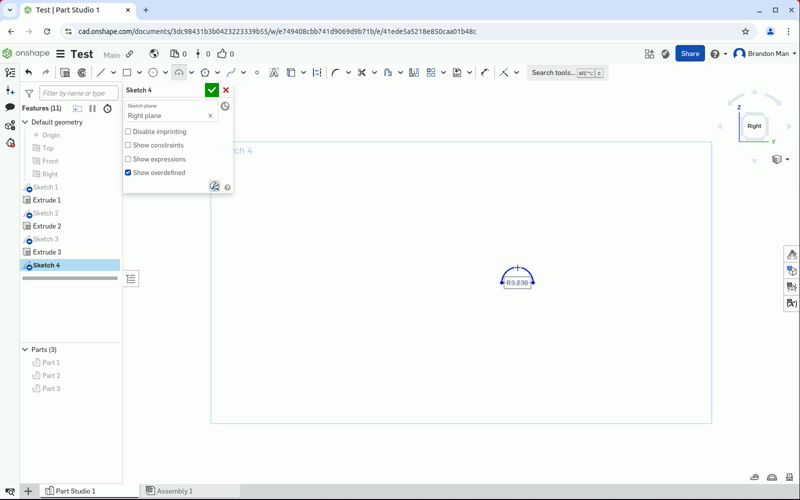
mouse_move(507, 273)
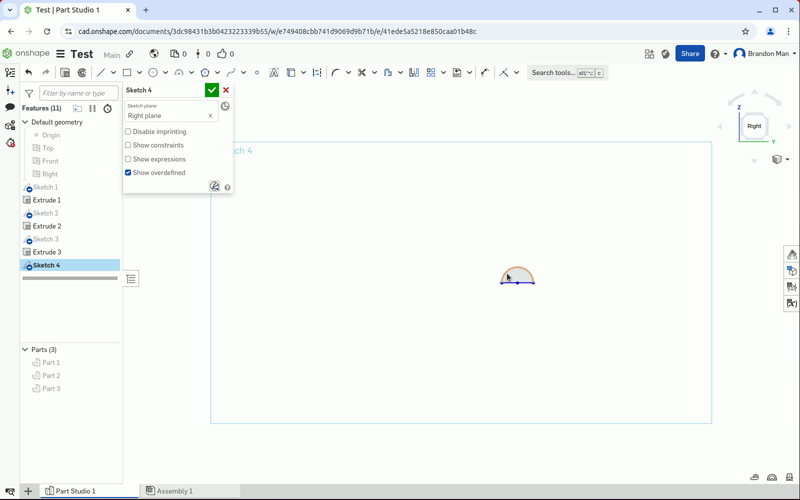
scroll(6)
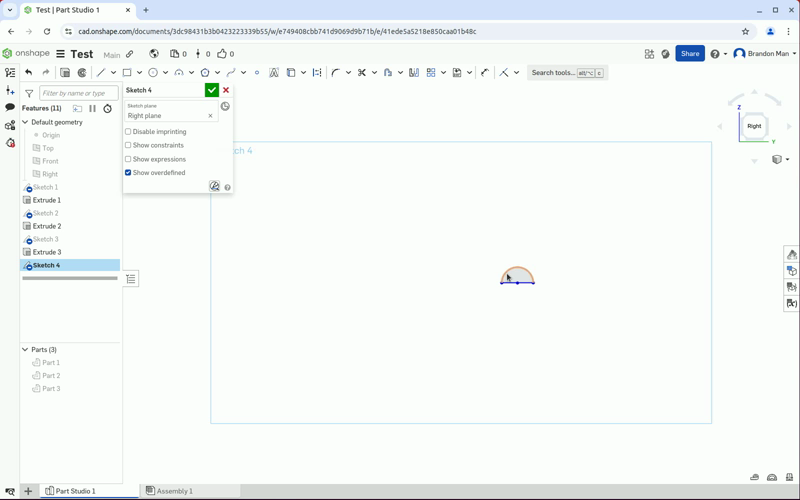
scroll(6)
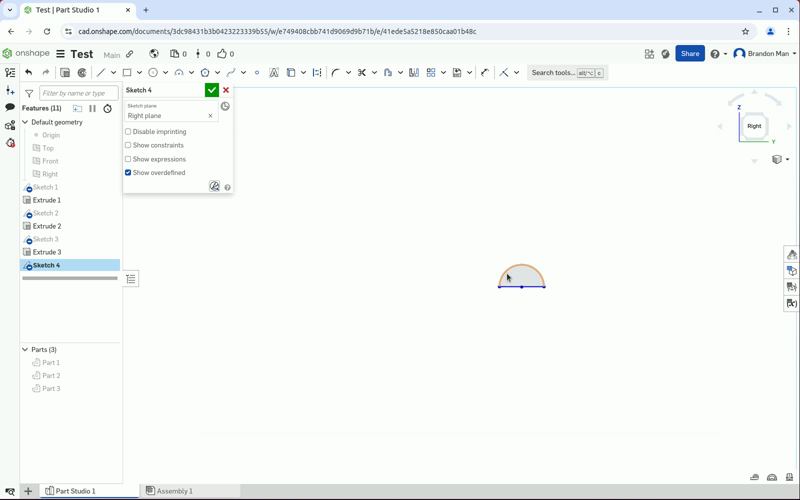
scroll(6)
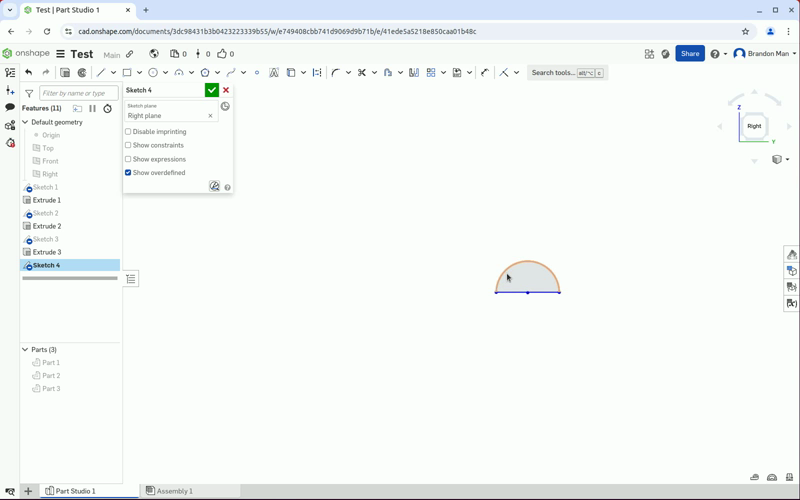
scroll(6)
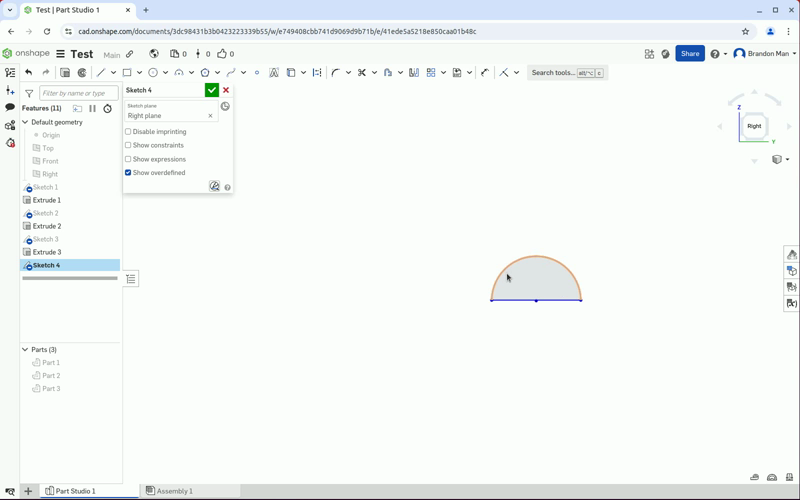
scroll(6)
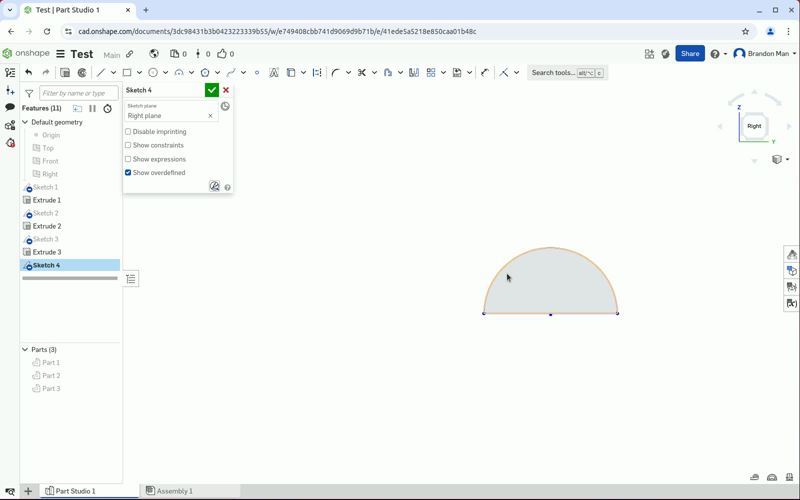
scroll(6)
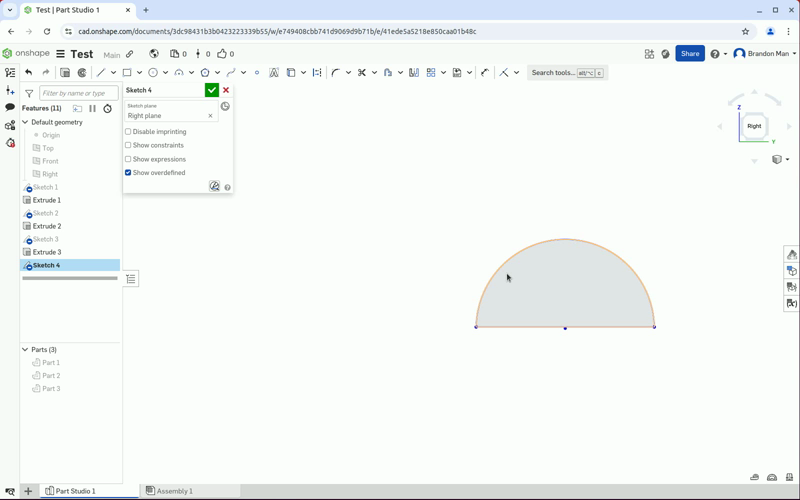
scroll(6)
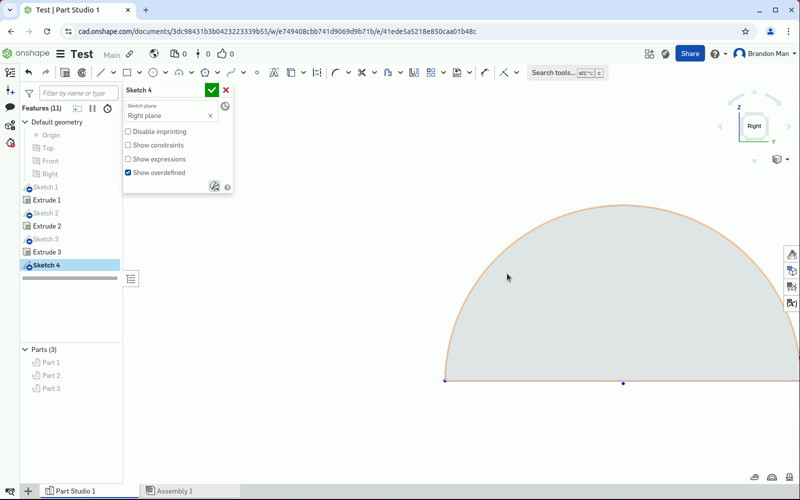
click(507, 273)
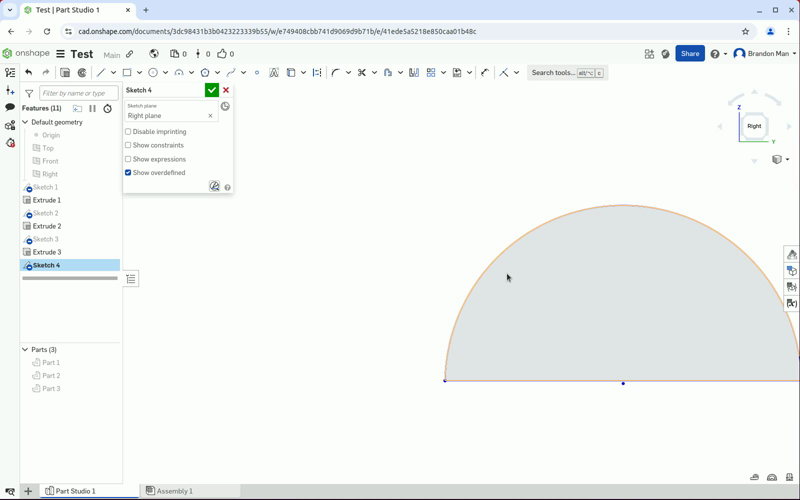
scroll(-6)
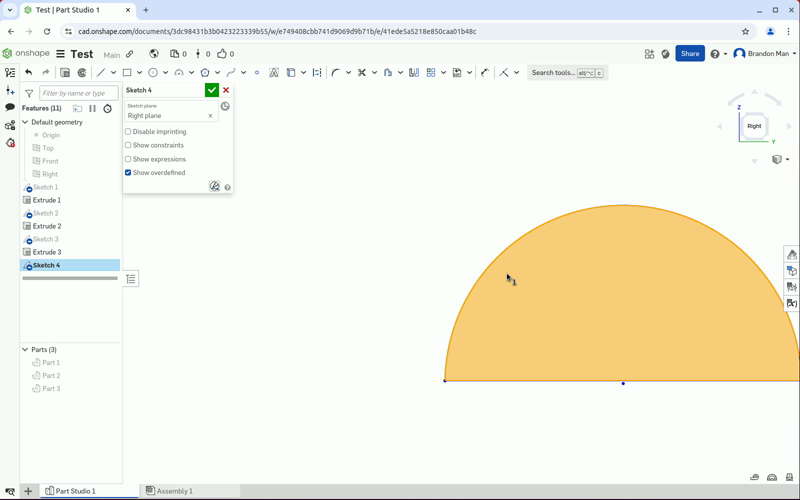
scroll(-6)
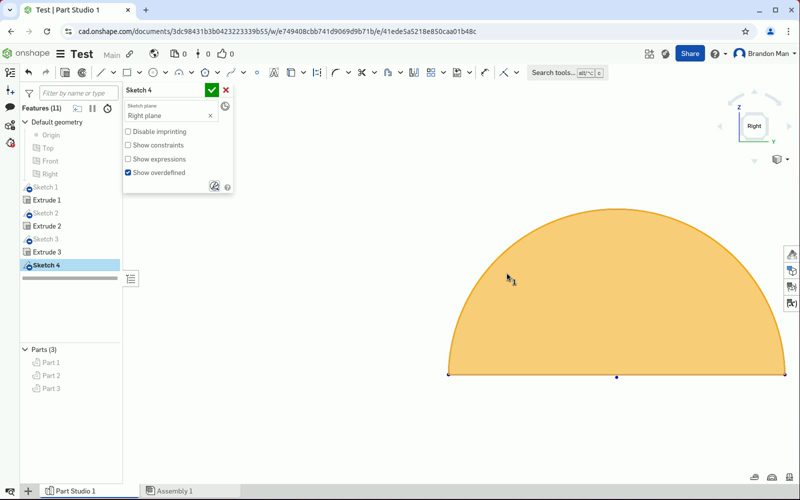
scroll(-6)
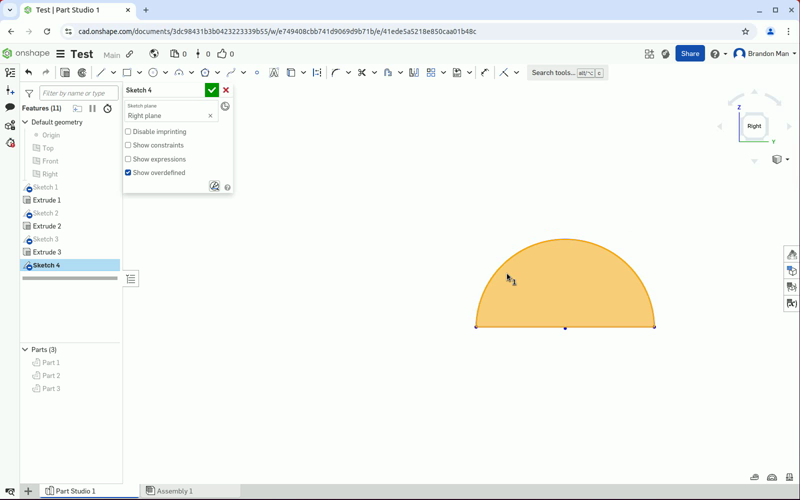
scroll(-6)
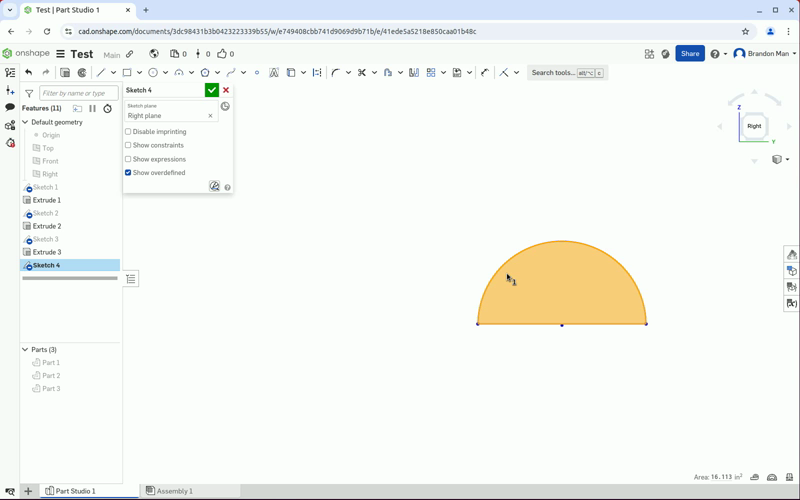
scroll(-6)
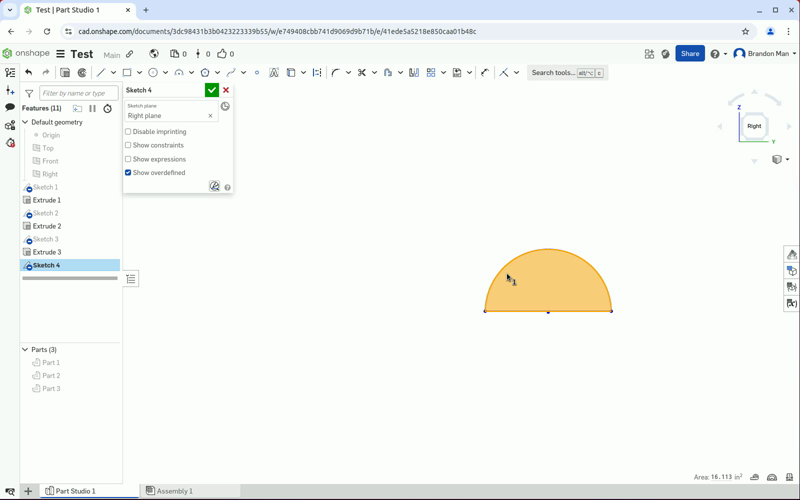
scroll(-6)
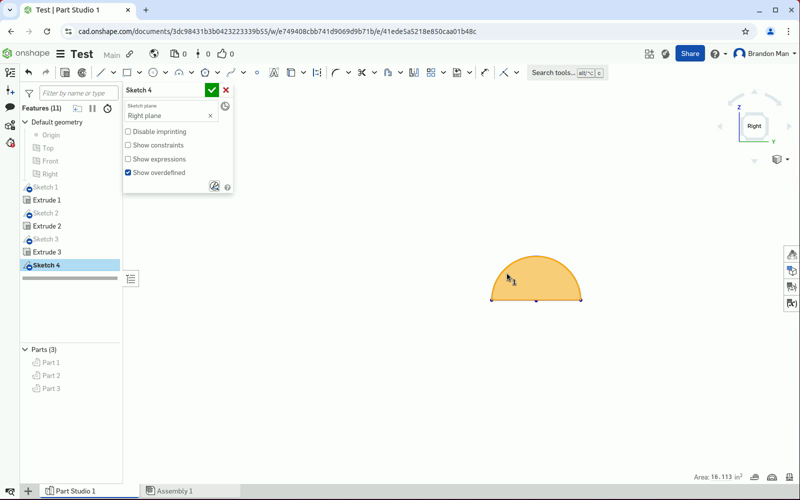
scroll(-6)
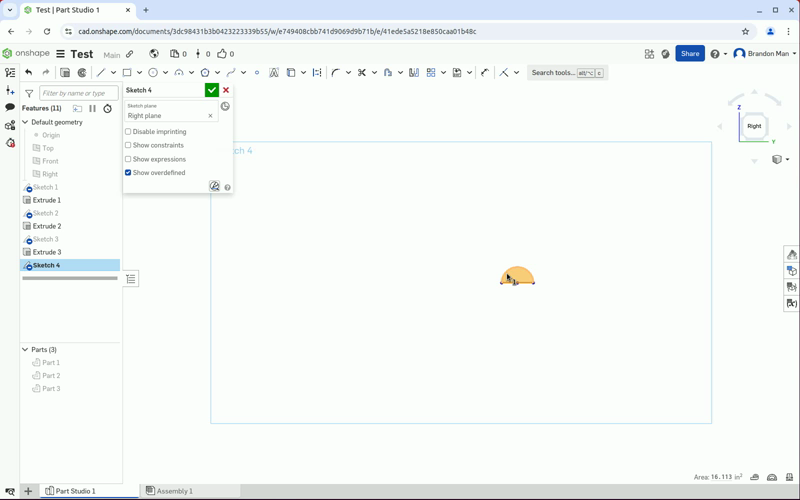
mouse_move(73, 352)
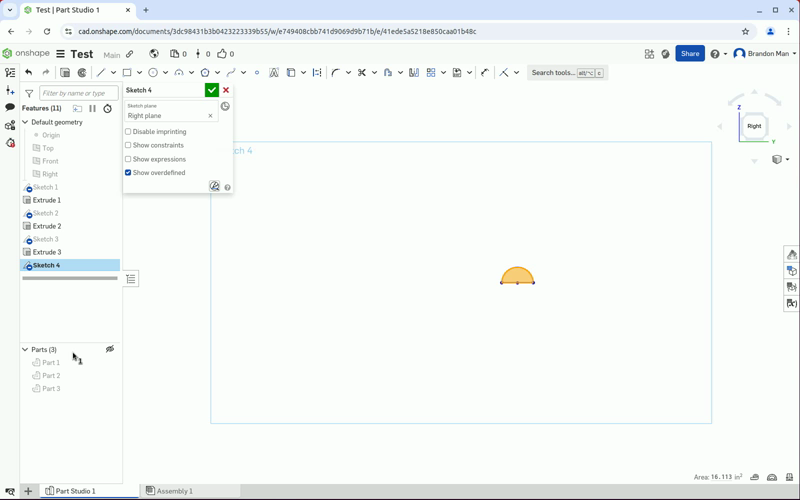
key(shift+y)
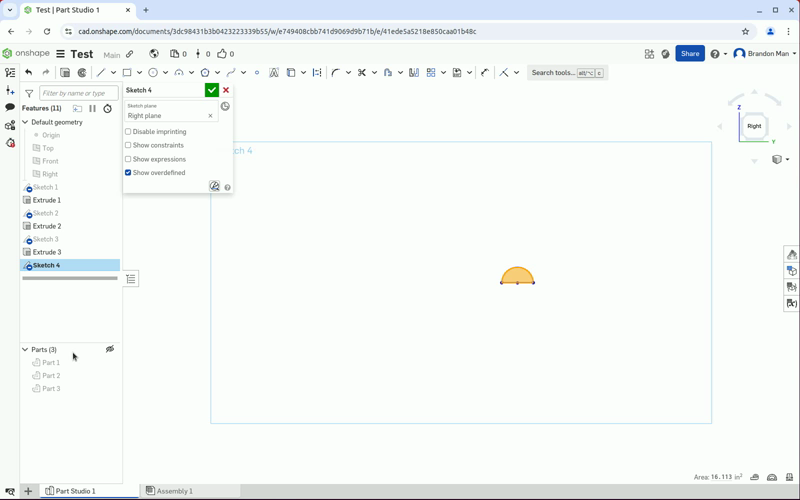
key(shift+e)
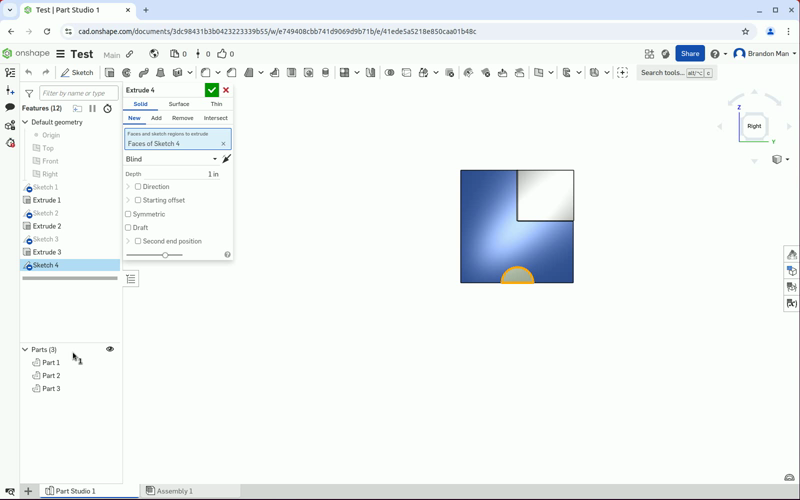
mouse_move(143, 106)
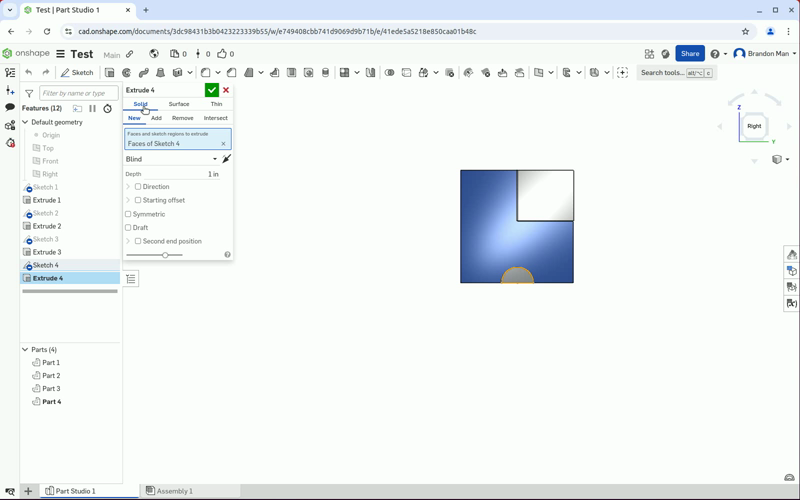
click(143, 106)
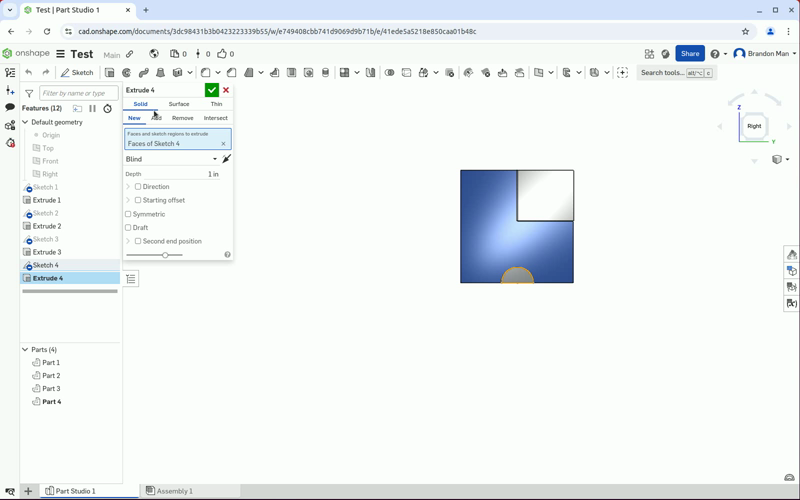
mouse_move(186, 120)
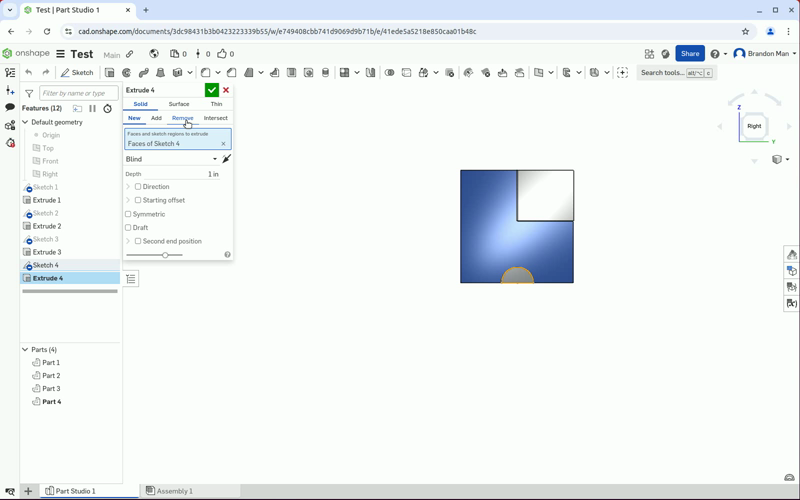
click(186, 120)
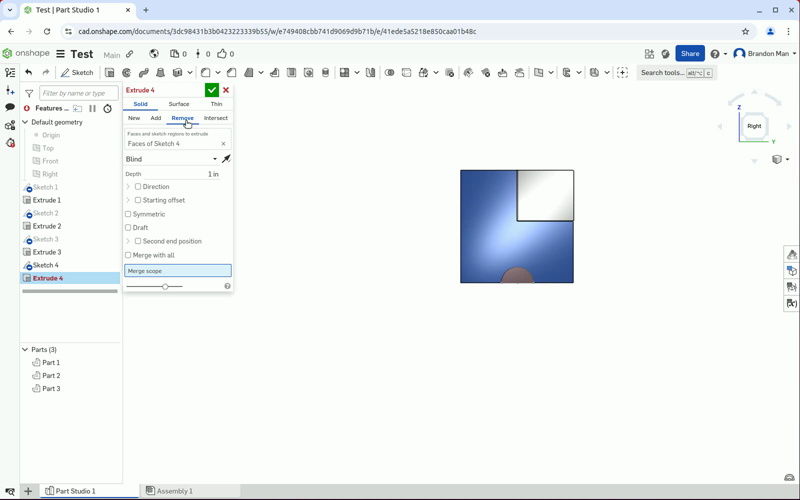
key(tab, 4)
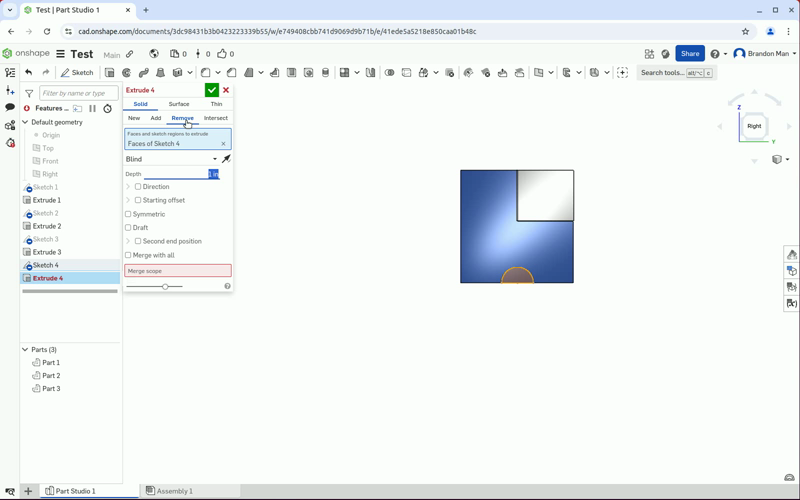
text(2.407)
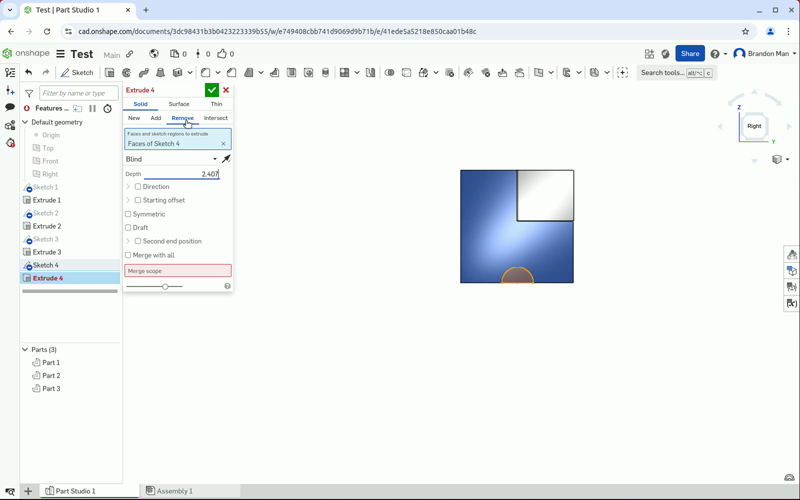
key(tab, 6)
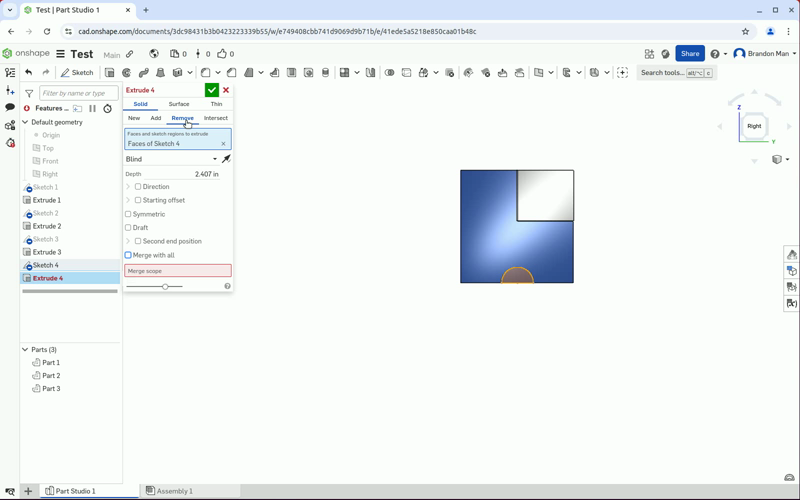
key(space)
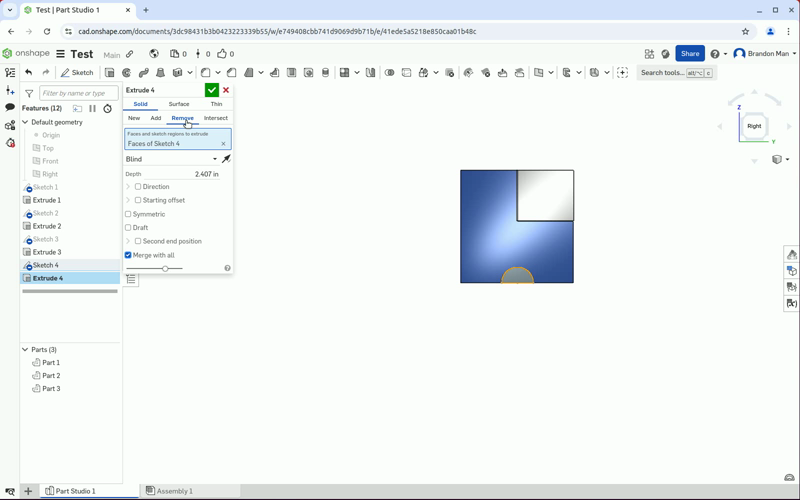
key(enter)
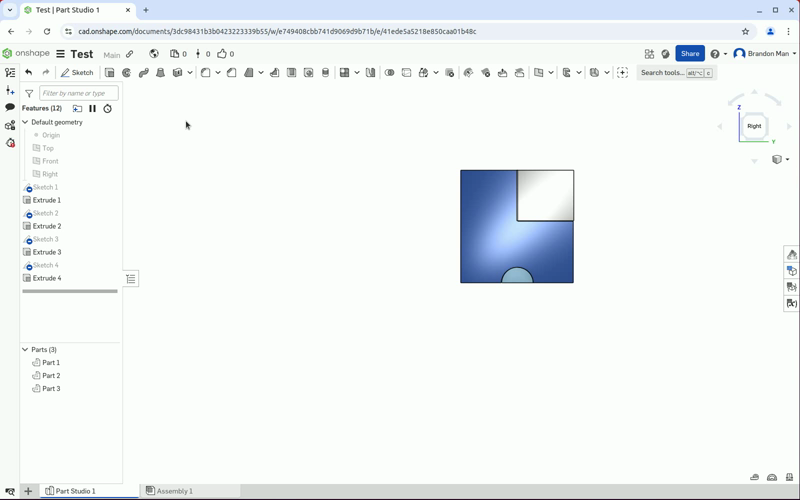
key(shift+h)
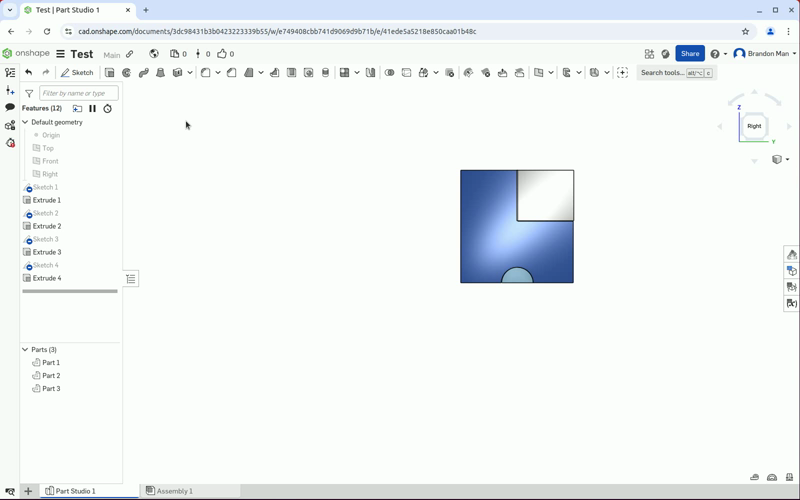
key(shift+h)
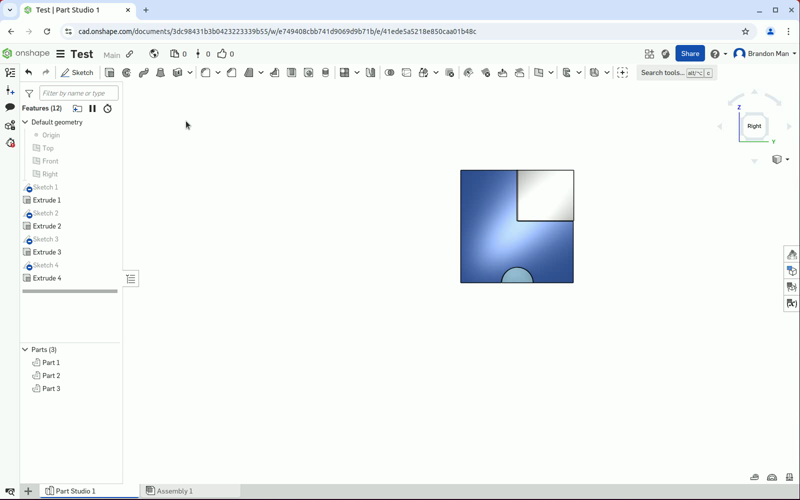
key(shift+7)
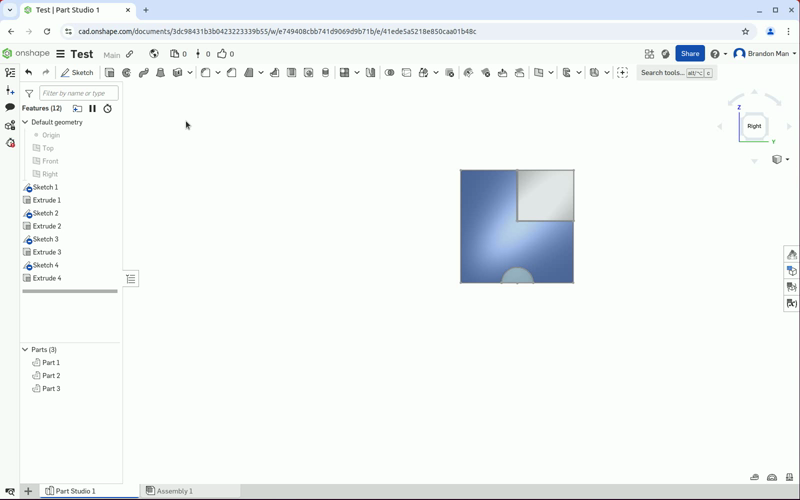
key(right, 2)
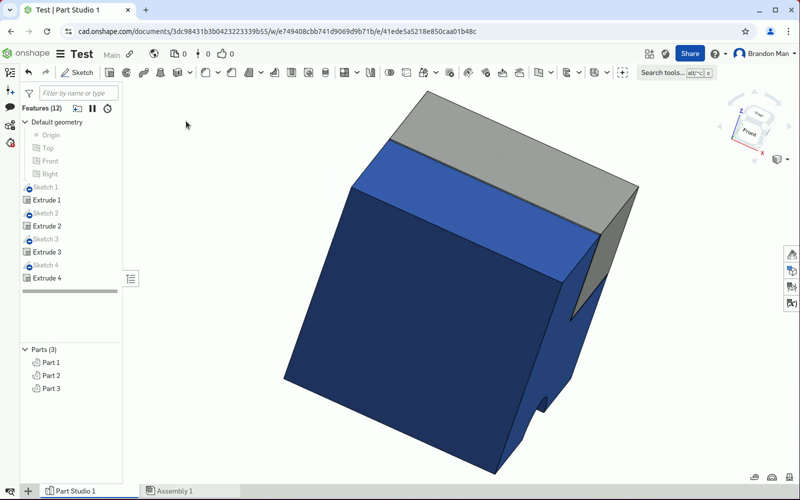
key(down, 2)
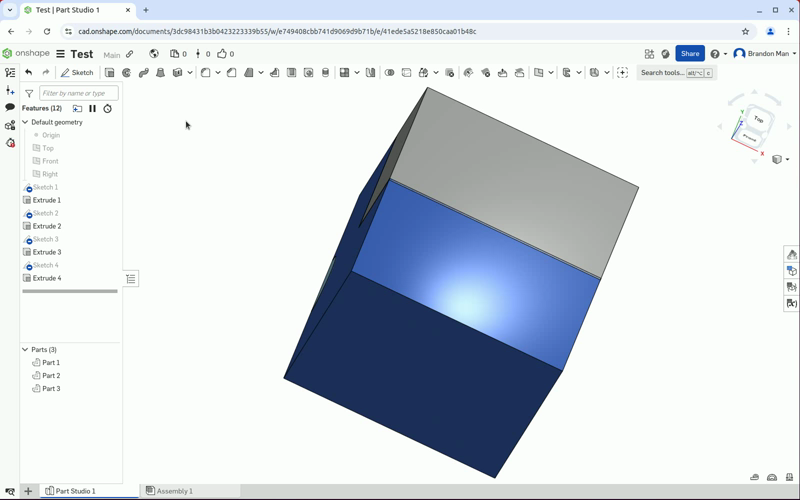
key(up, 2)
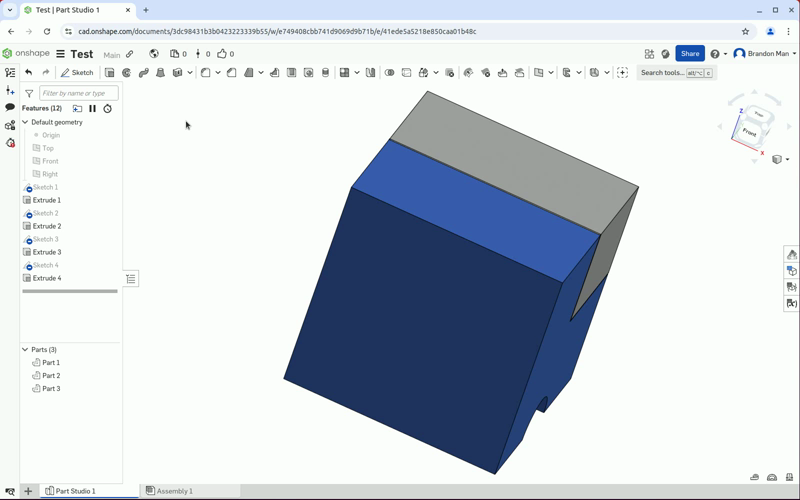
key(left, 2)
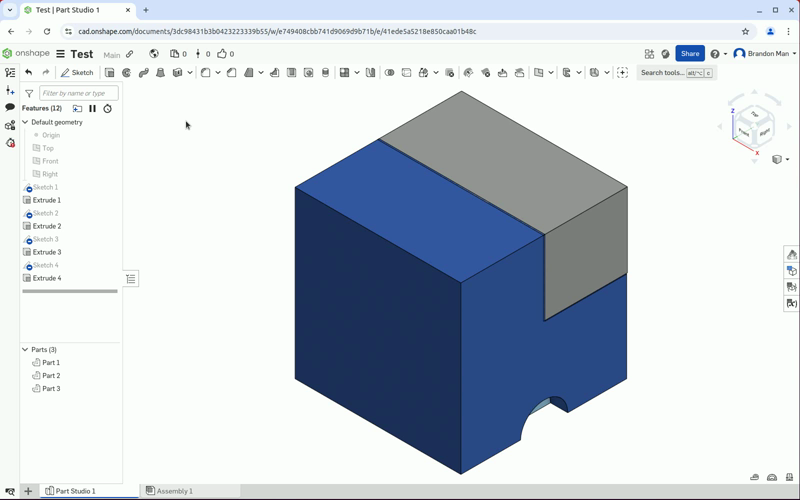
mouse_move(73, 189)
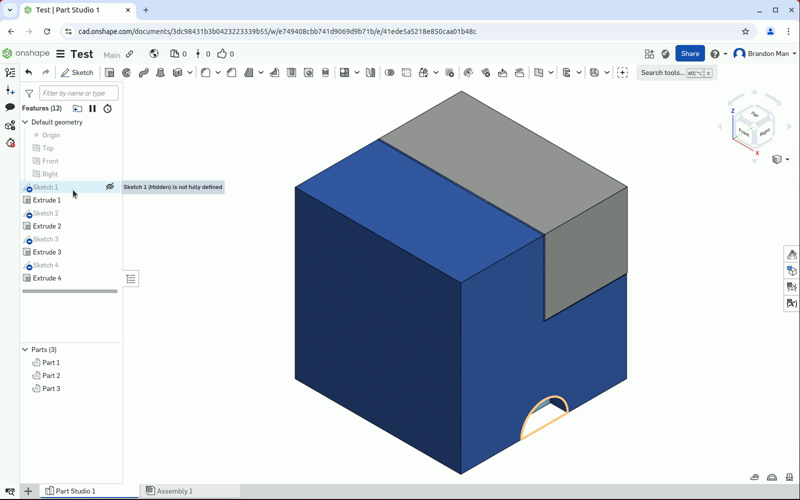
click(73, 189)